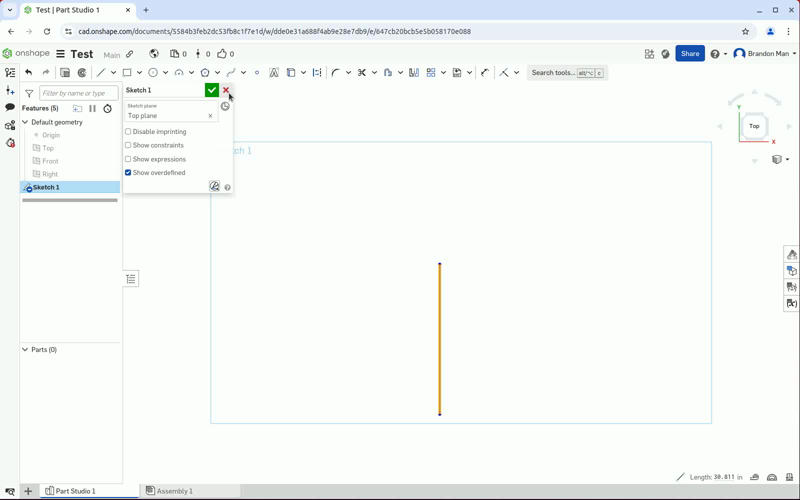
key(shift+h)
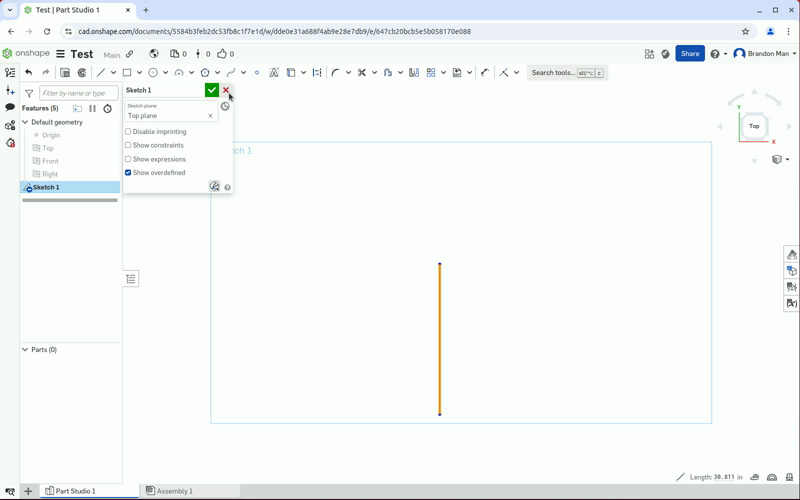
key(shift+s)
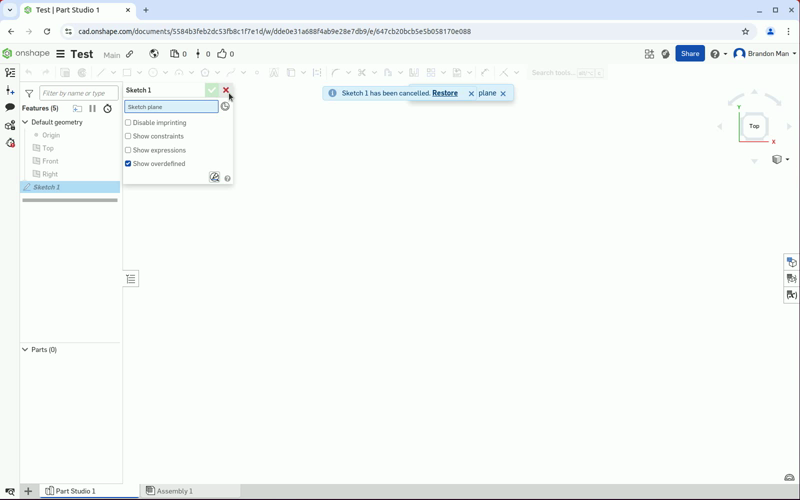
mouse_move(73, 150)
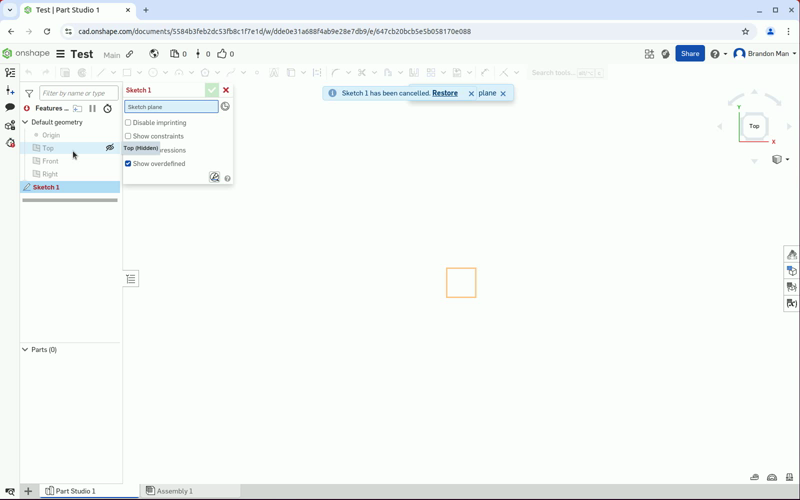
click(73, 150)
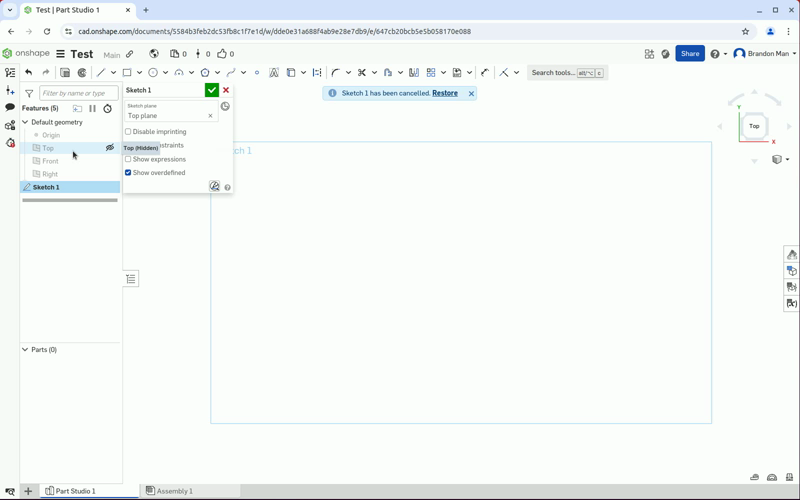
mouse_move(73, 352)
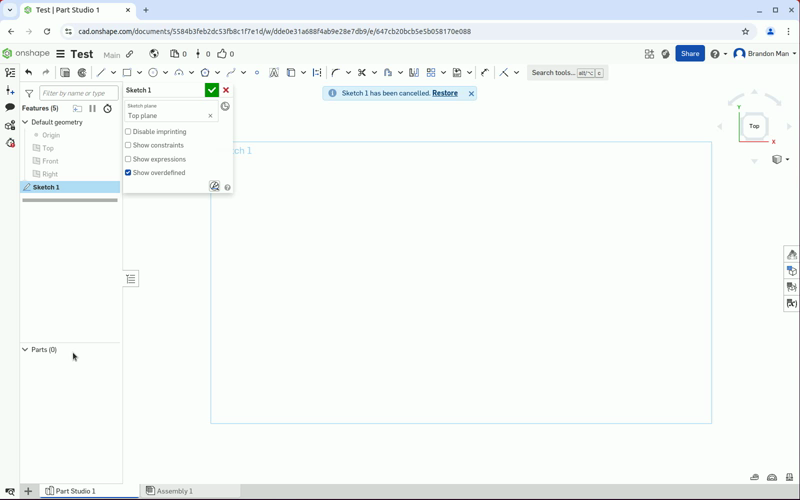
key(y)
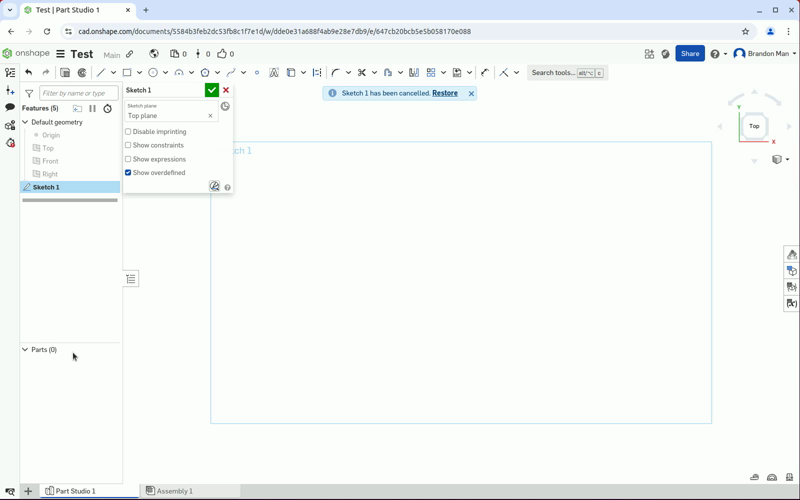
key(l)
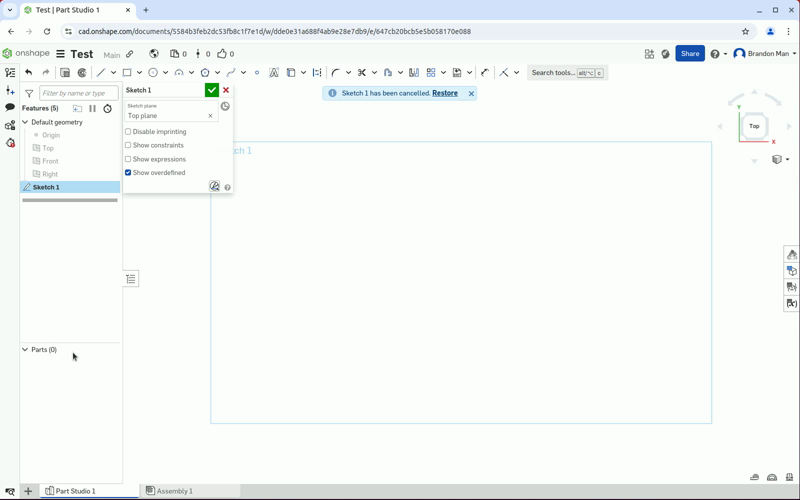
key_down(shift)
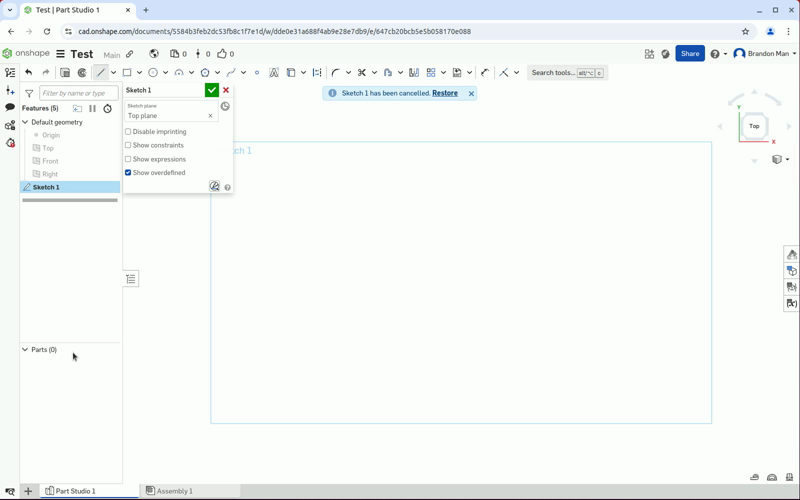
mouse_move(418, 341)
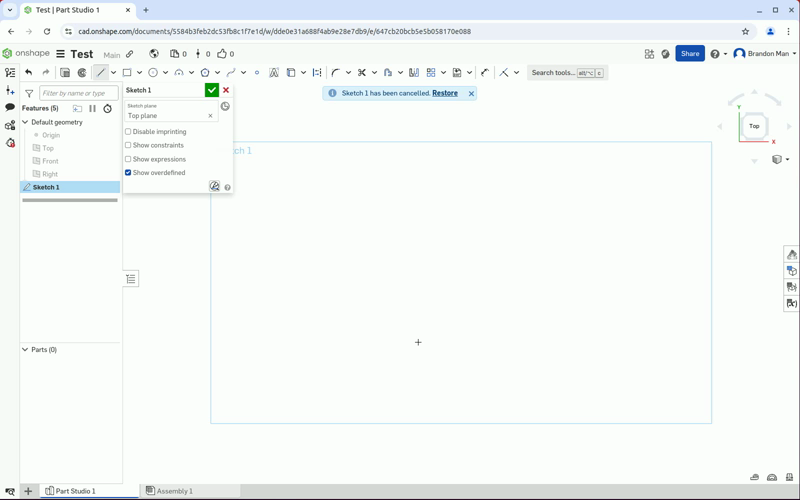
click(418, 341)
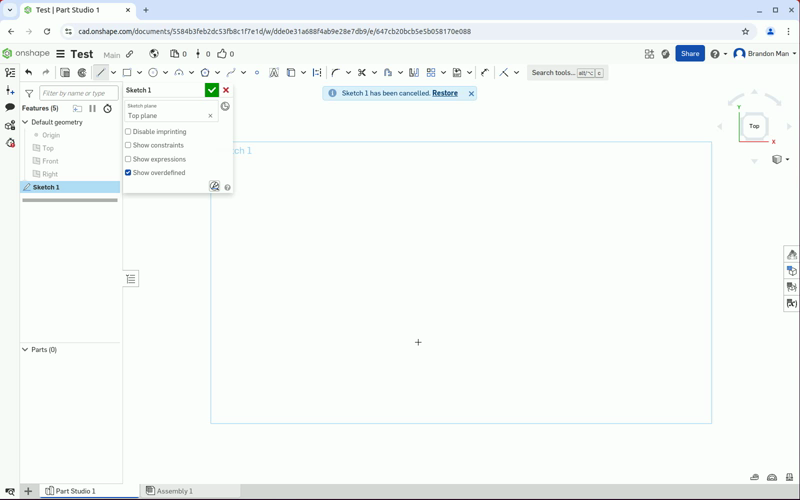
key_up(shift)
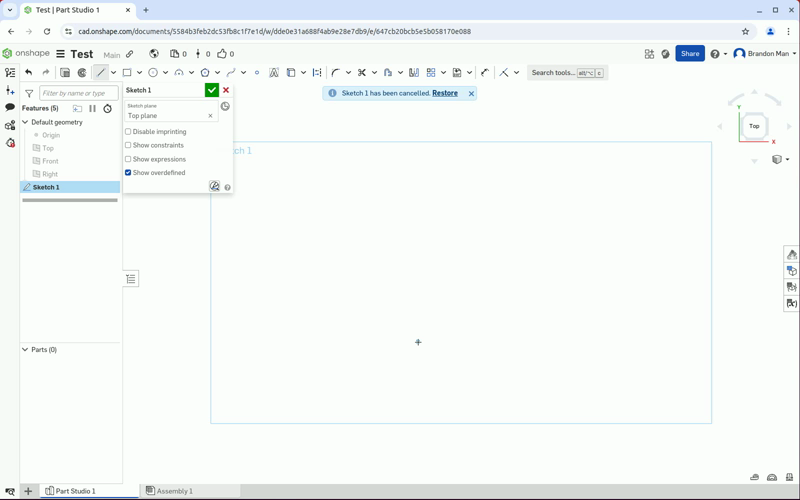
key_down(shift)
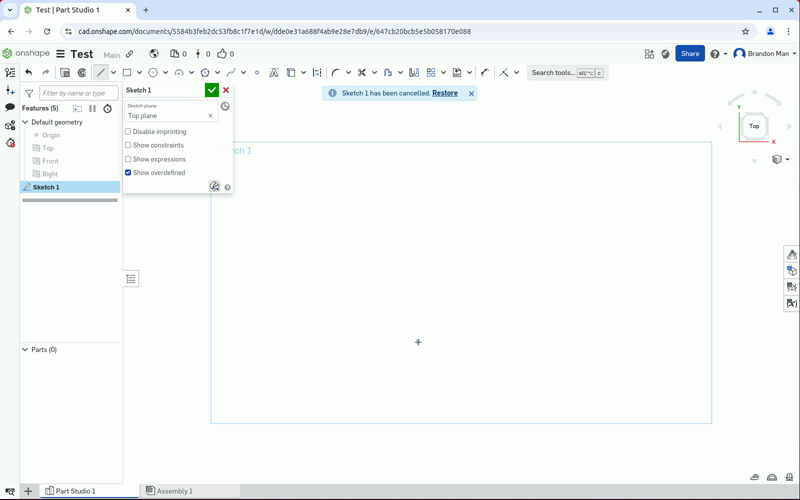
mouse_move(502, 341)
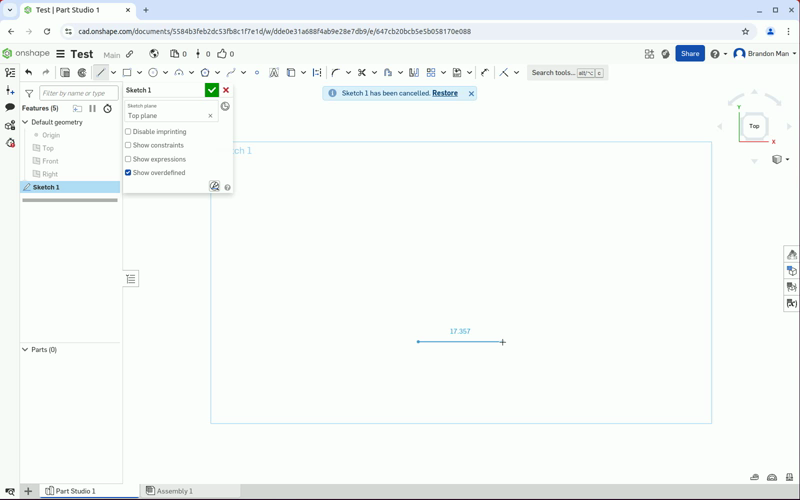
click(502, 341)
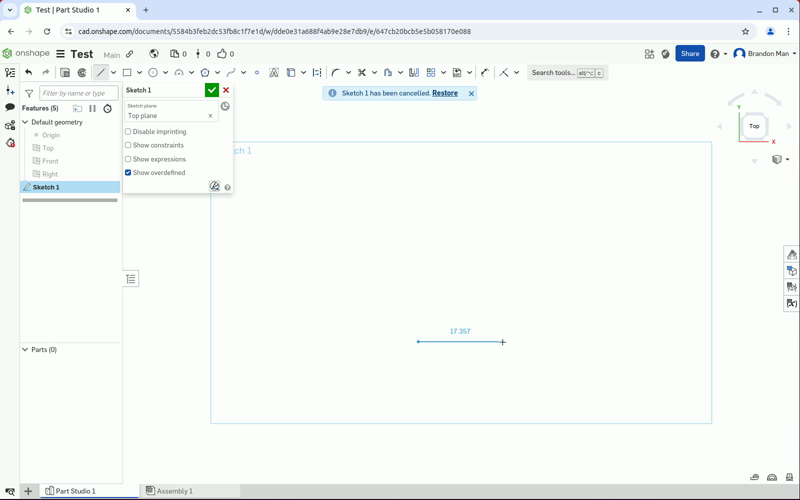
key_up(shift)
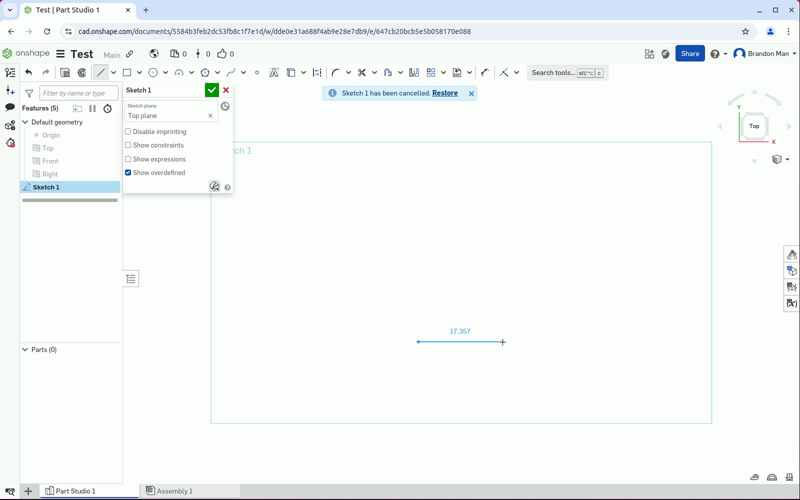
key_down(shift)
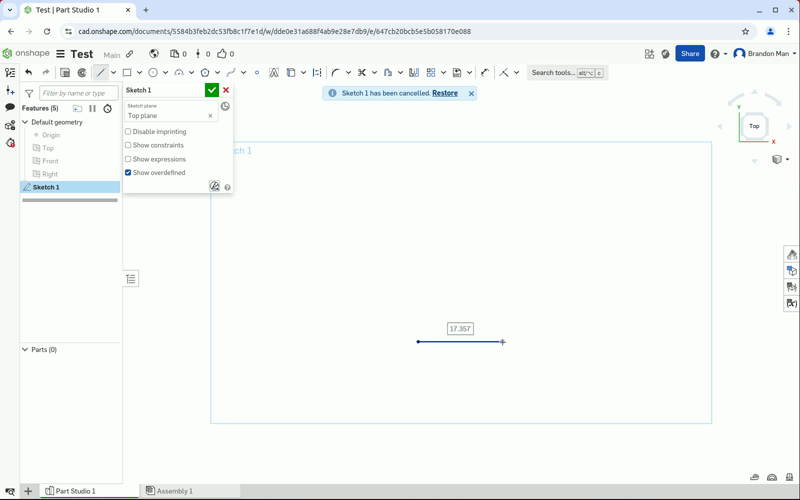
mouse_move(502, 241)
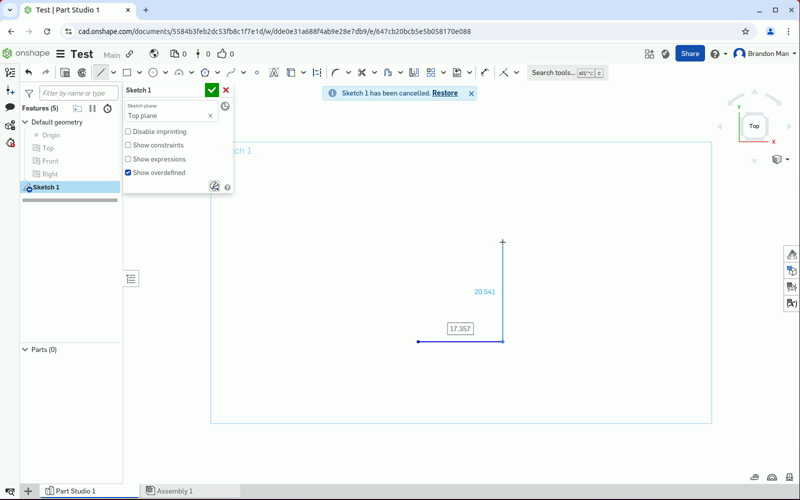
click(502, 241)
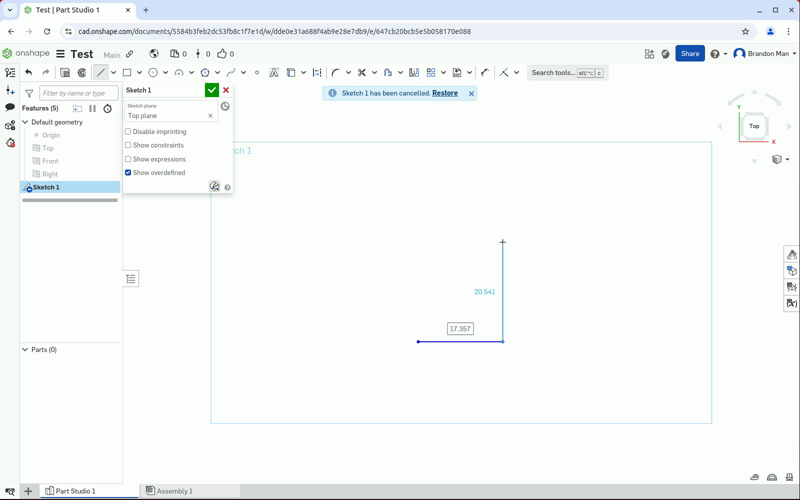
key_up(shift)
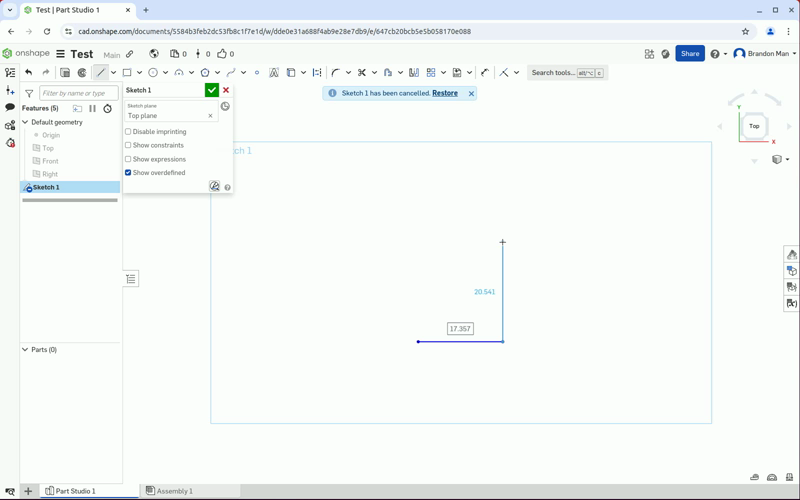
key_down(shift)
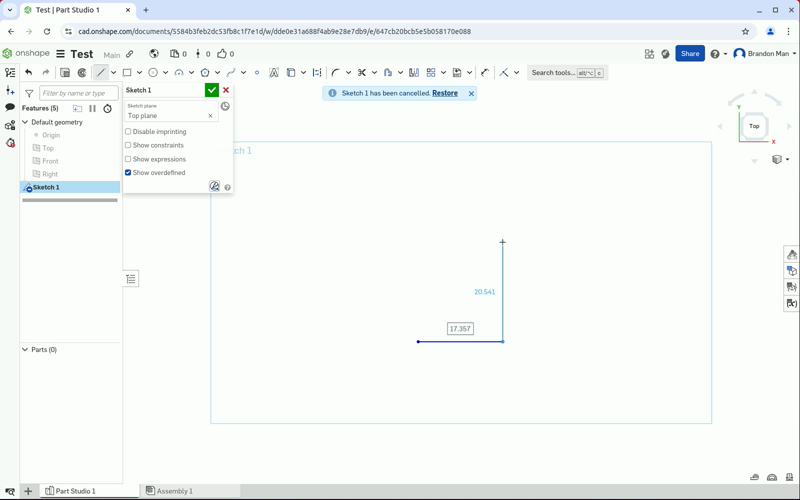
mouse_move(532, 241)
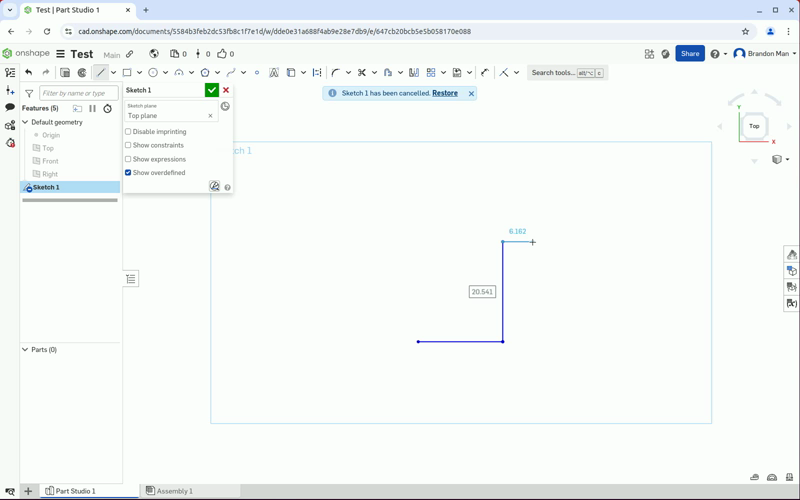
mouse_move(472, 241)
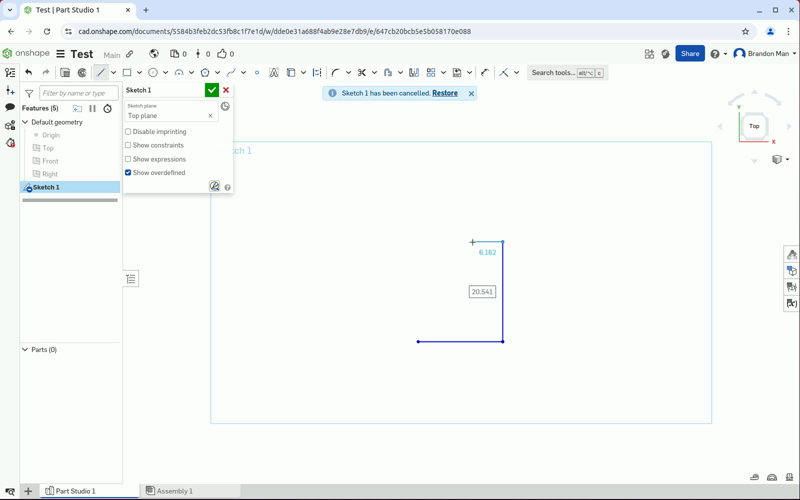
click(472, 241)
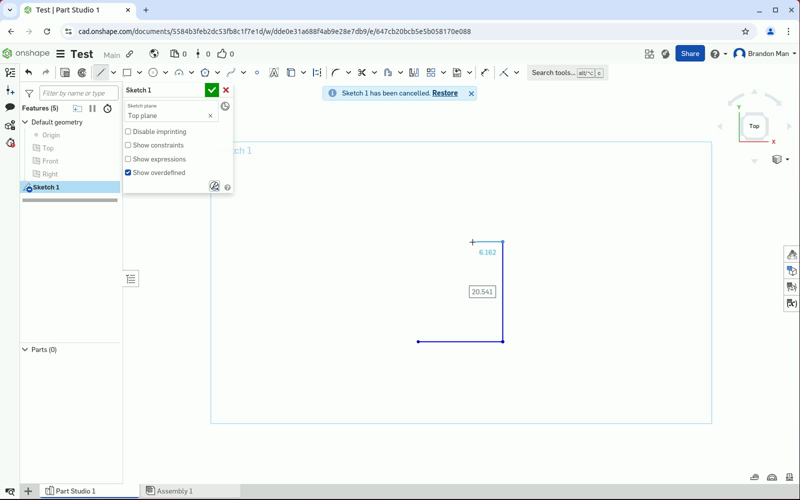
key_up(shift)
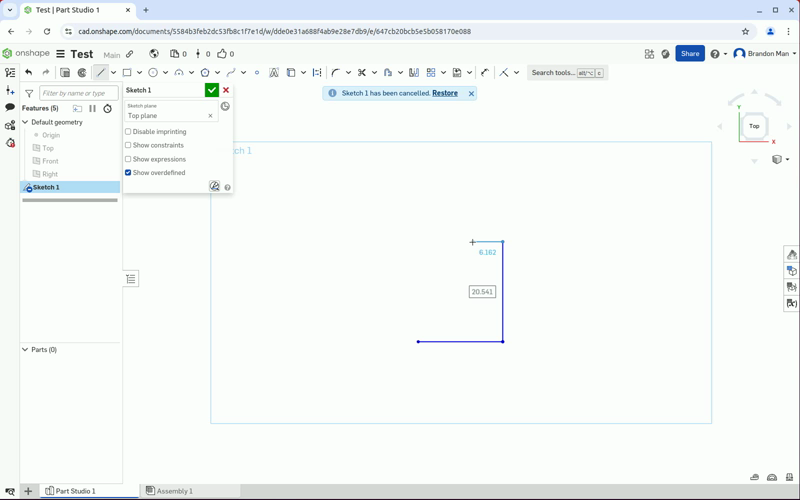
key_down(shift)
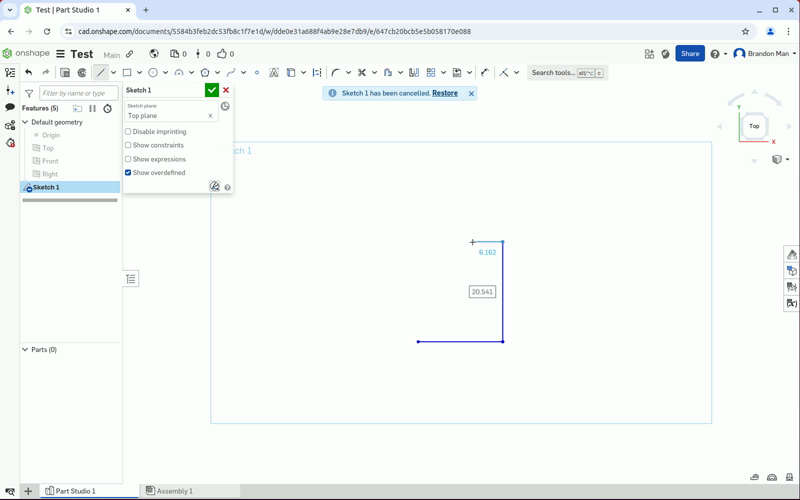
mouse_move(502, 241)
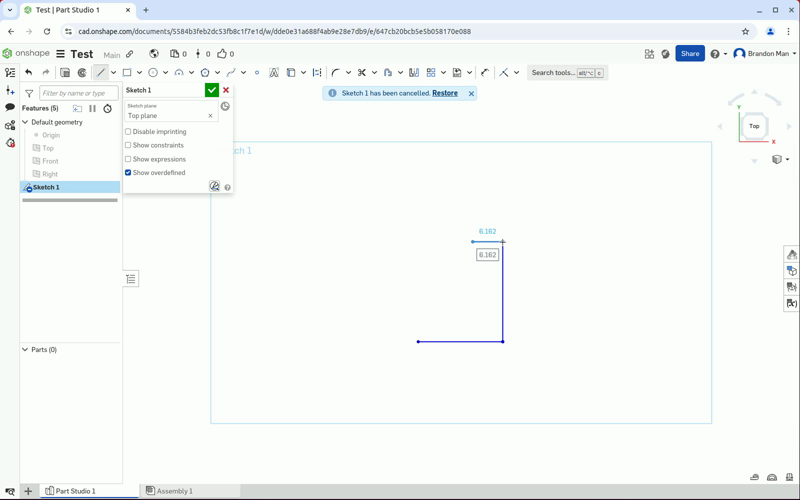
mouse_move(472, 224)
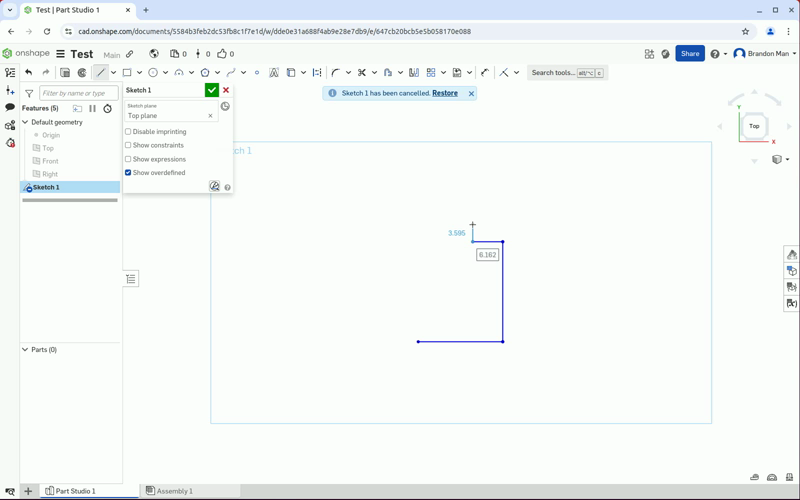
click(472, 224)
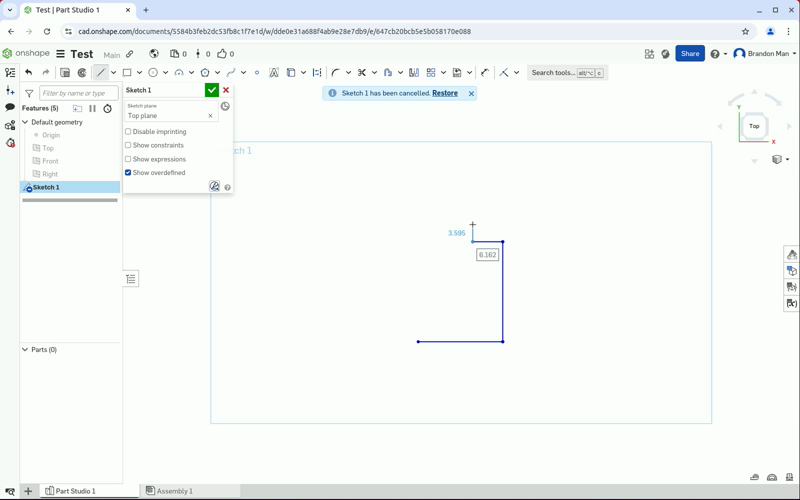
key_up(shift)
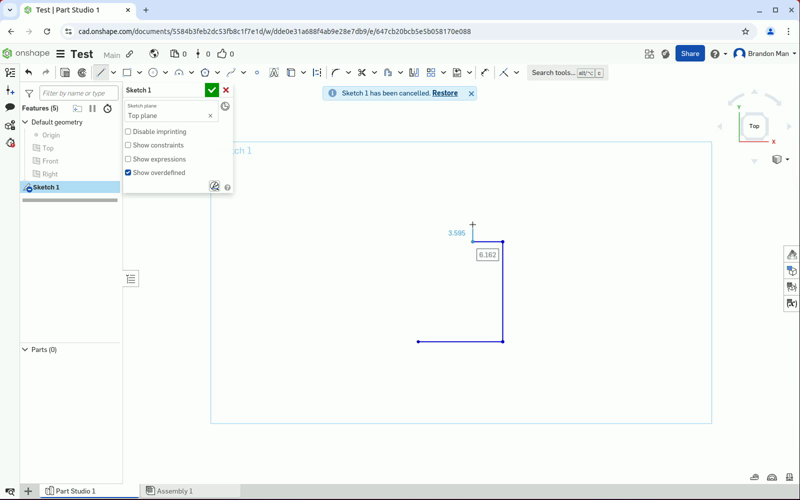
key_down(shift)
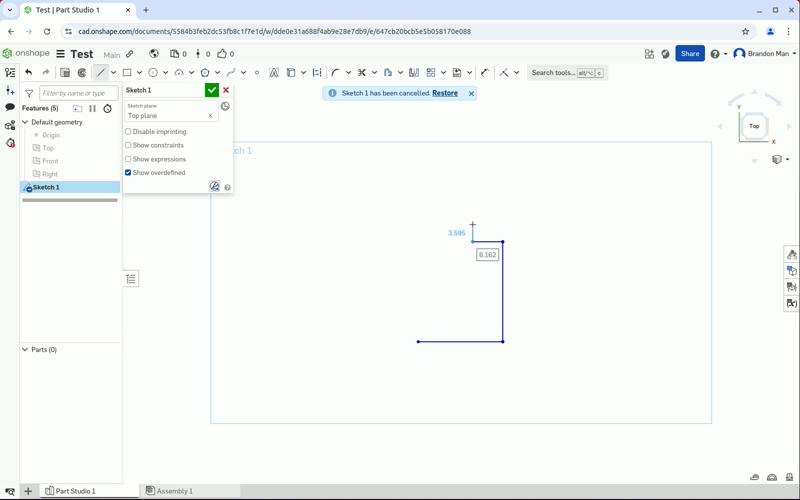
mouse_move(502, 224)
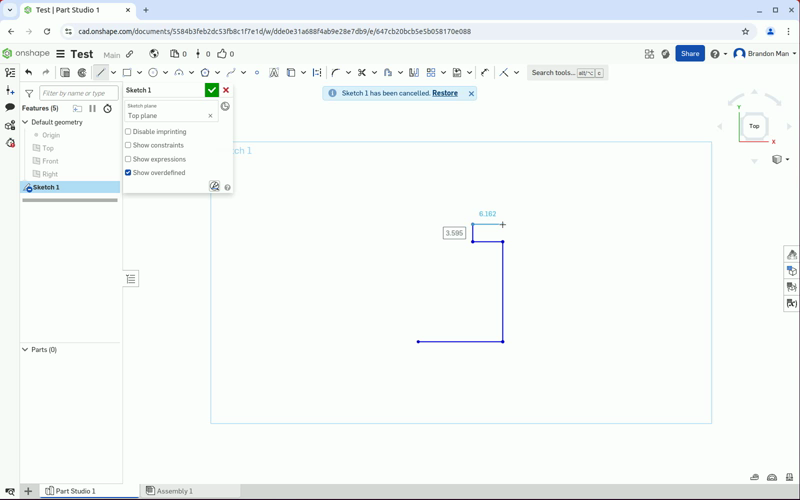
mouse_move(418, 224)
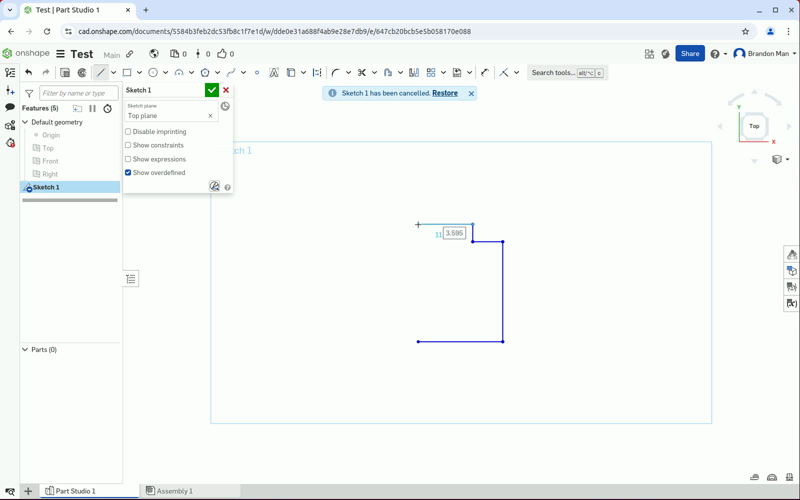
click(418, 224)
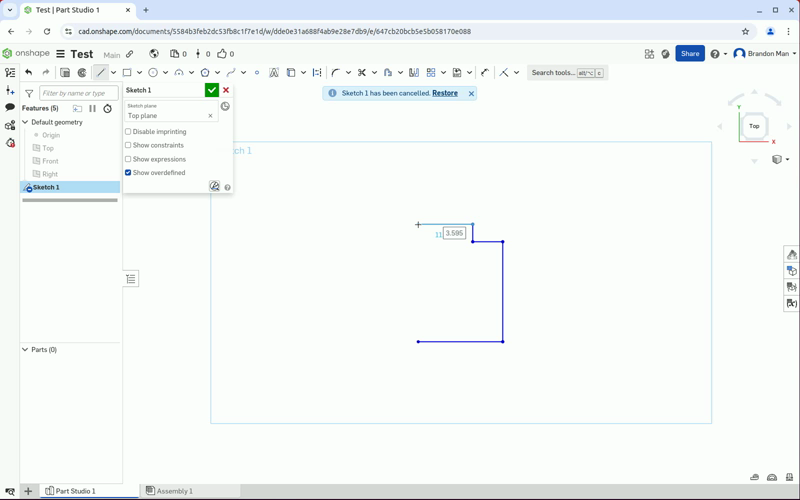
key_up(shift)
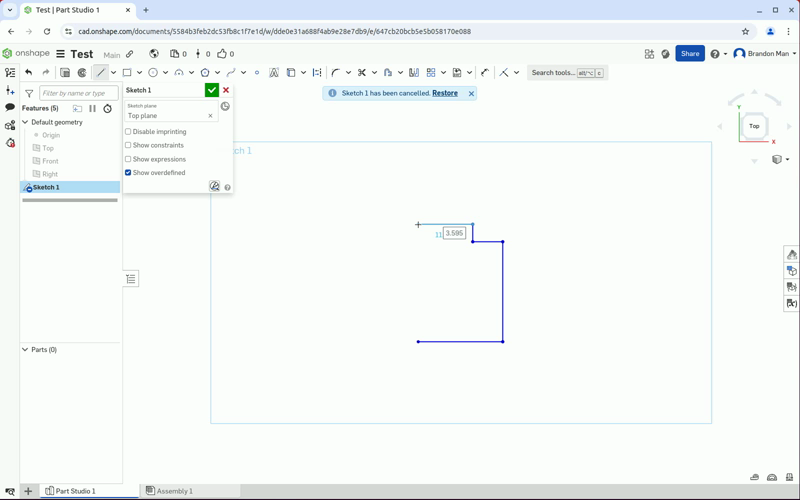
key_down(shift)
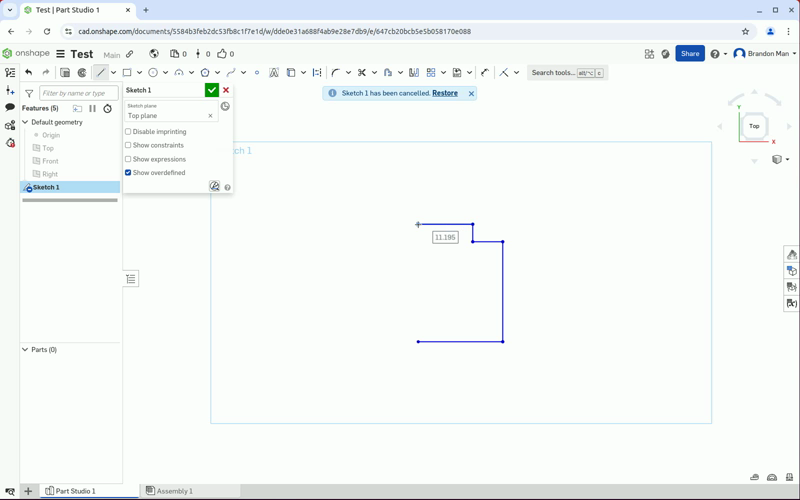
mouse_move(418, 341)
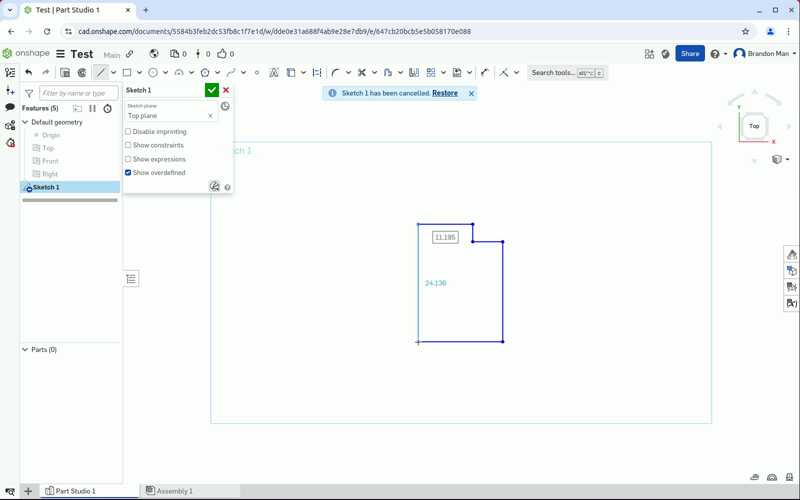
key_up(shift)
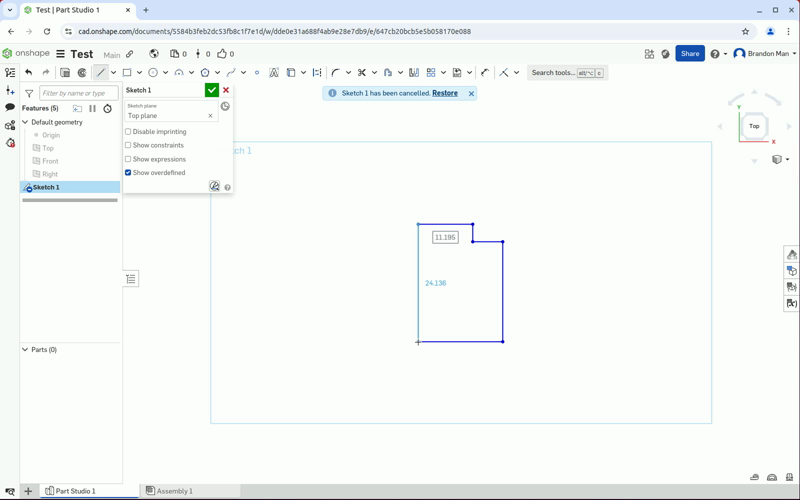
click(418, 341)
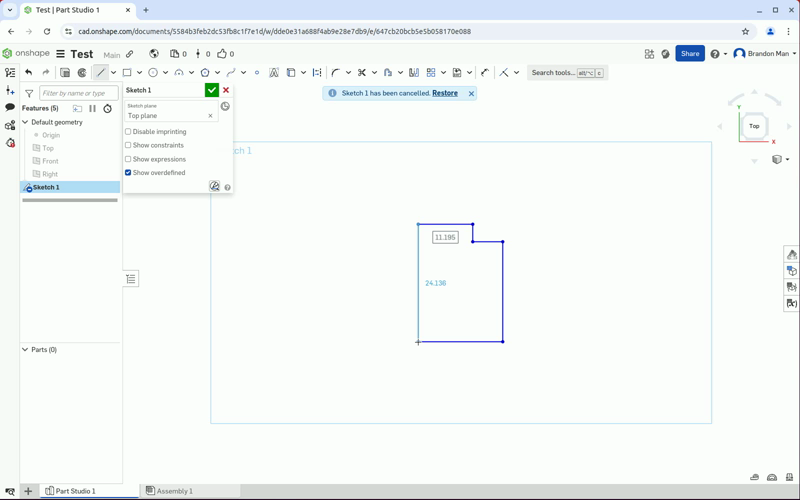
key(esc)
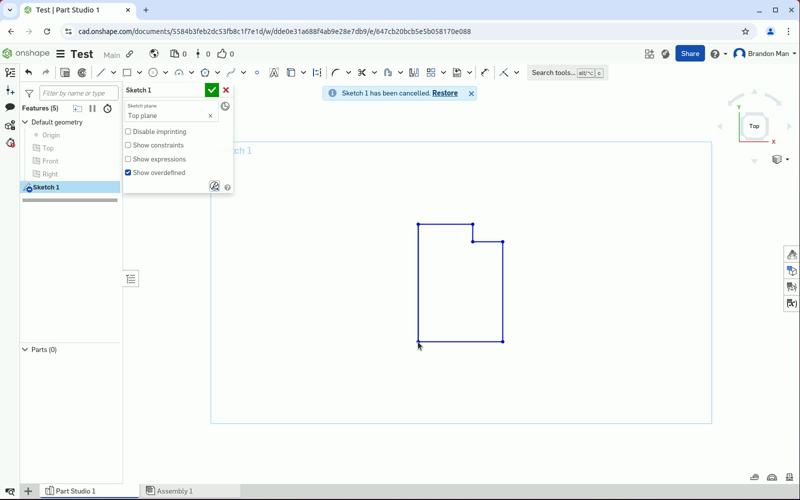
mouse_move(484, 321)
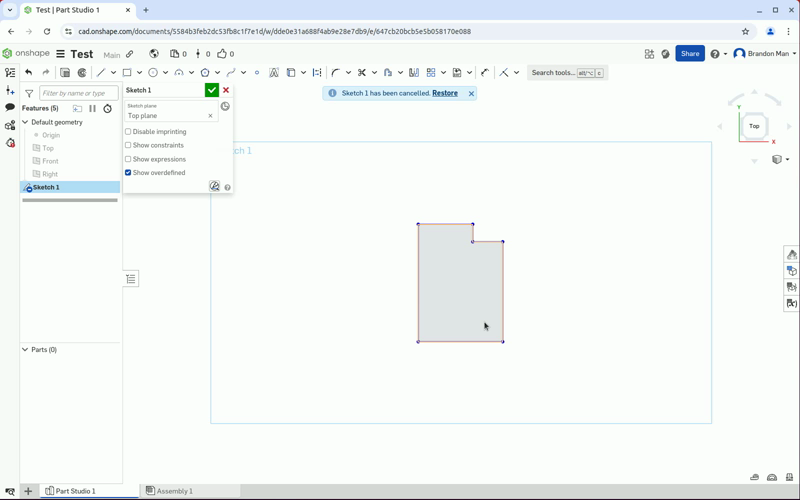
click(484, 321)
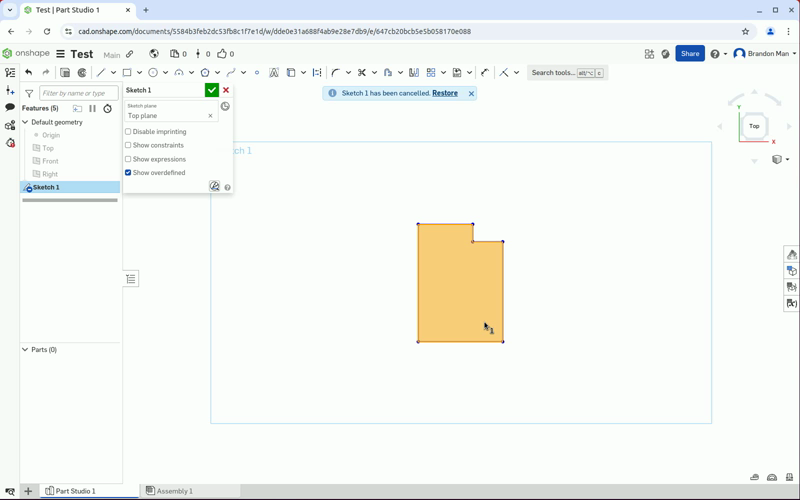
mouse_move(73, 352)
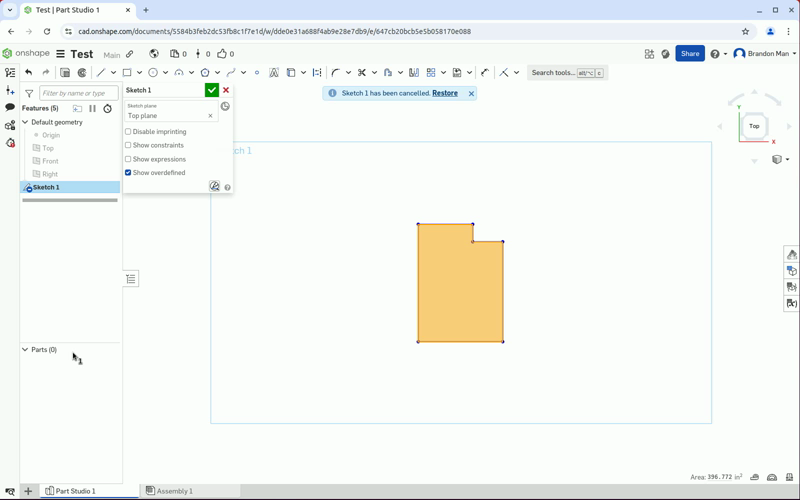
key(shift+y)
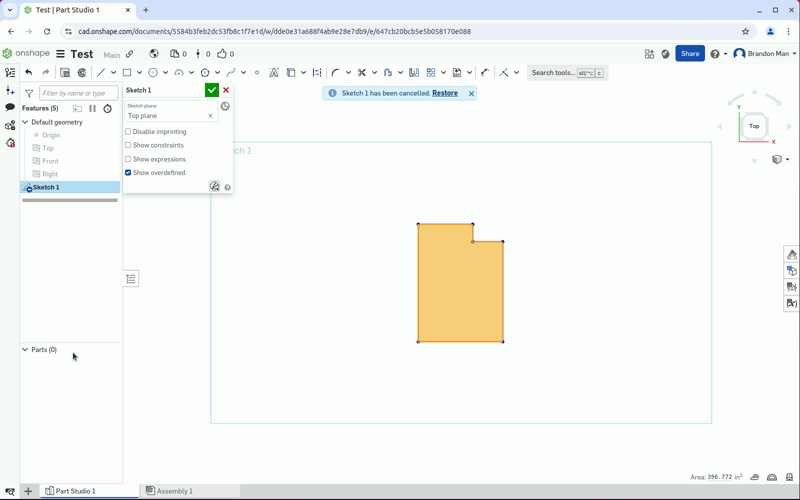
key(shift+e)
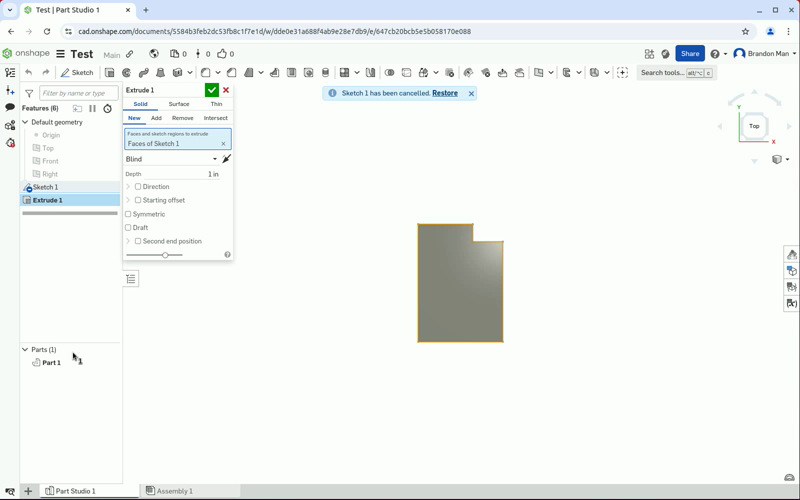
mouse_move(143, 106)
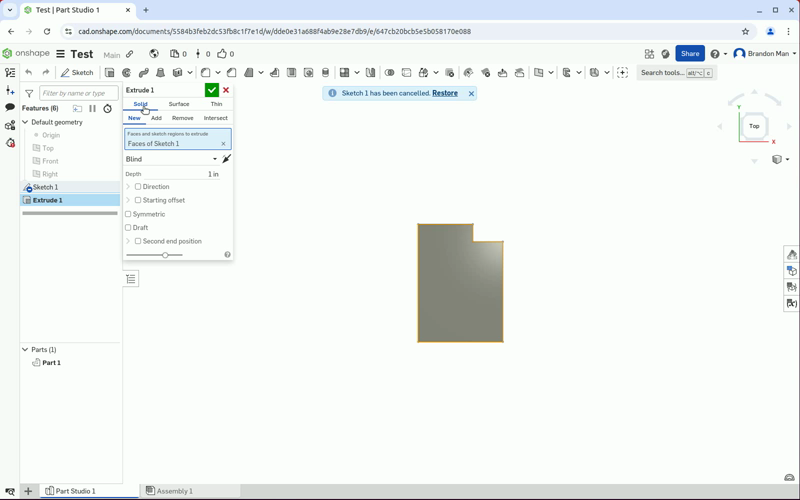
click(143, 106)
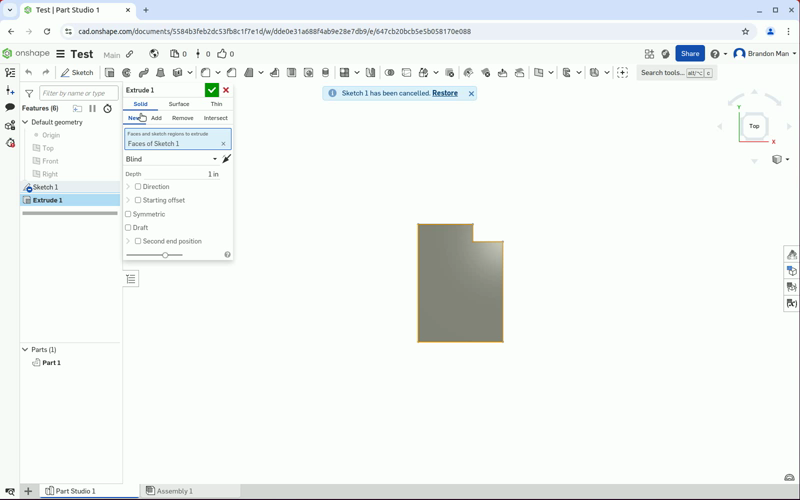
mouse_move(137, 120)
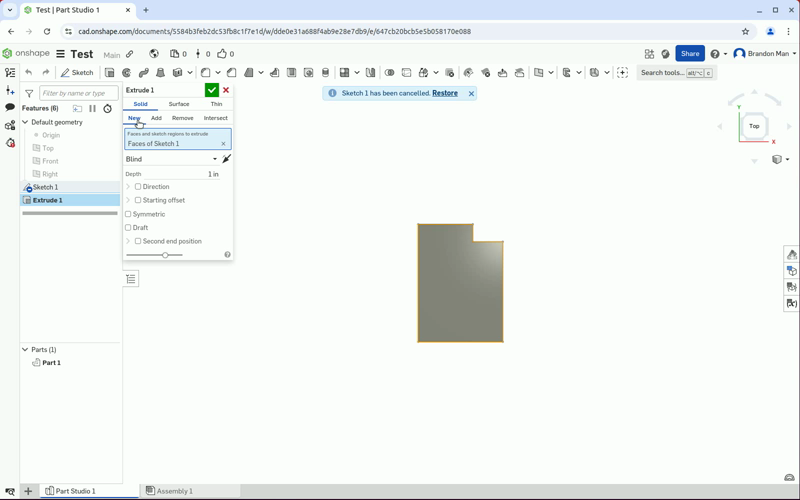
click(137, 120)
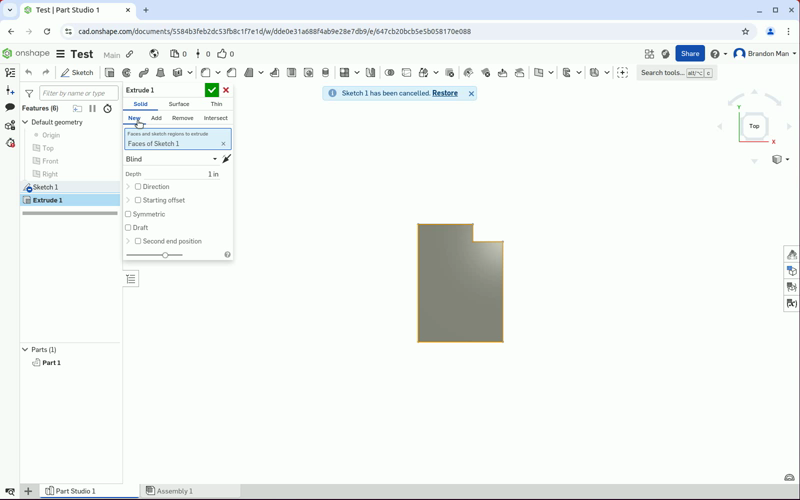
key(tab, 4)
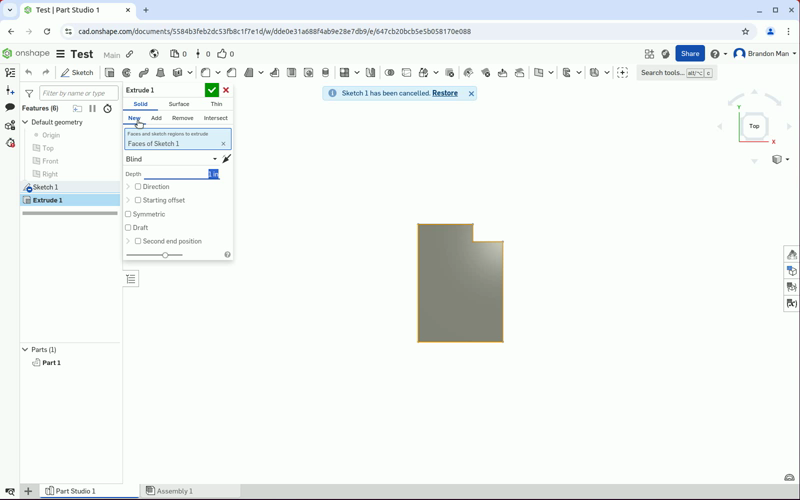
text(0.963)
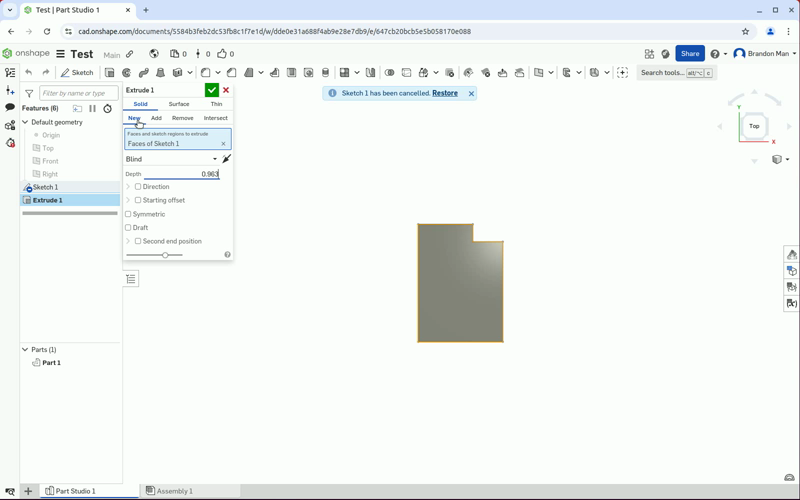
key(enter)
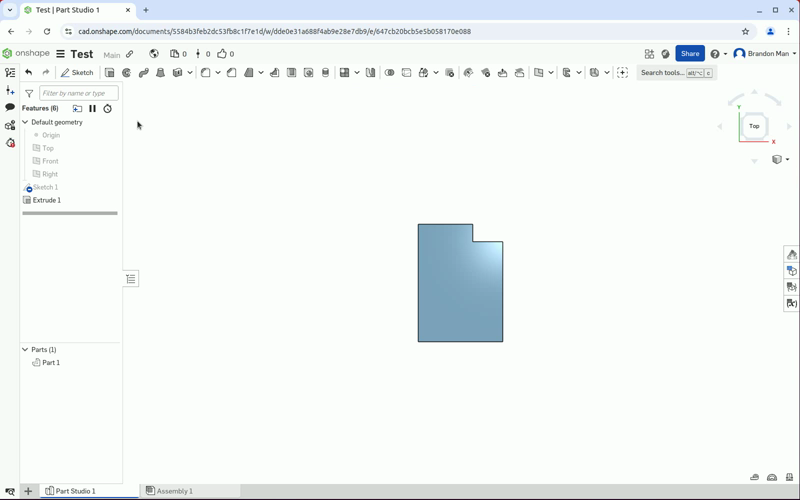
key(shift+h)
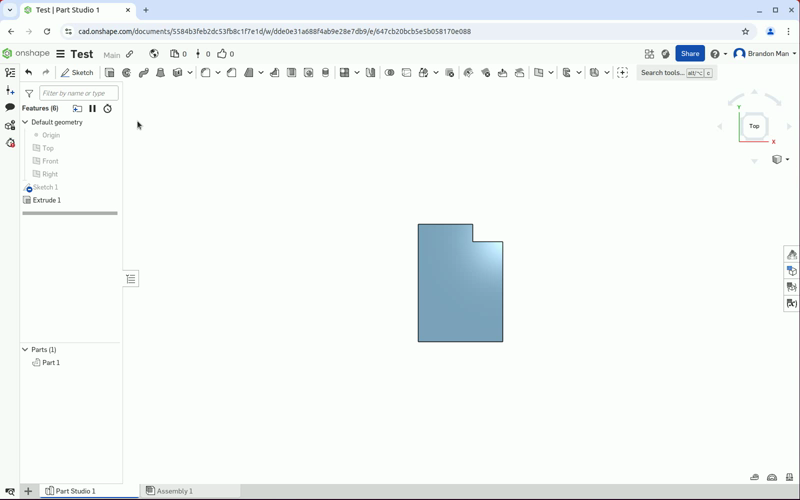
key(shift+h)
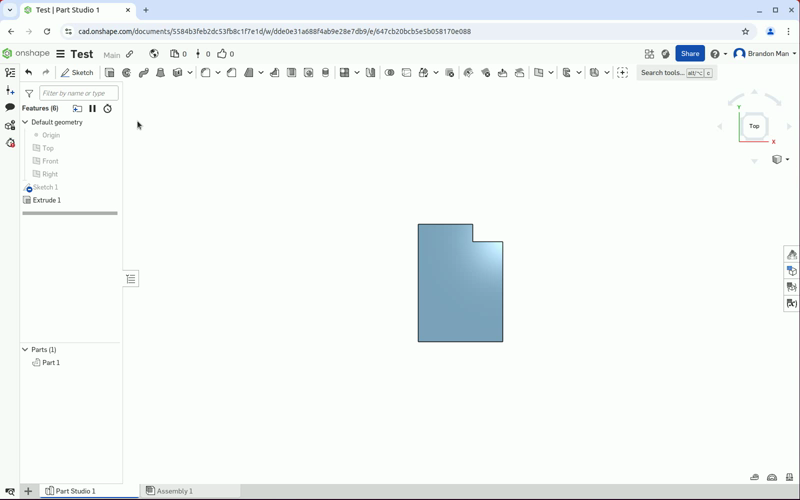
mouse_move(73, 189)
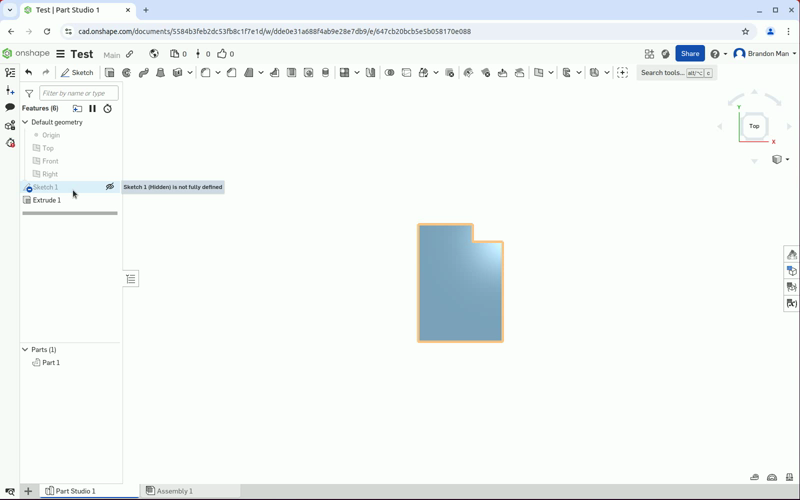
click(73, 189)
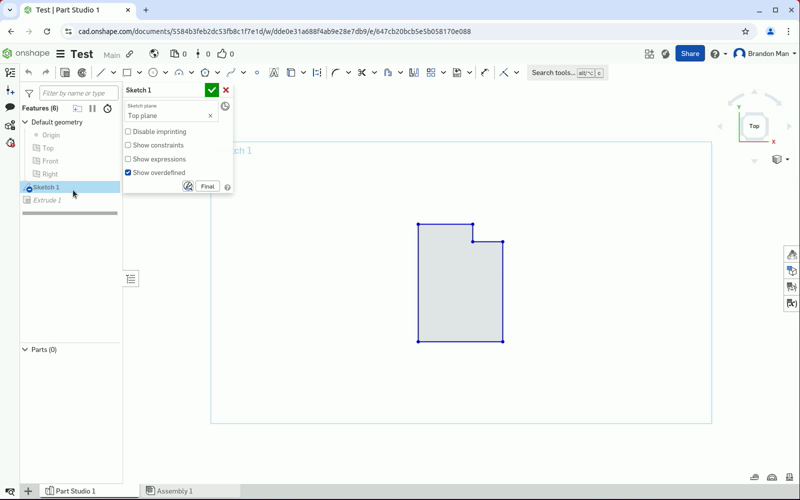
mouse_move(229, 92)
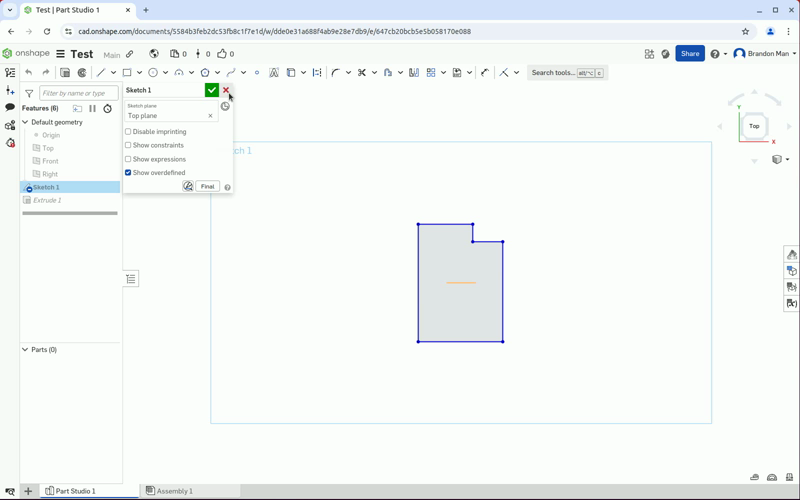
click(229, 92)
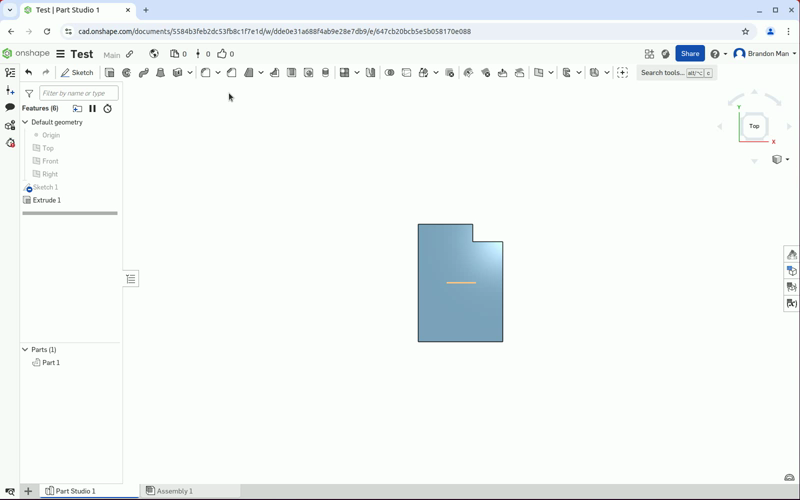
mouse_move(541, 75)
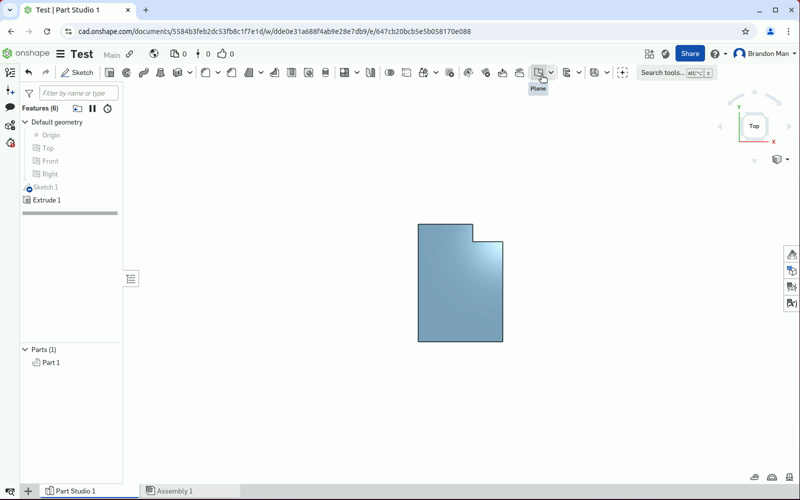
click(541, 75)
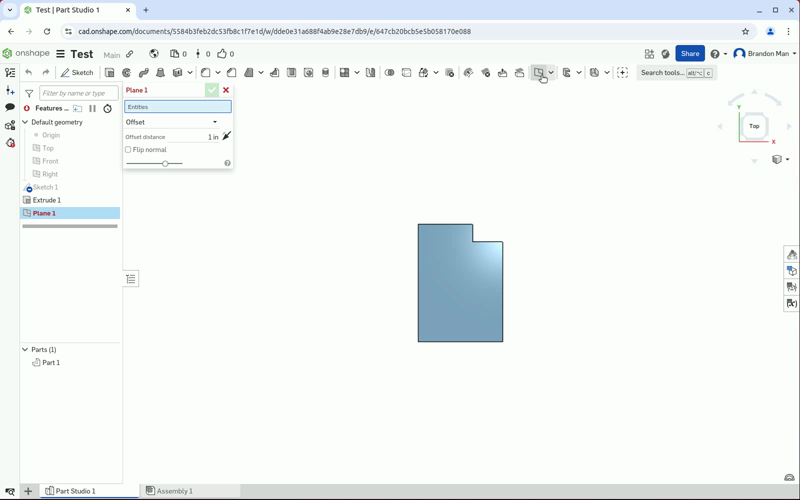
mouse_move(73, 150)
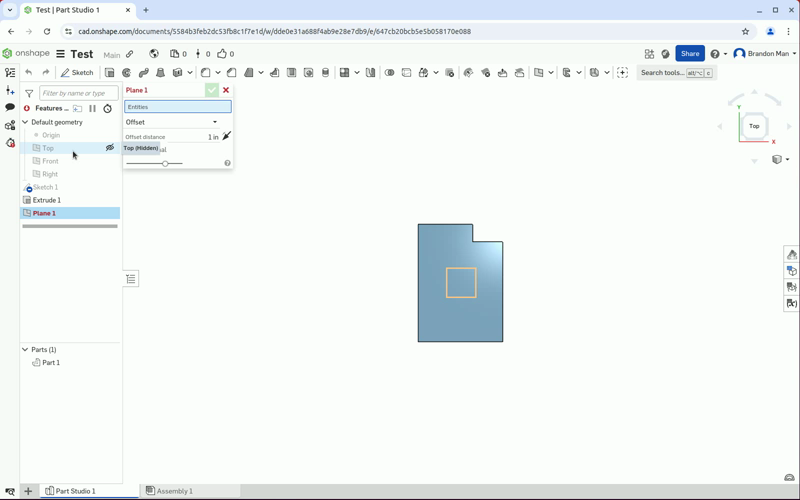
click(73, 150)
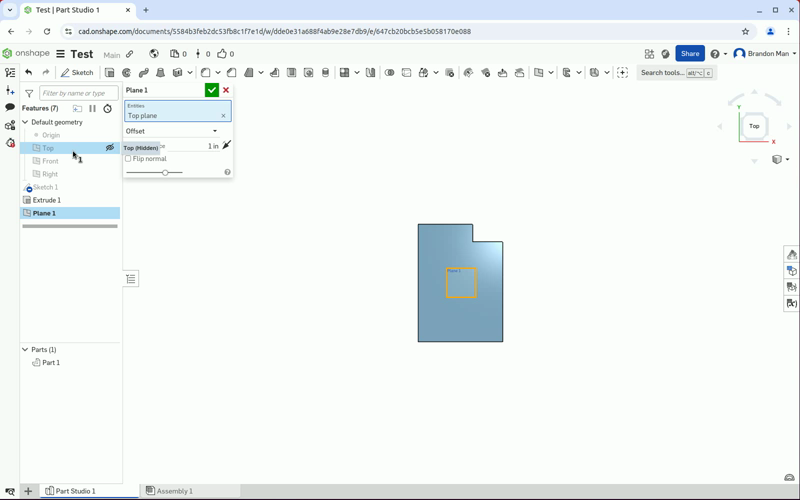
key(tab, 2)
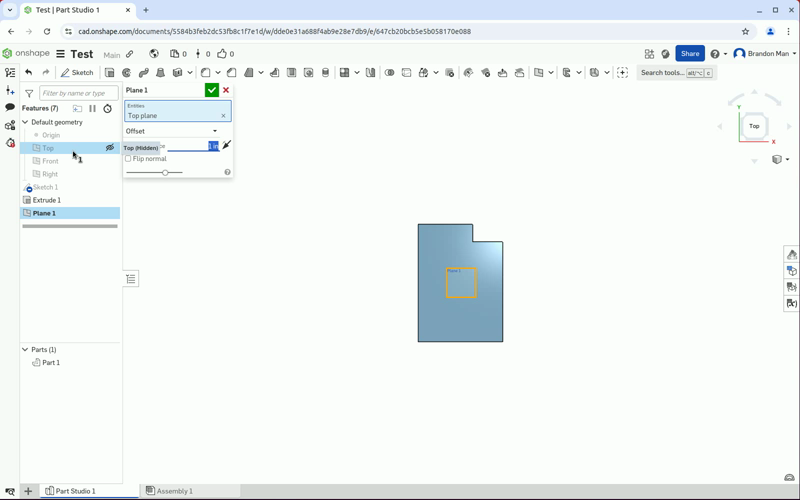
text(0.955)
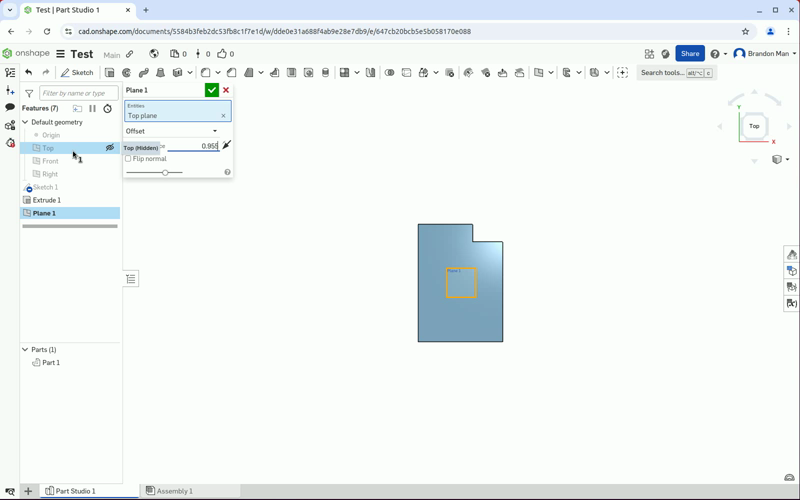
key(enter, 2)
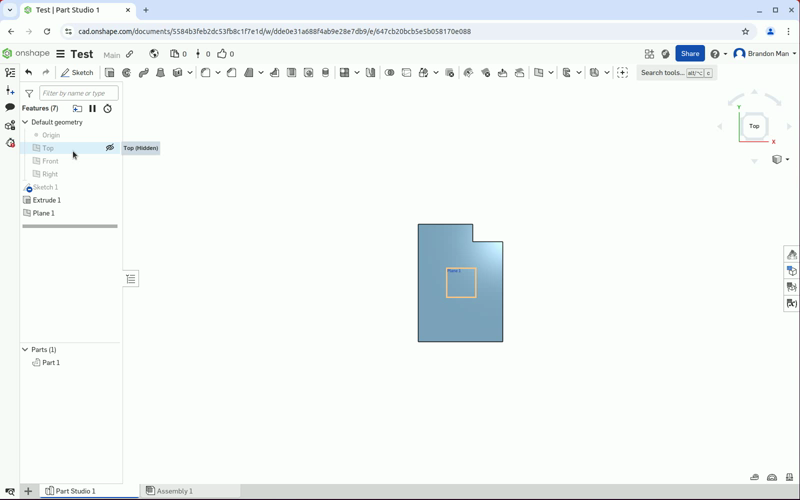
key(shift+s)
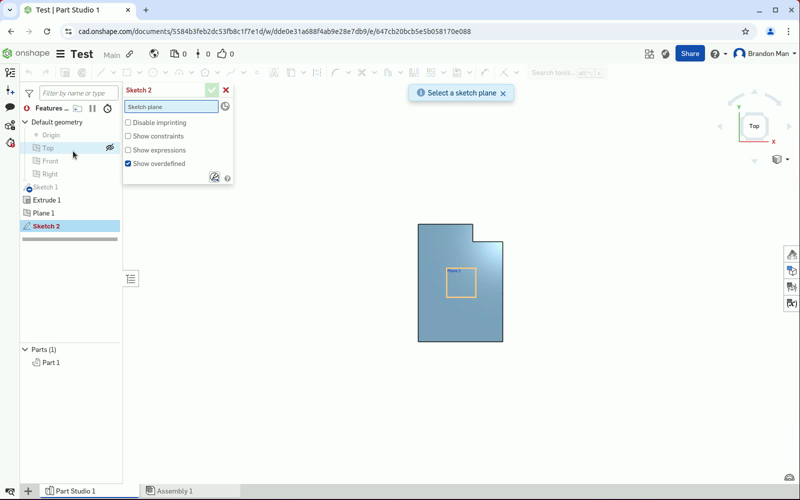
mouse_move(73, 215)
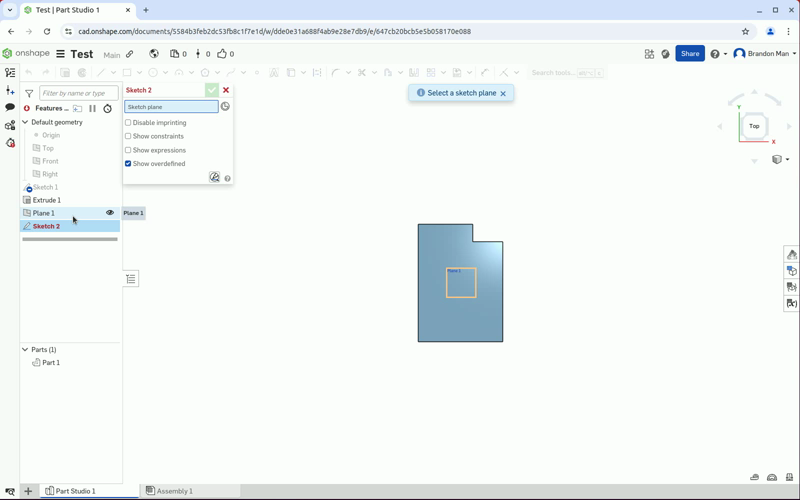
click(73, 215)
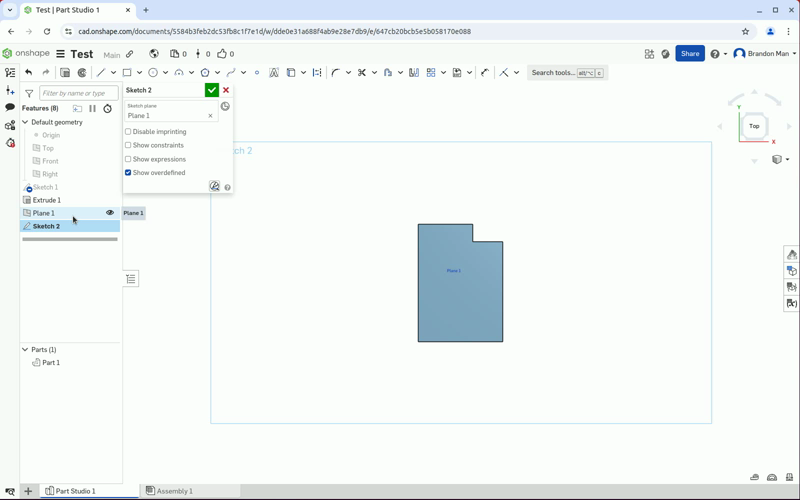
mouse_move(73, 352)
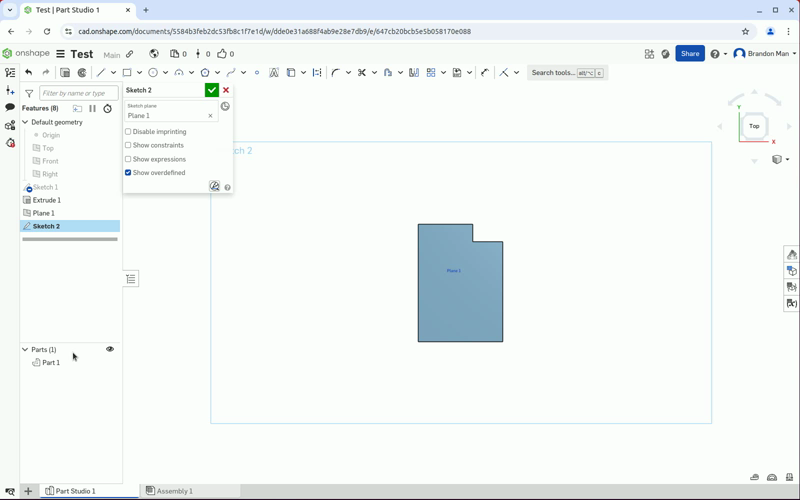
key(y)
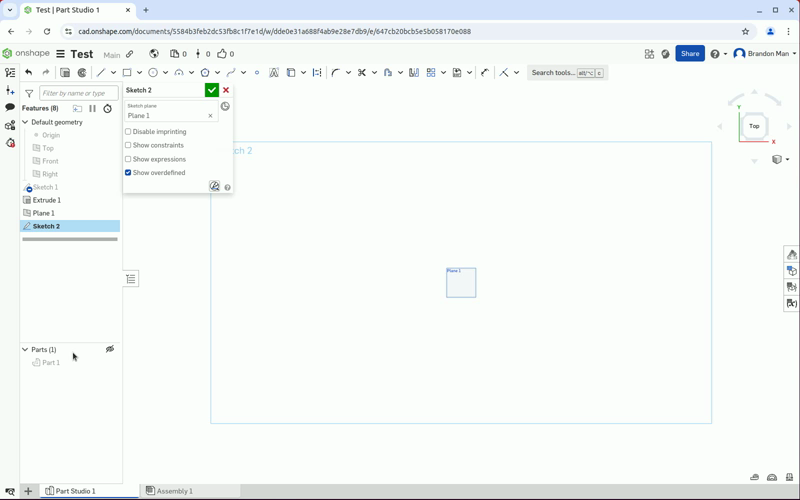
key(l)
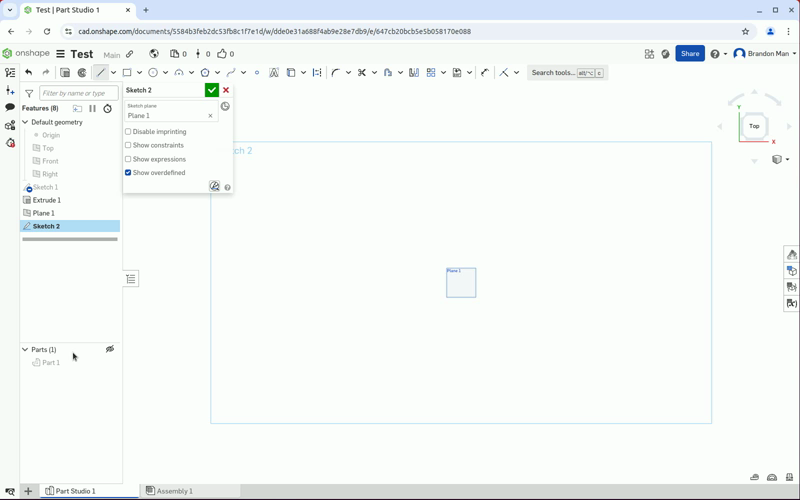
key_down(shift)
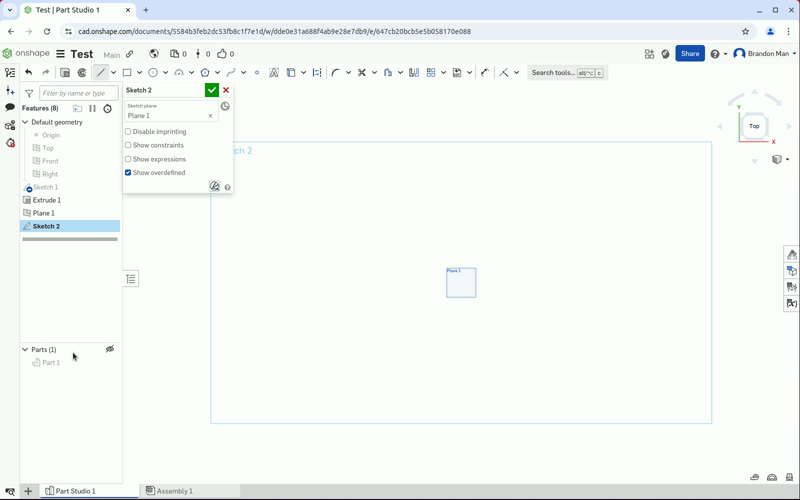
mouse_move(502, 328)
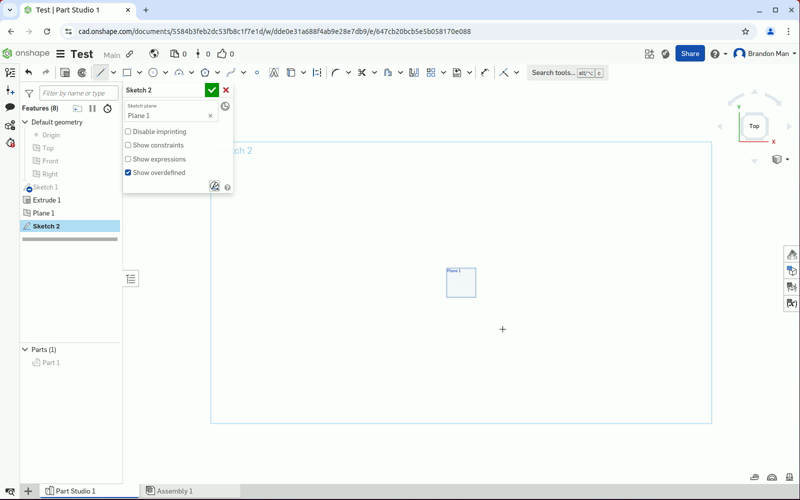
click(502, 328)
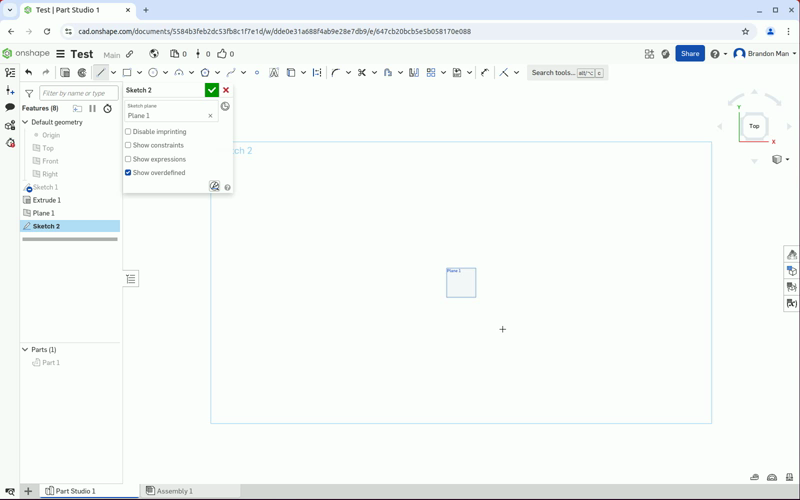
key_up(shift)
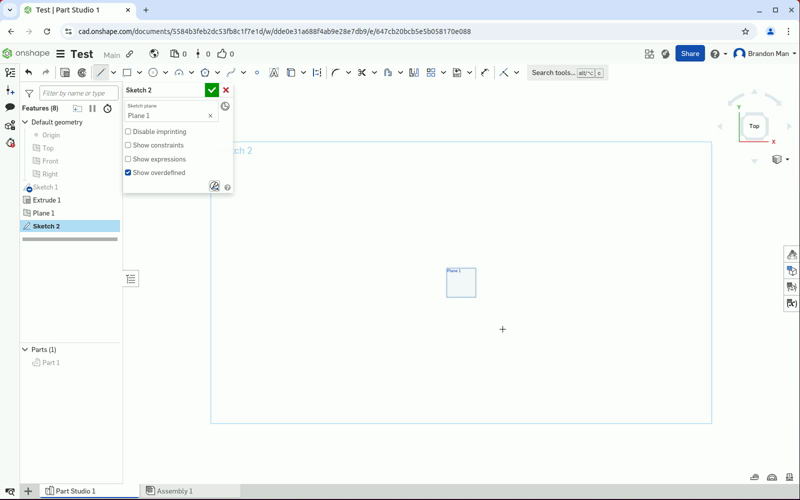
key_down(shift)
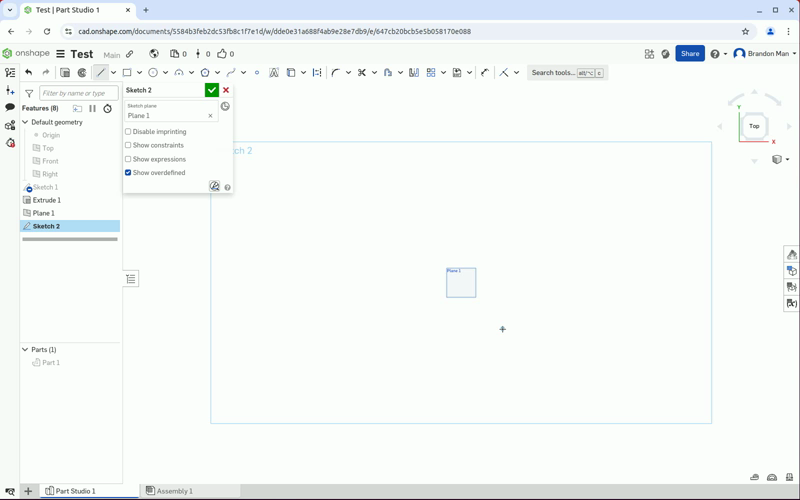
mouse_move(532, 328)
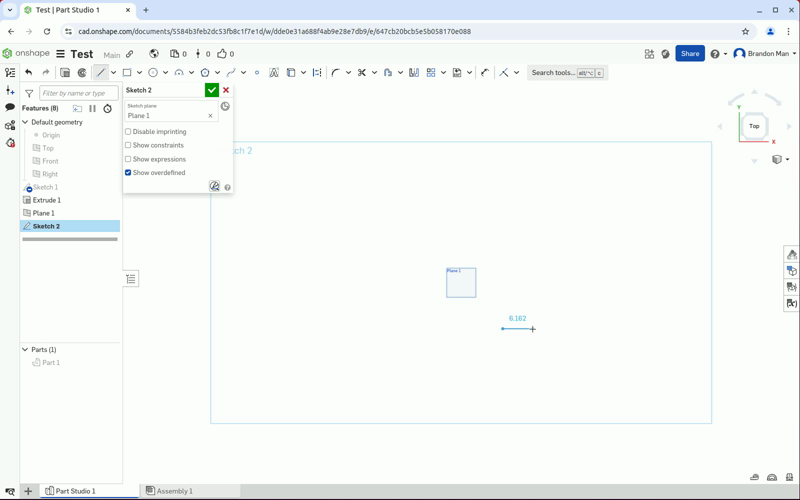
mouse_move(536, 328)
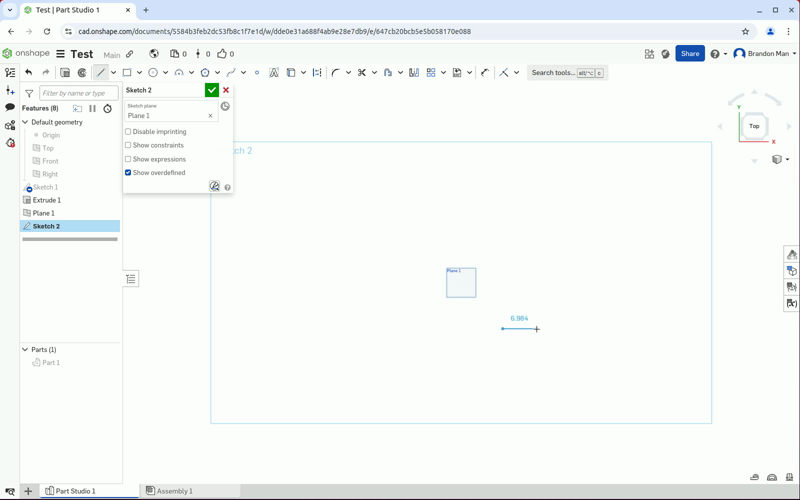
click(536, 328)
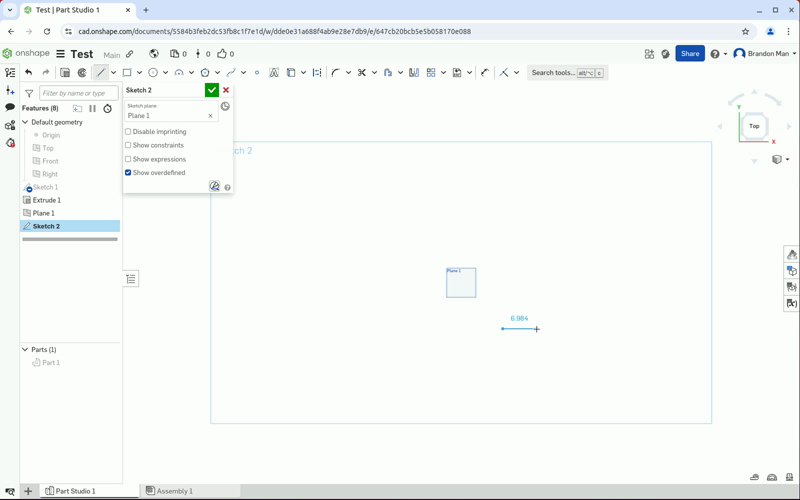
key_up(shift)
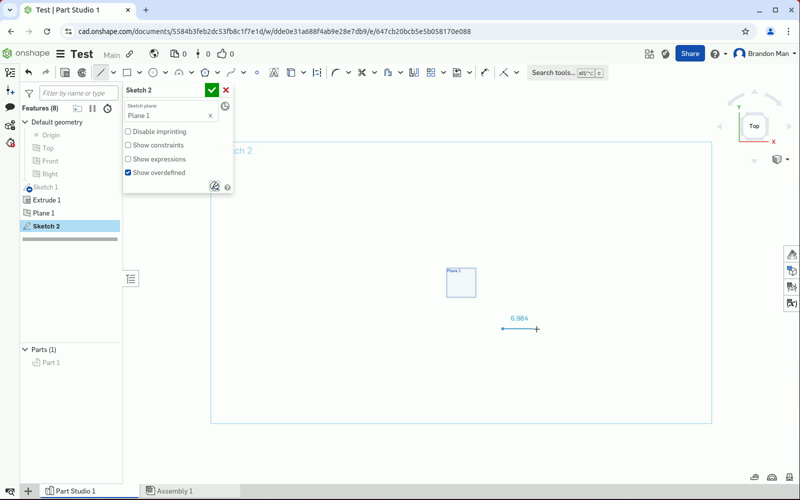
key_down(shift)
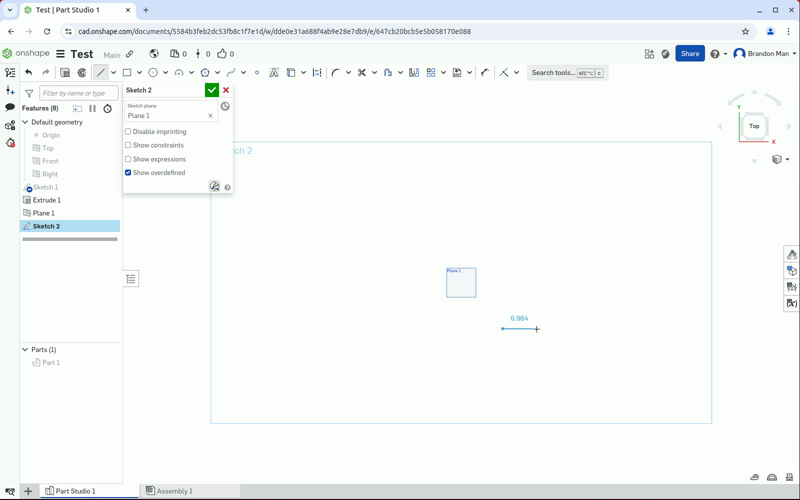
mouse_move(566, 328)
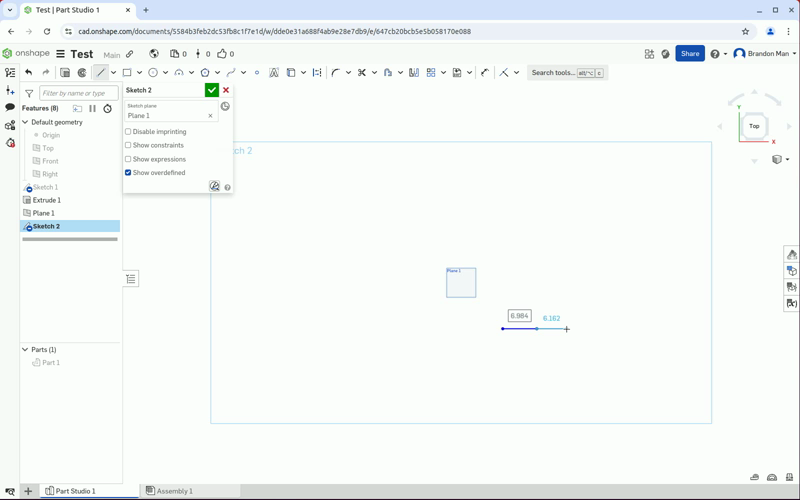
mouse_move(536, 311)
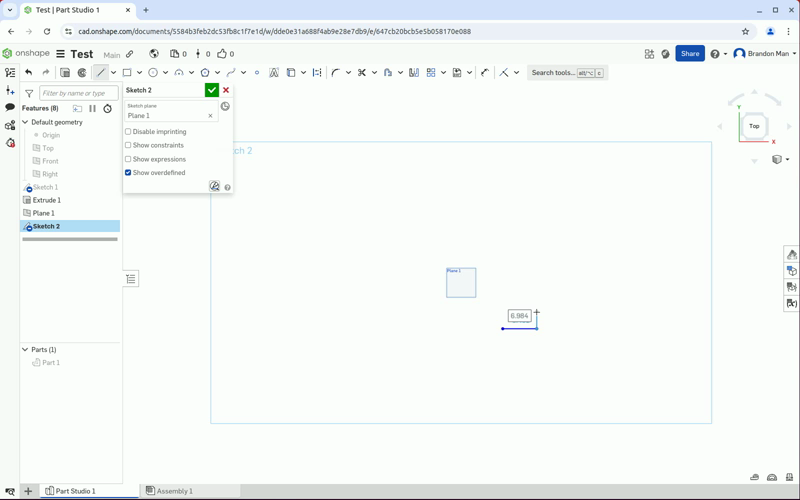
click(536, 311)
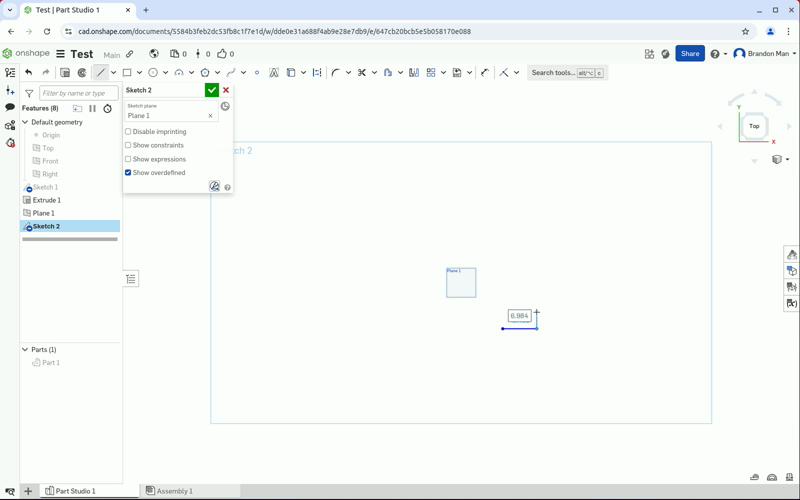
key_up(shift)
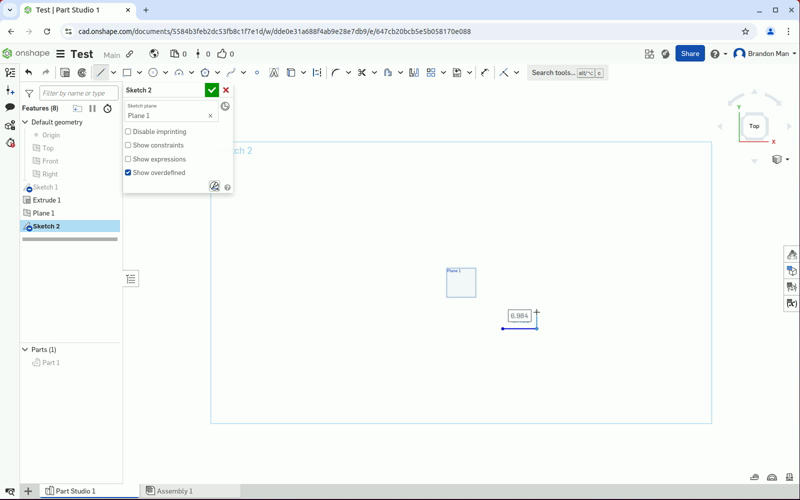
key_down(shift)
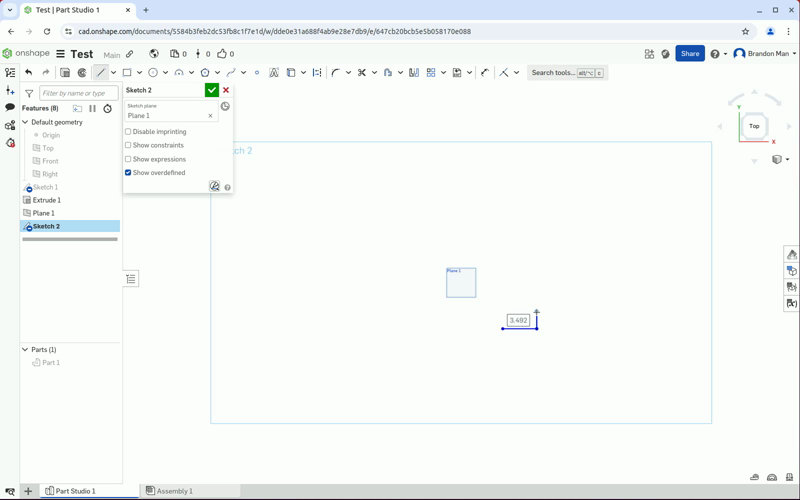
mouse_move(566, 311)
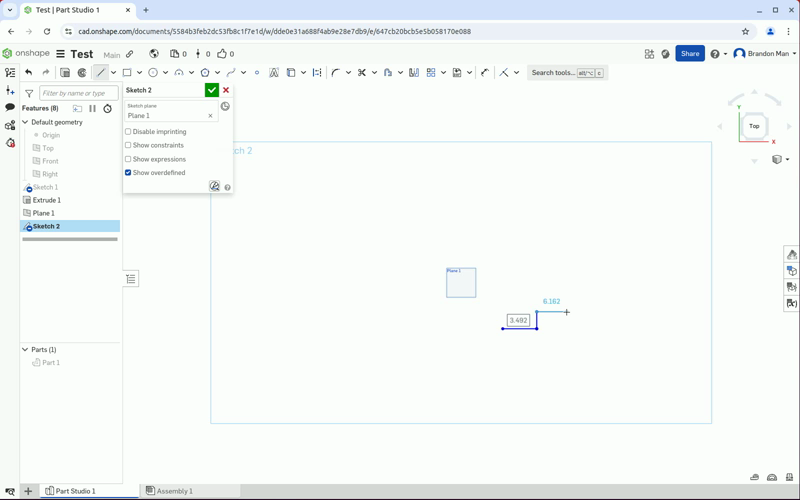
mouse_move(502, 311)
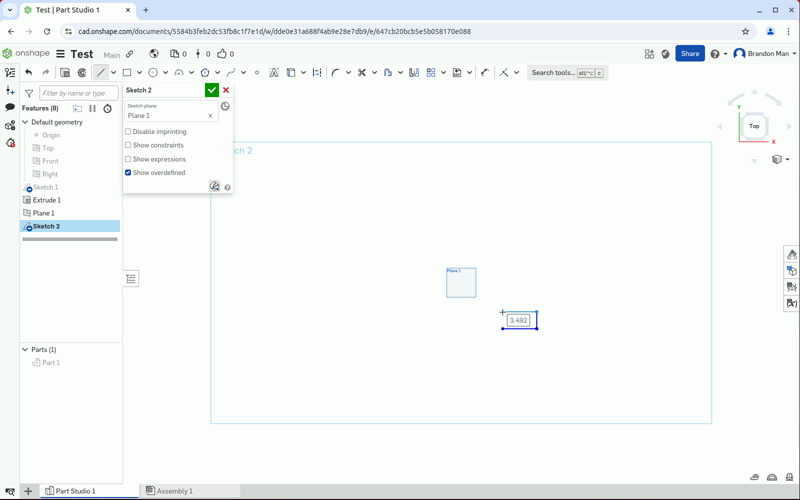
click(502, 311)
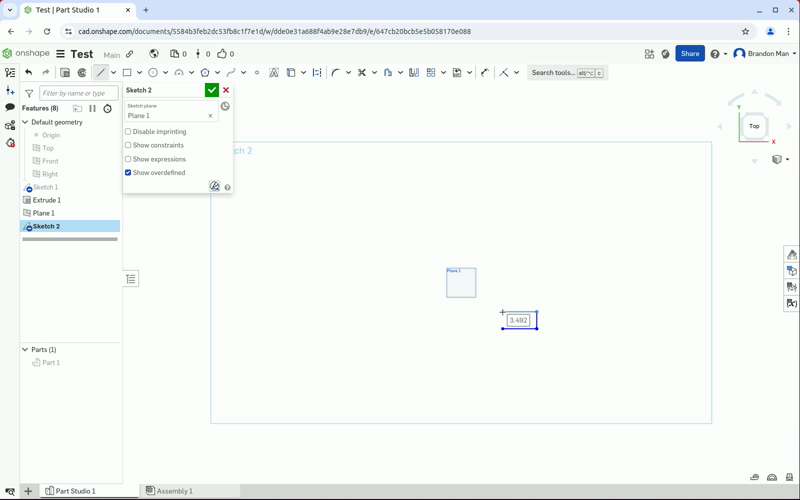
key_up(shift)
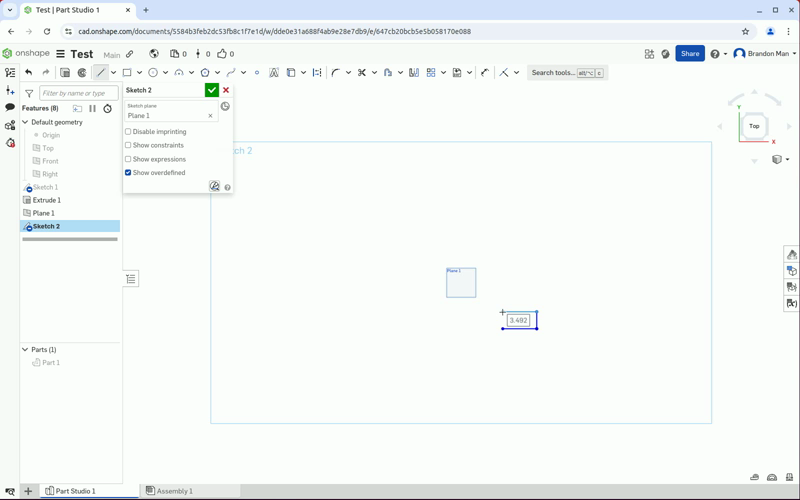
mouse_move(532, 311)
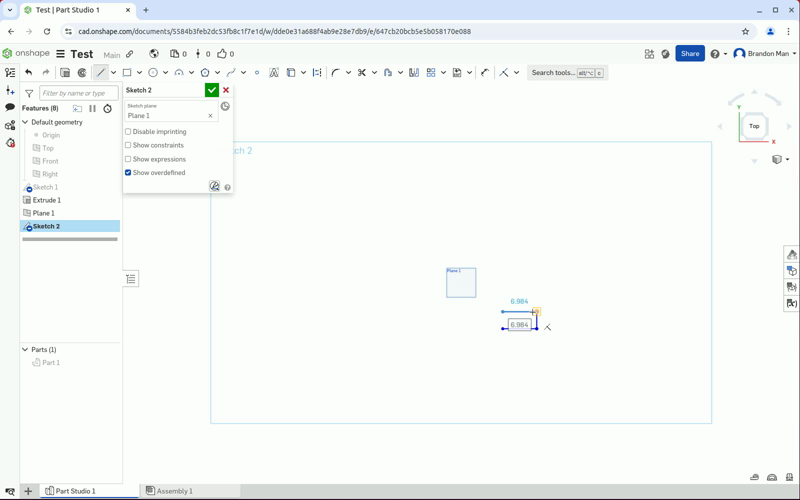
key_down(shift)
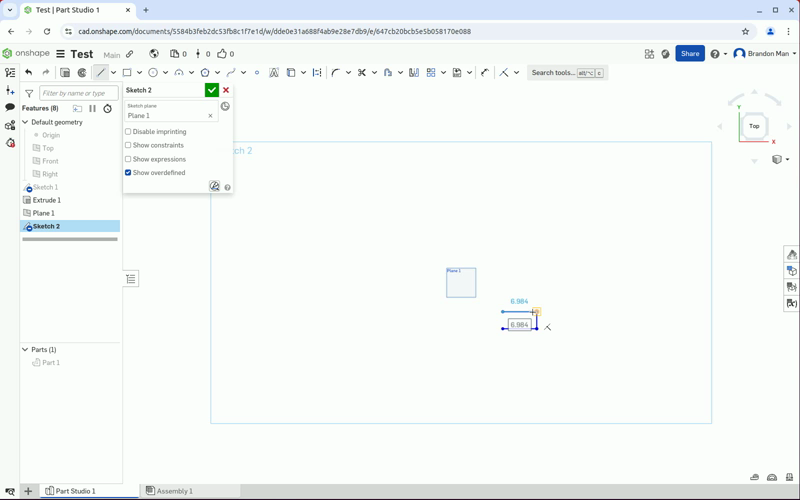
mouse_move(502, 328)
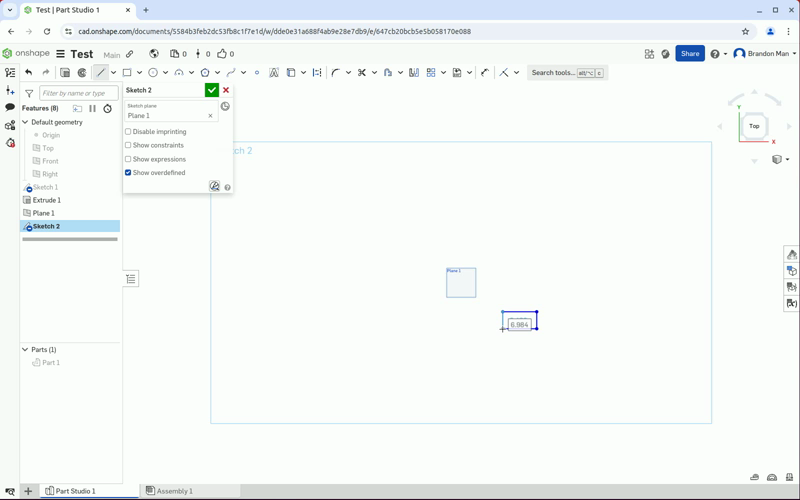
key_up(shift)
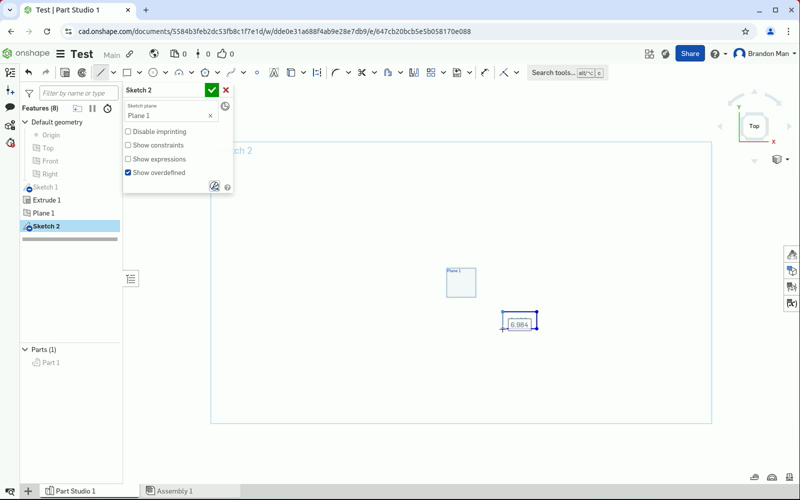
click(502, 328)
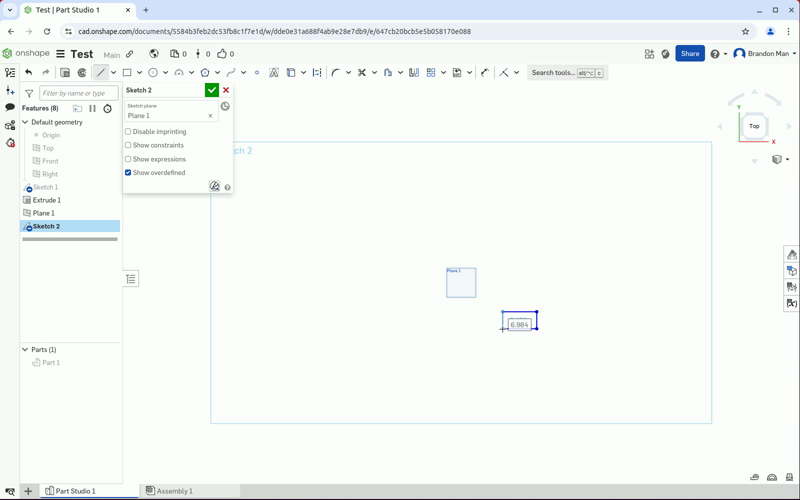
key(esc)
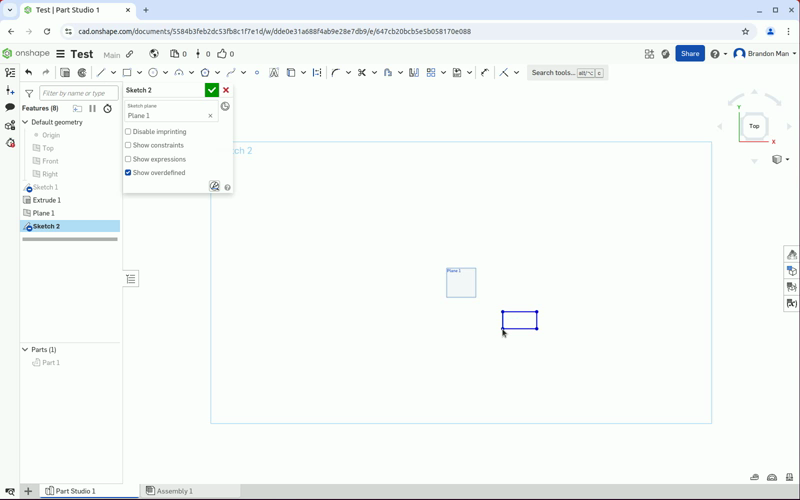
mouse_move(523, 313)
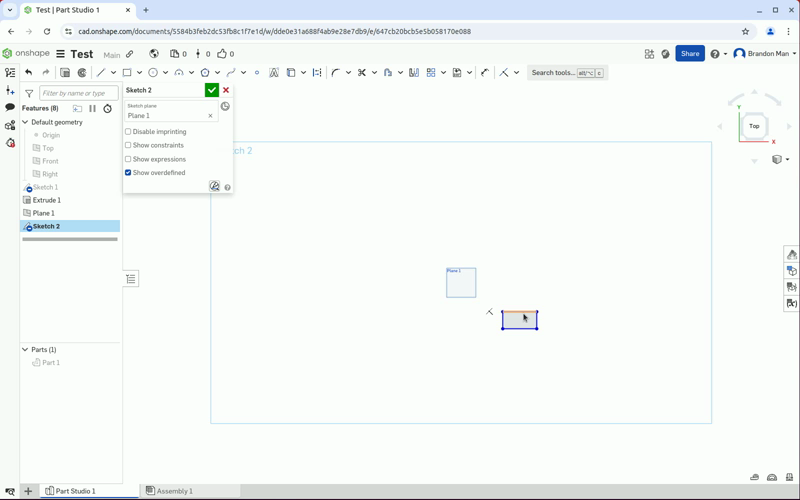
scroll(6)
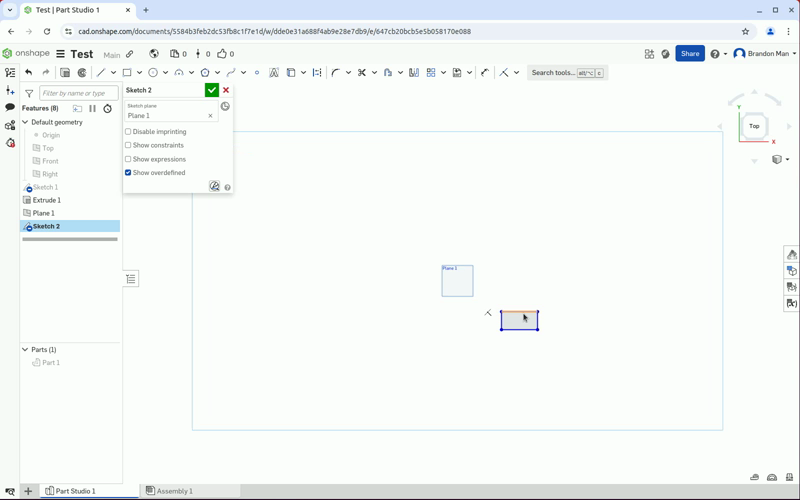
scroll(6)
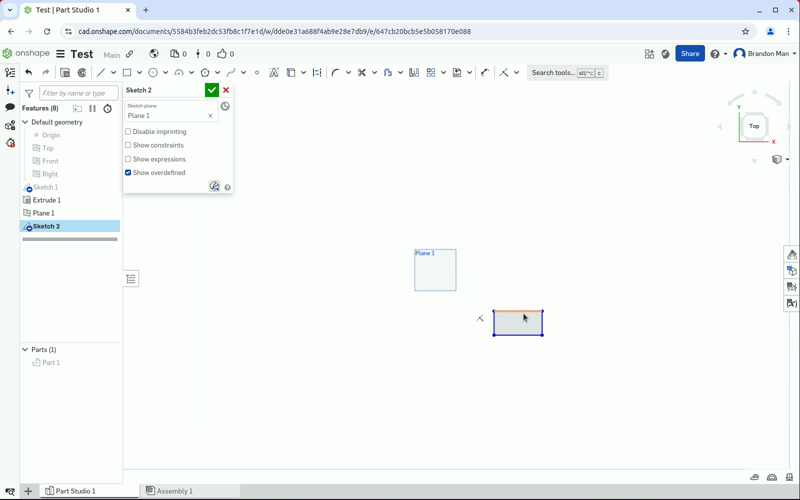
scroll(6)
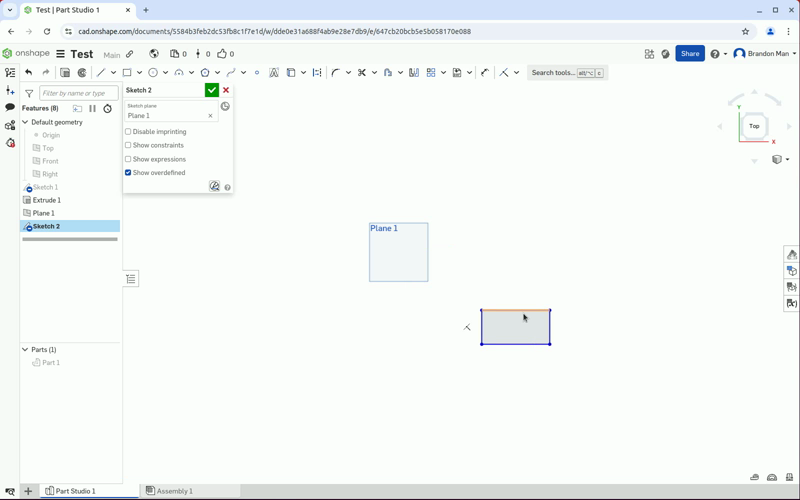
scroll(6)
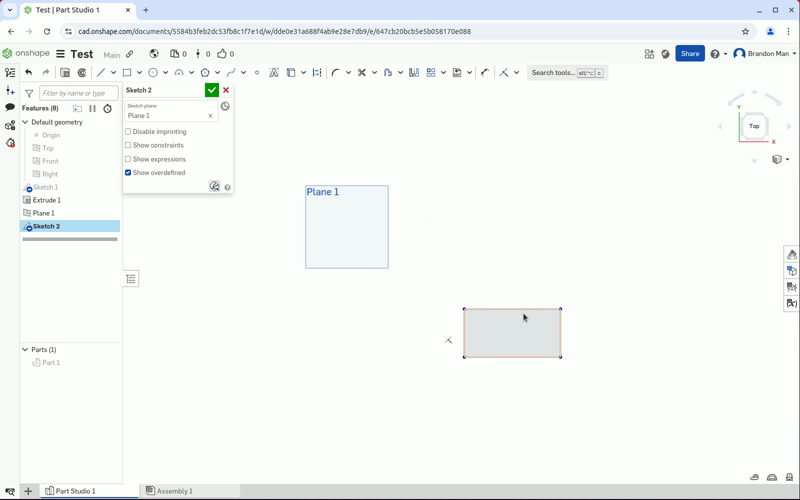
scroll(6)
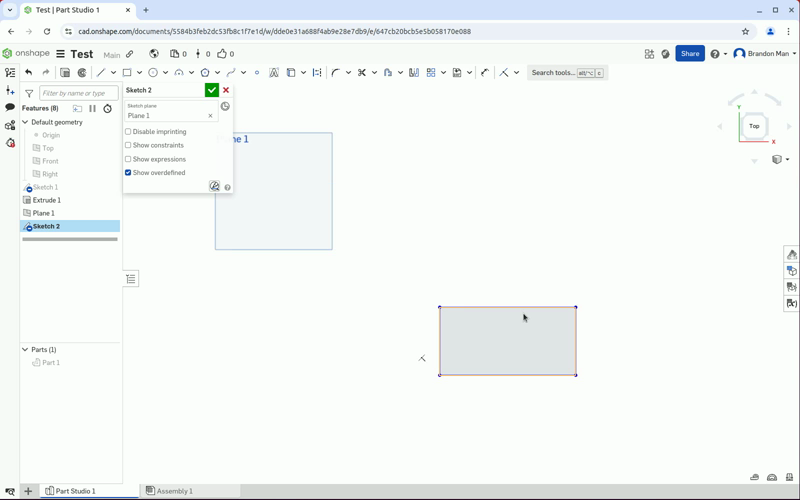
scroll(6)
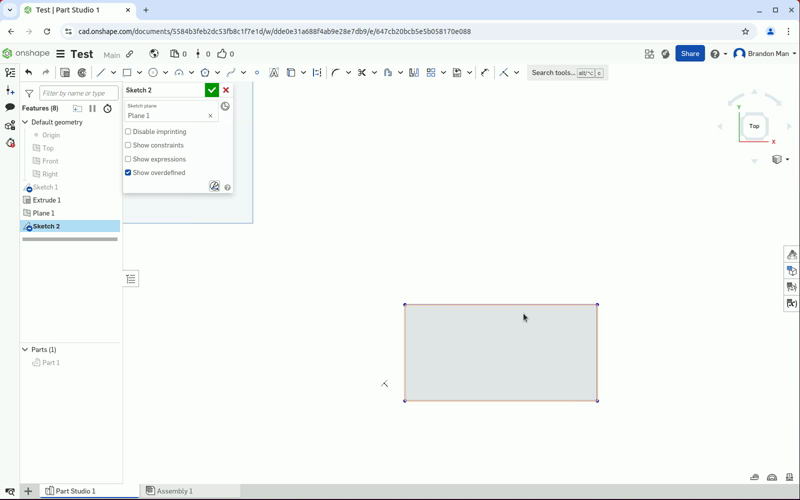
scroll(6)
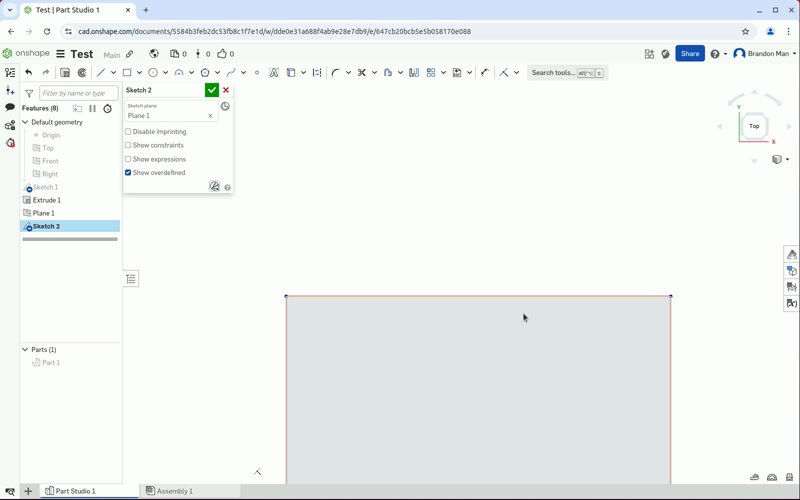
click(523, 313)
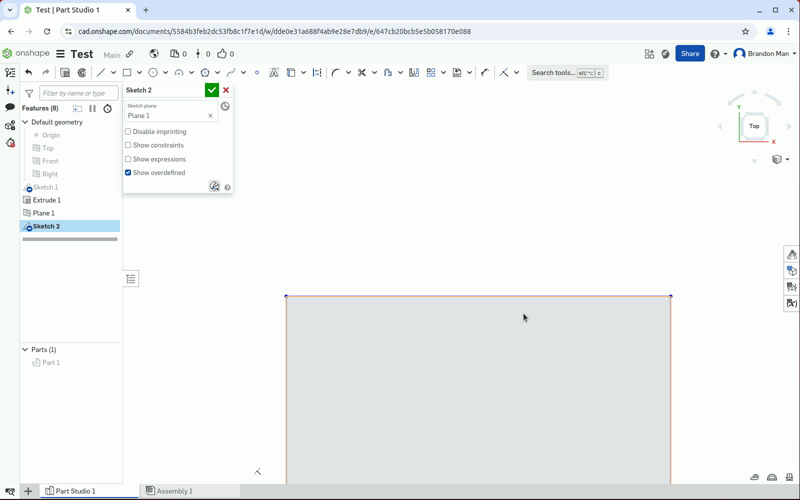
scroll(-6)
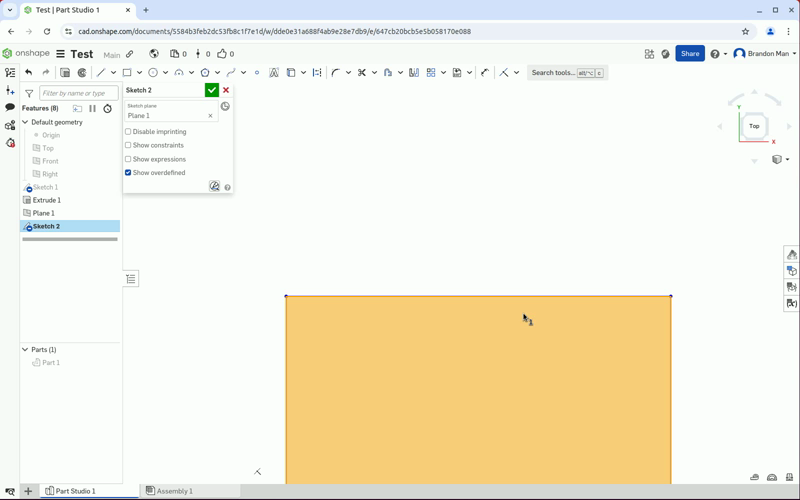
scroll(-6)
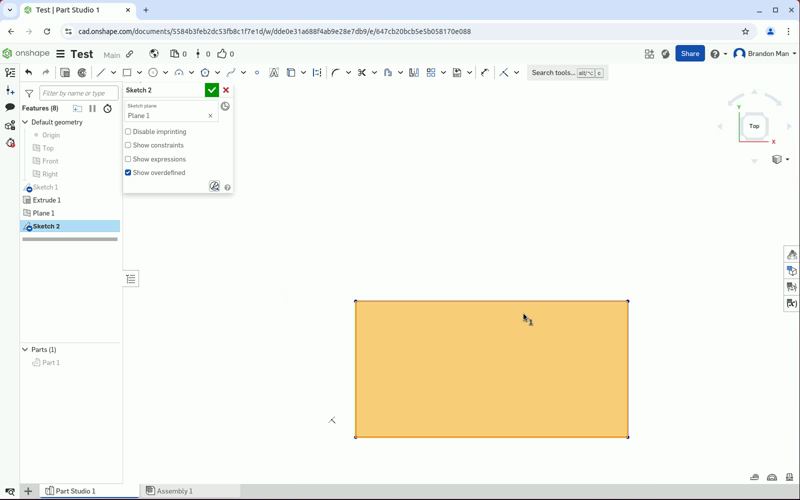
scroll(-6)
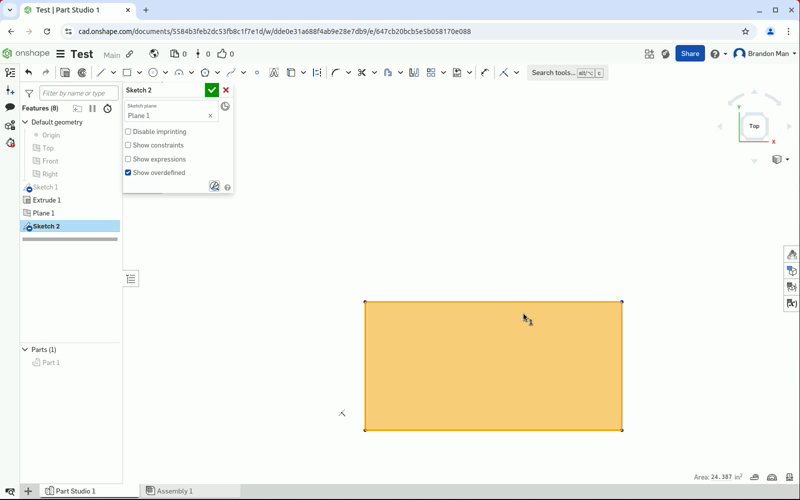
scroll(-6)
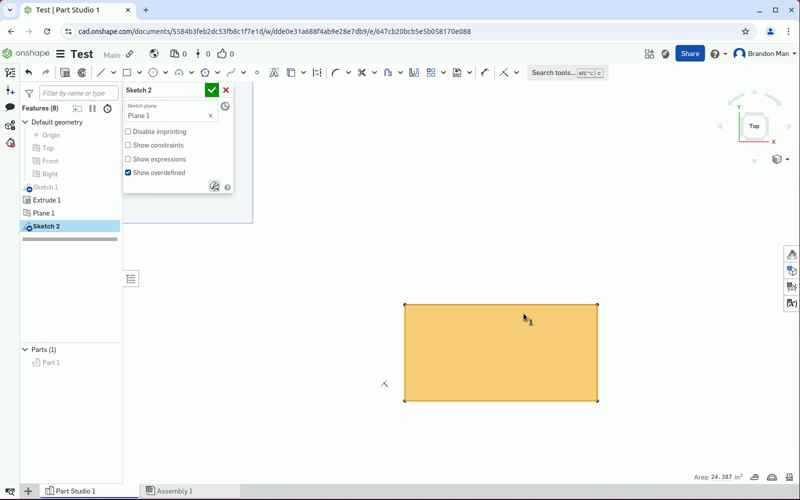
scroll(-6)
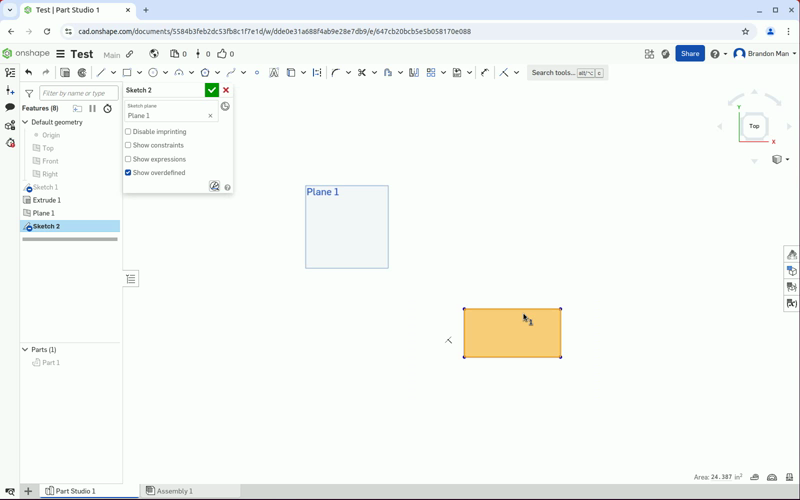
scroll(-6)
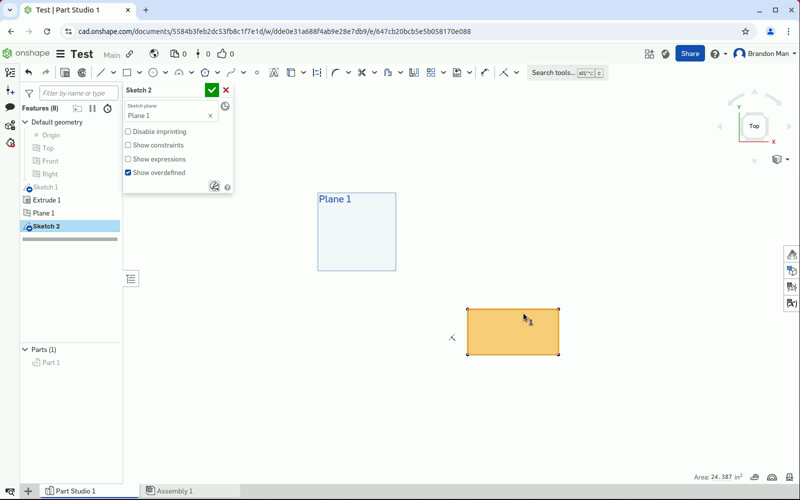
scroll(-6)
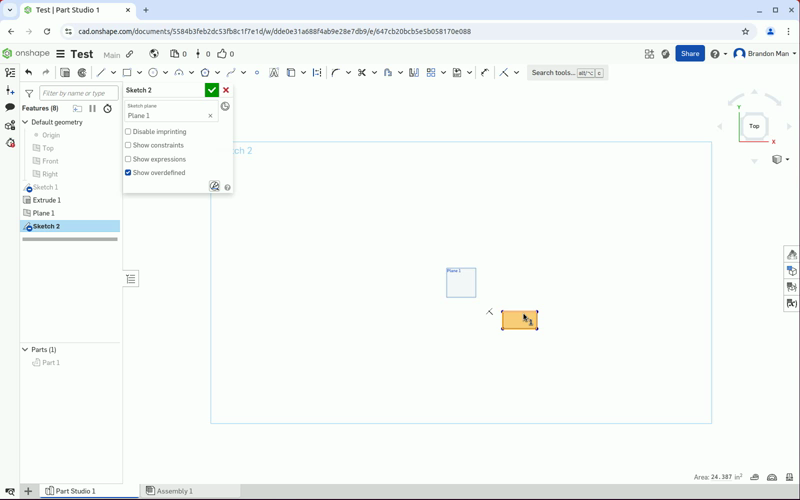
mouse_move(73, 352)
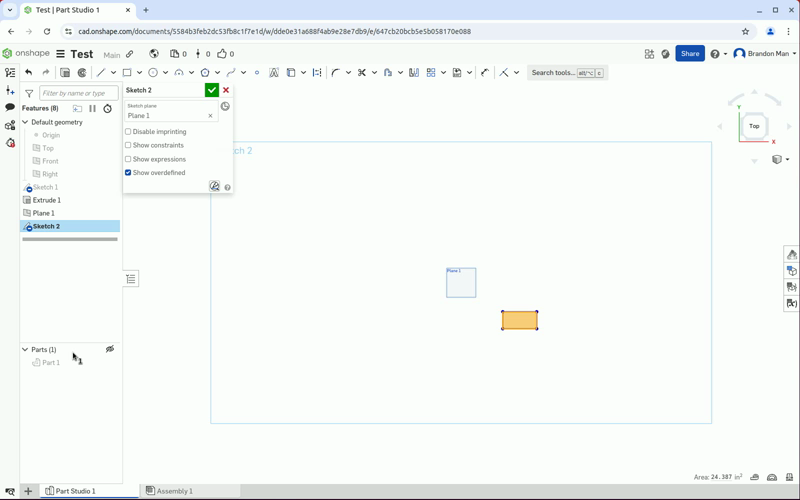
key(shift+y)
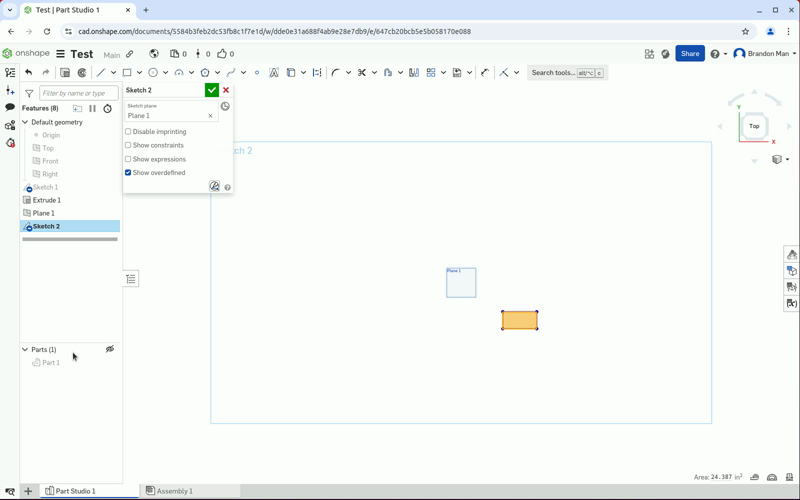
key(shift+e)
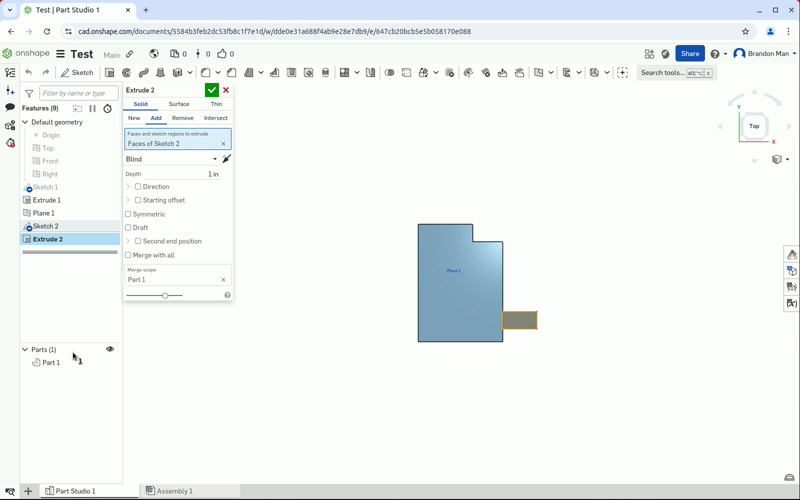
mouse_move(143, 106)
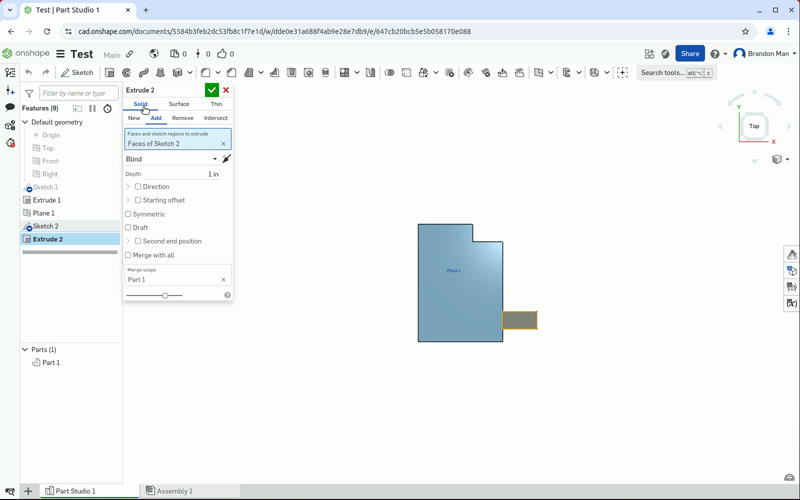
click(143, 106)
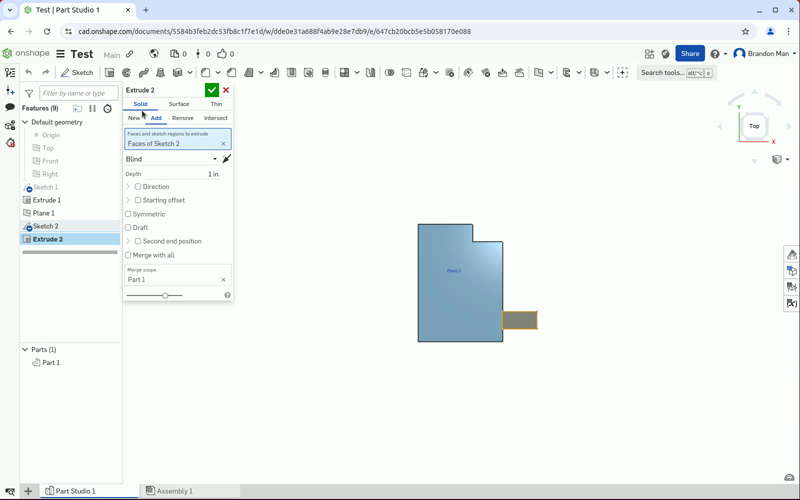
mouse_move(137, 120)
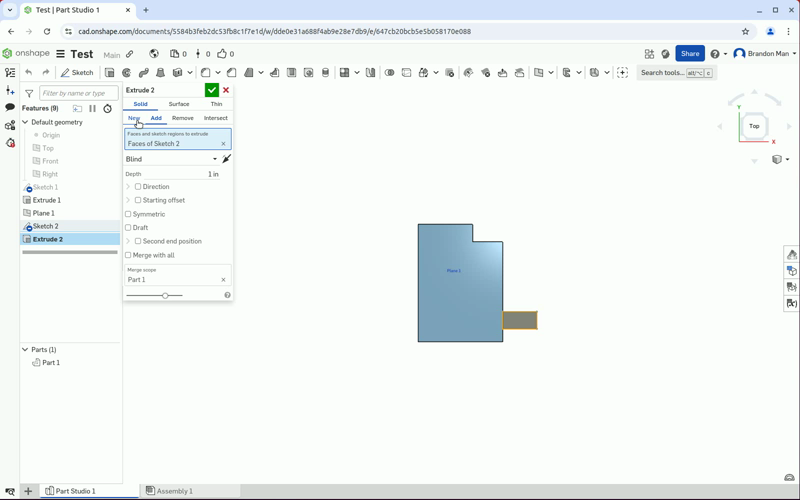
click(137, 120)
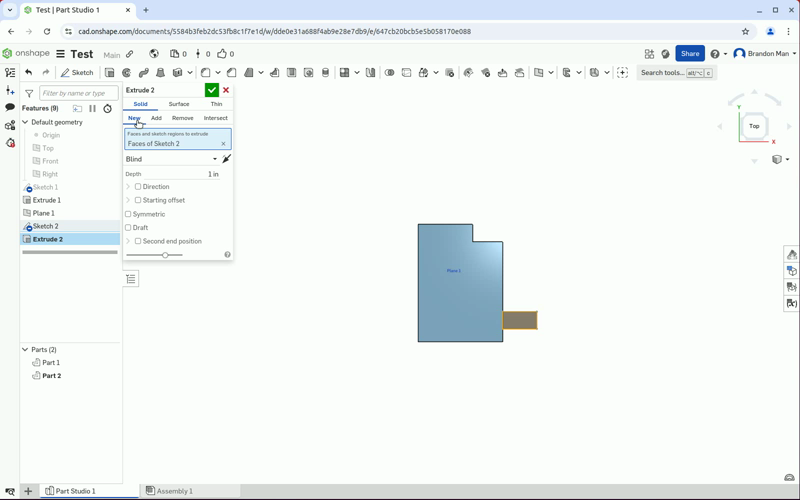
key(tab, 4)
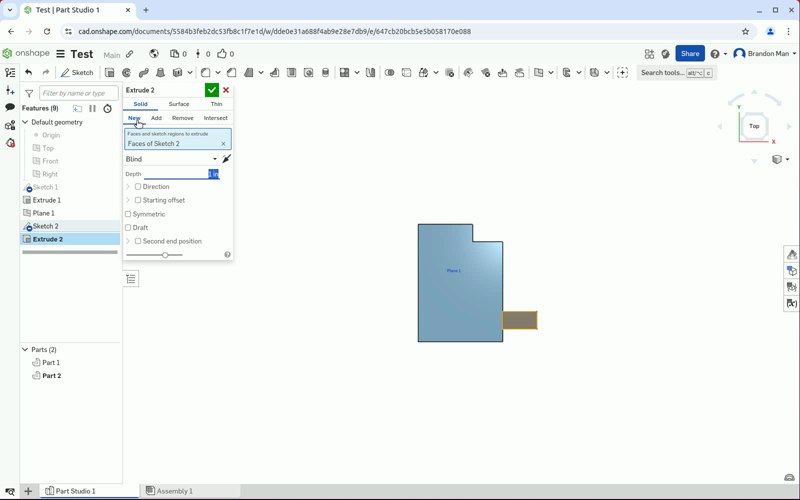
text(0.722)
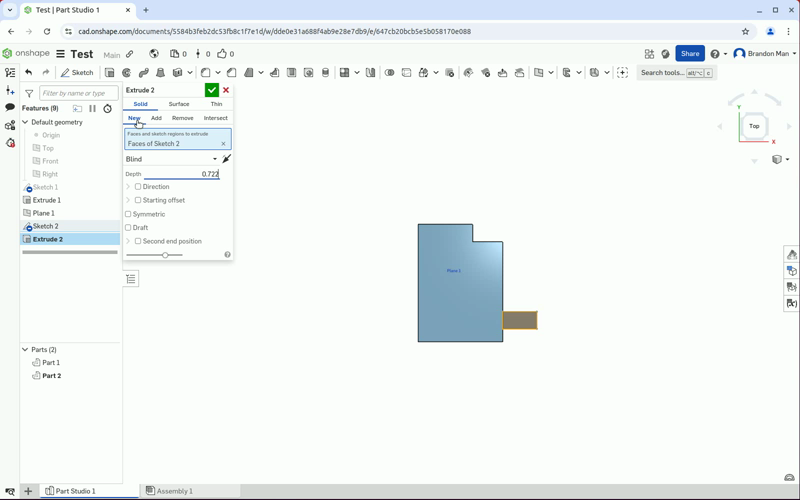
key(enter)
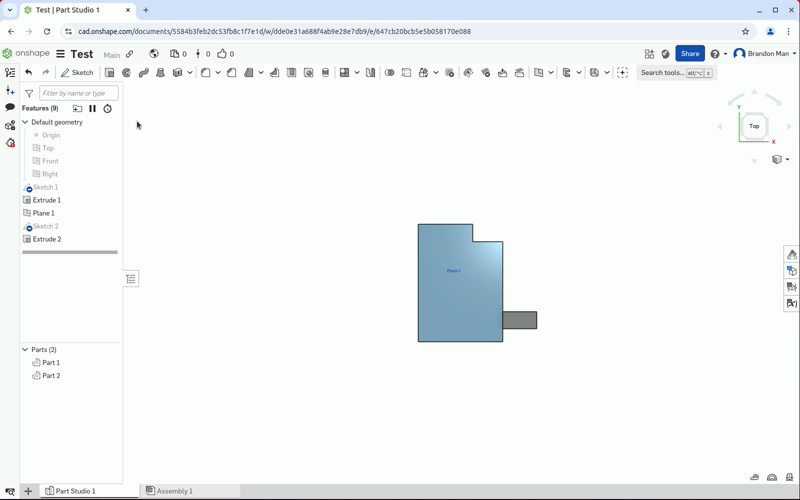
key(shift+h)
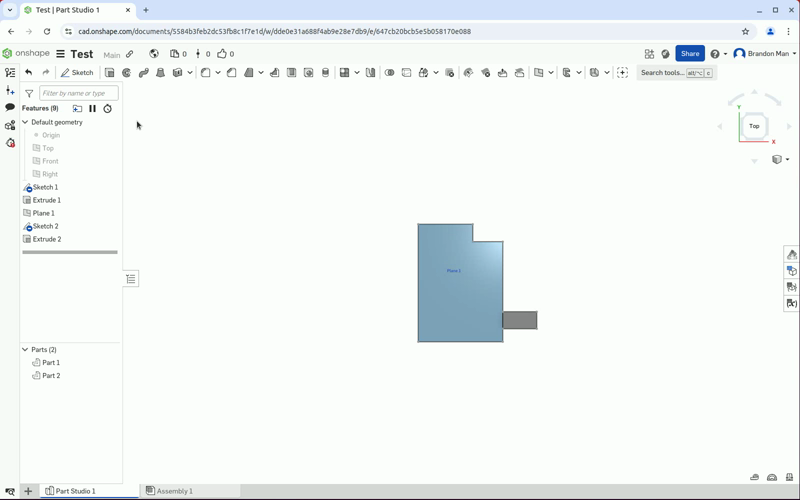
key(shift+h)
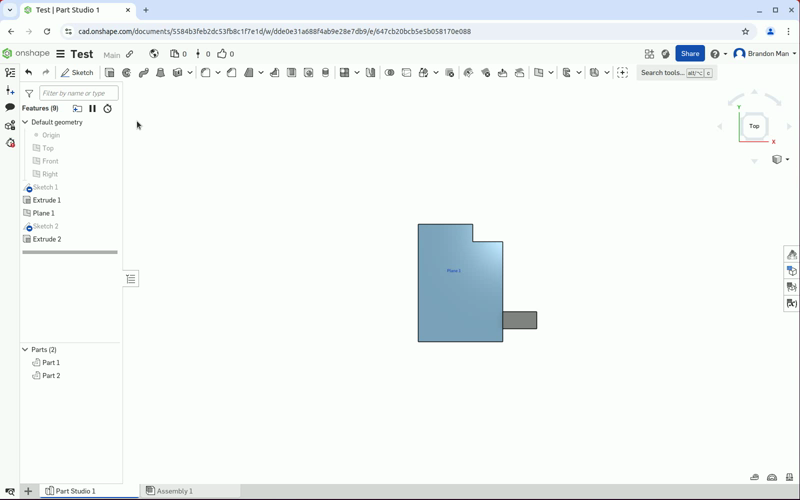
mouse_move(73, 189)
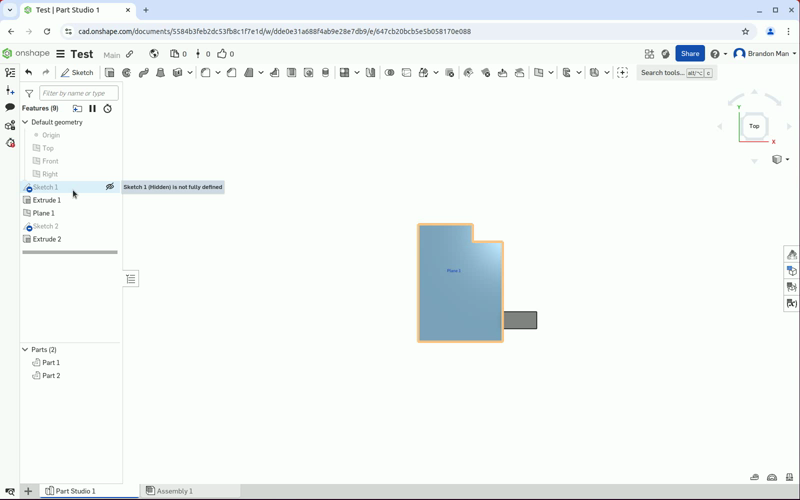
click(73, 189)
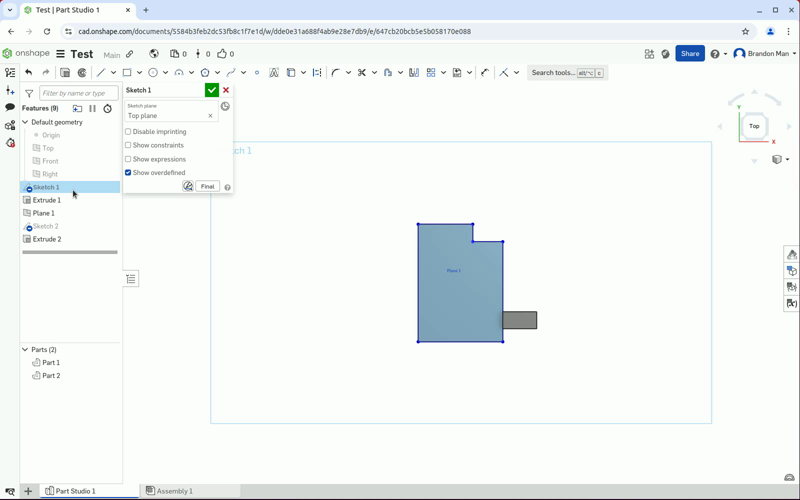
mouse_move(229, 92)
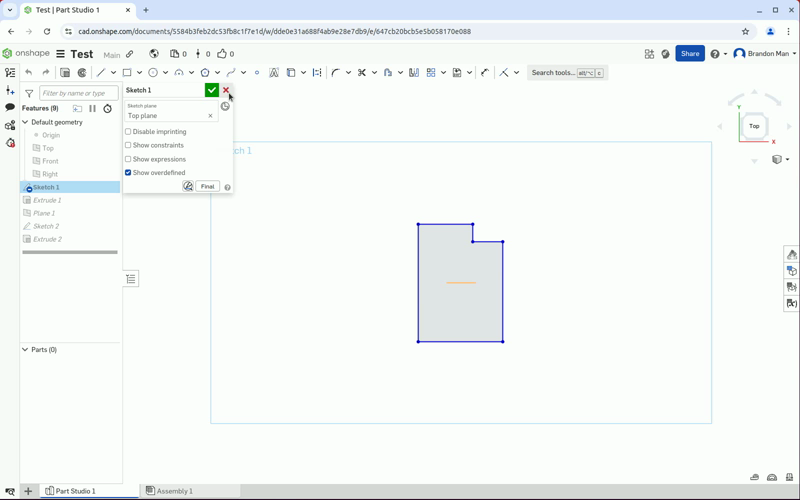
click(229, 92)
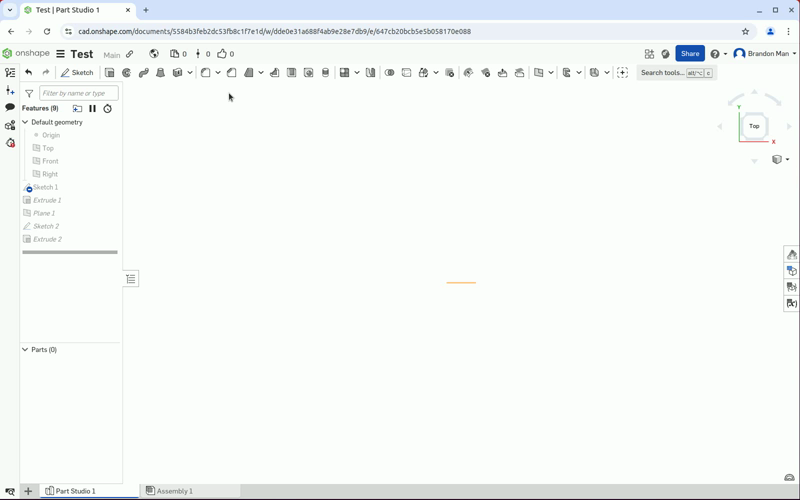
key(shift+s)
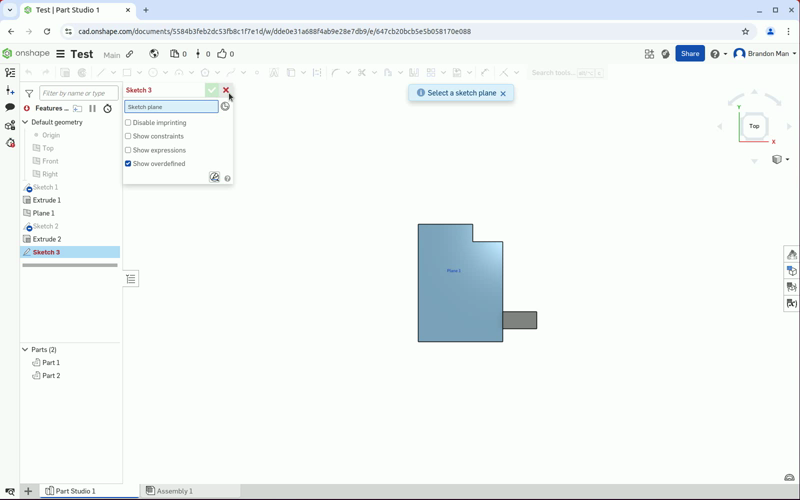
mouse_move(73, 215)
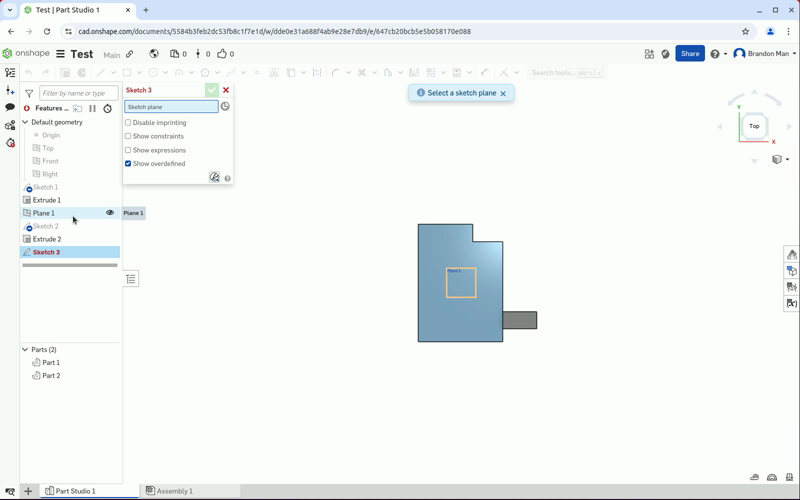
click(73, 215)
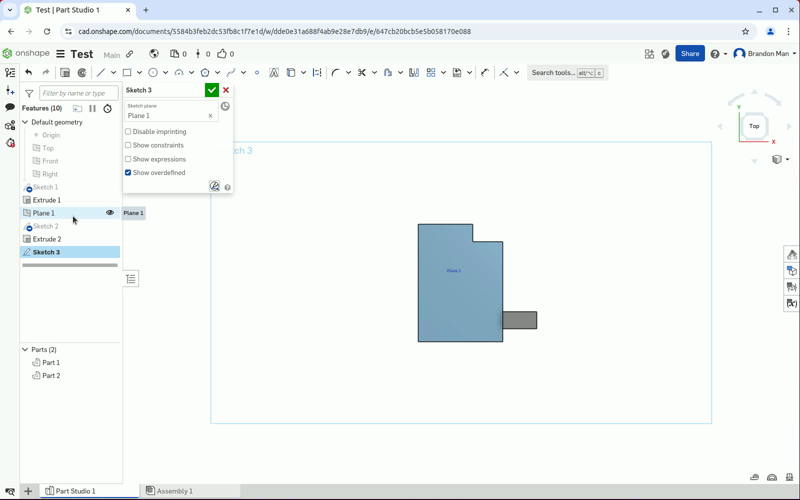
mouse_move(73, 352)
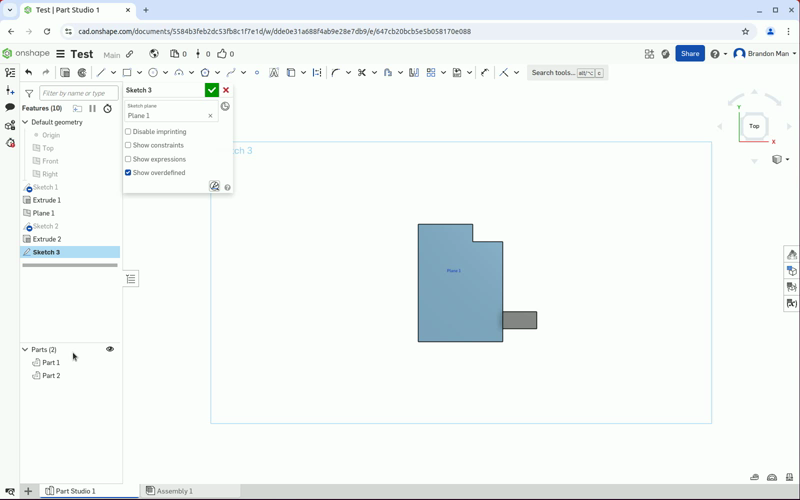
key(y)
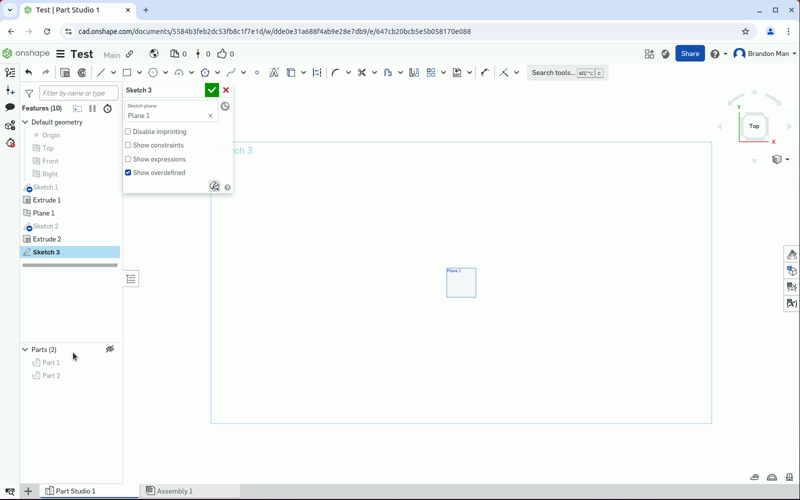
key(l)
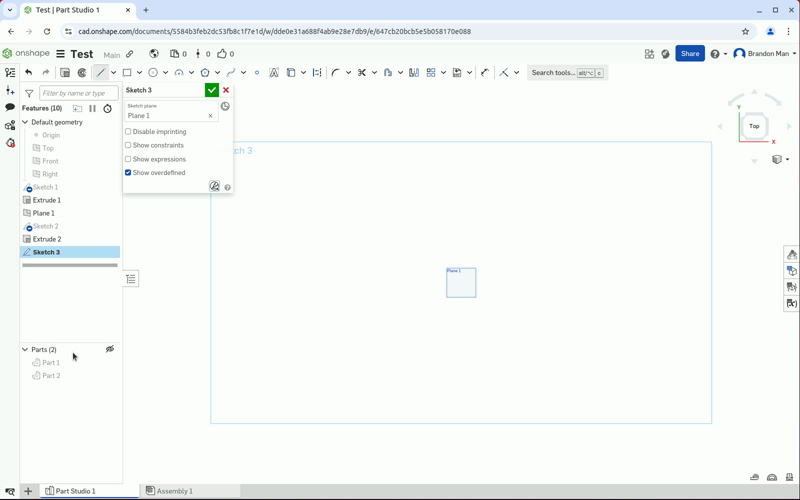
key_down(shift)
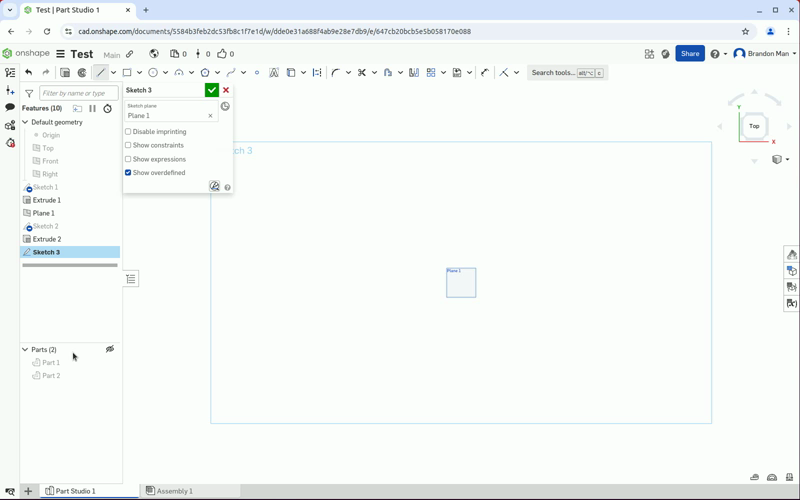
mouse_move(468, 328)
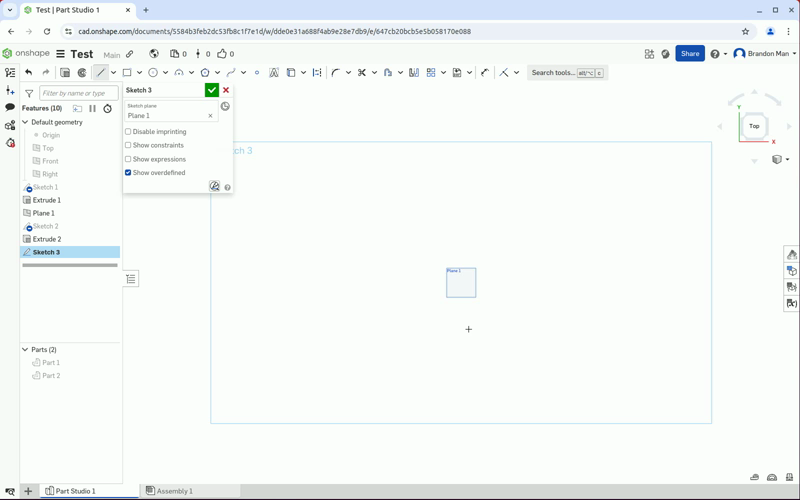
click(468, 328)
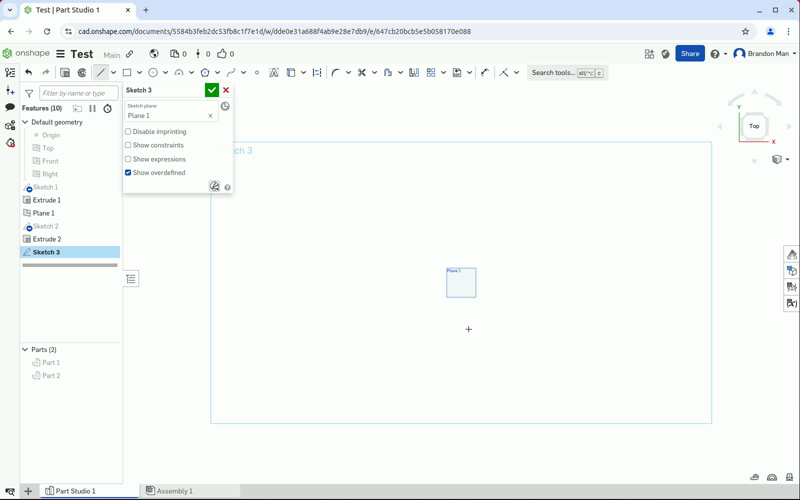
key_up(shift)
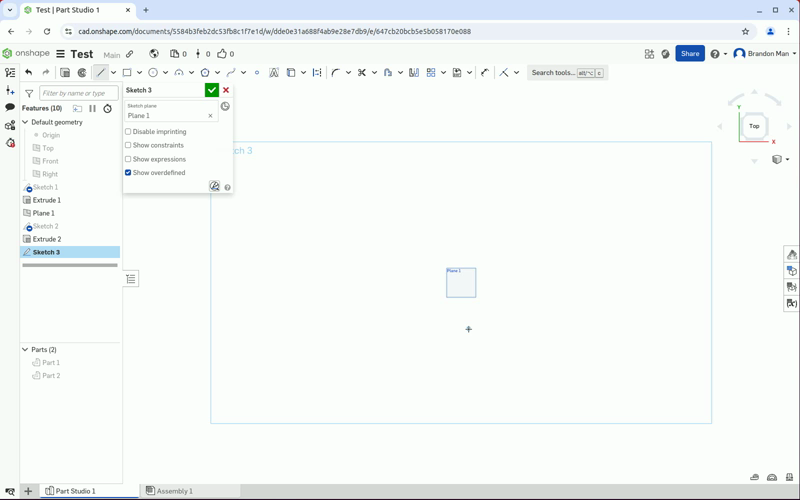
key_down(shift)
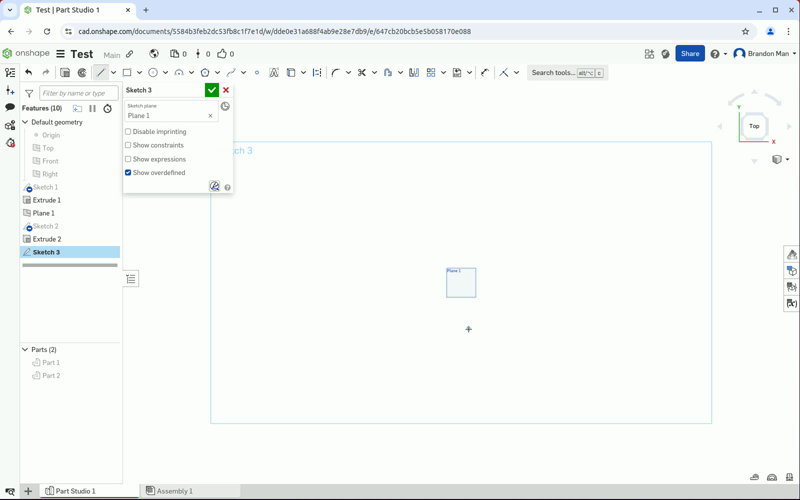
mouse_move(498, 328)
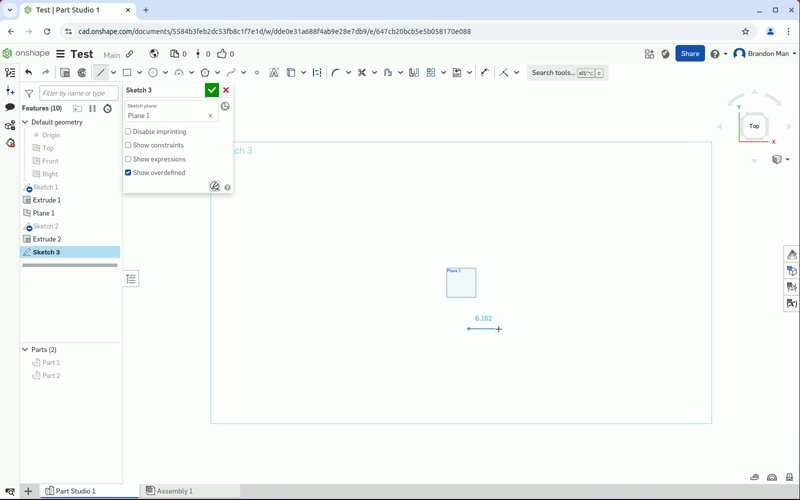
mouse_move(502, 328)
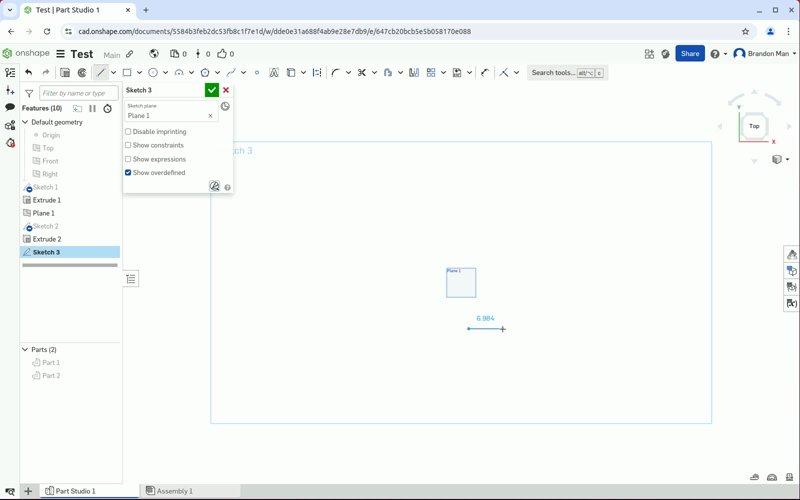
click(502, 328)
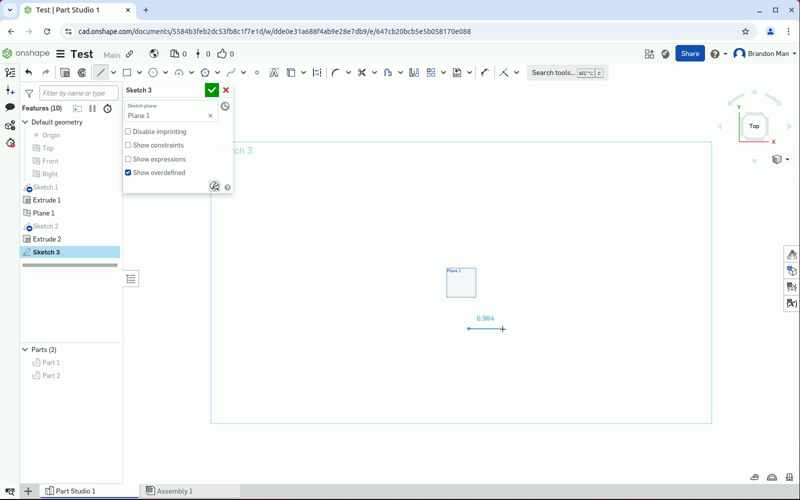
key_up(shift)
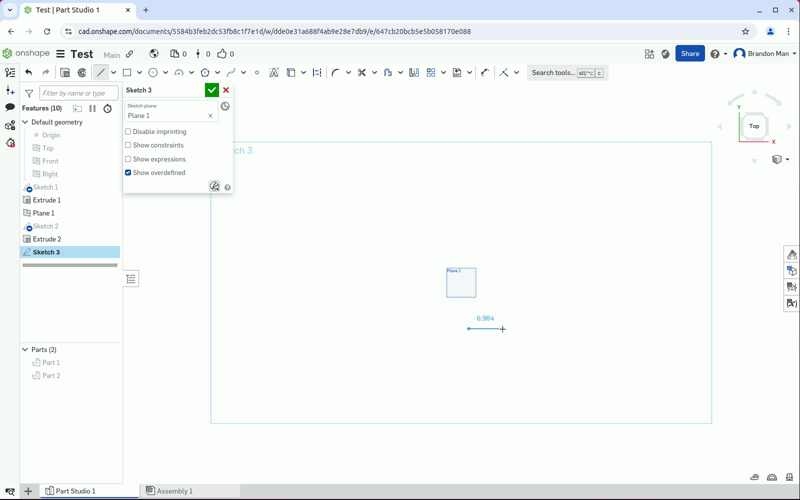
key_down(shift)
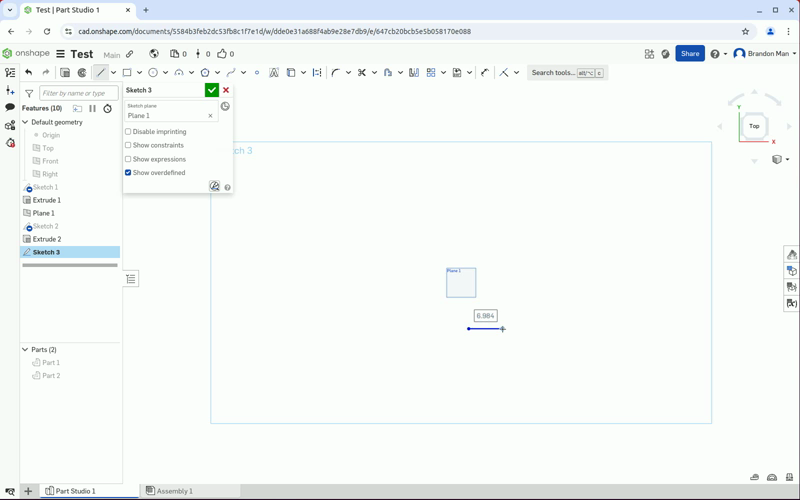
mouse_move(532, 328)
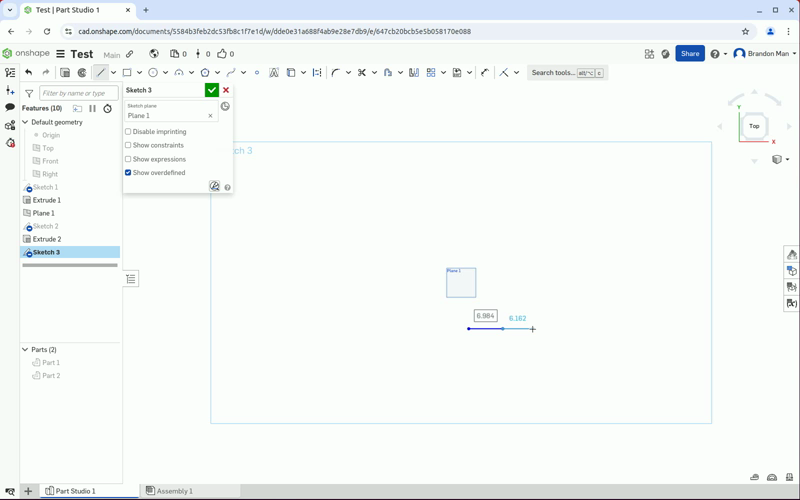
mouse_move(502, 311)
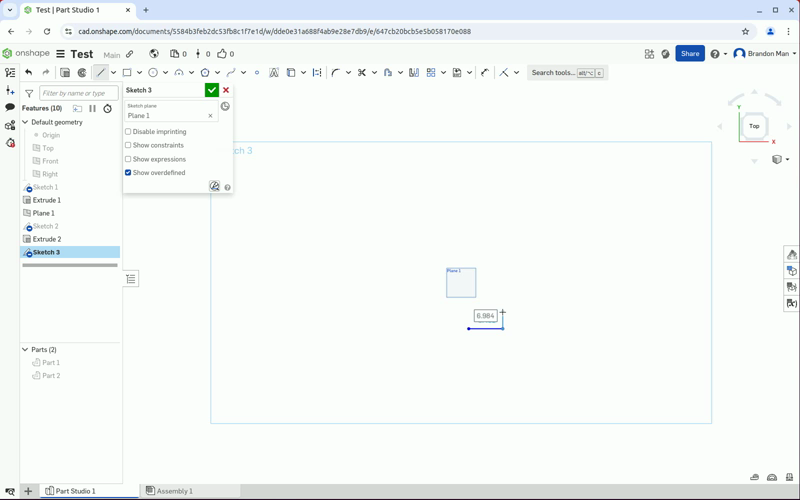
click(502, 311)
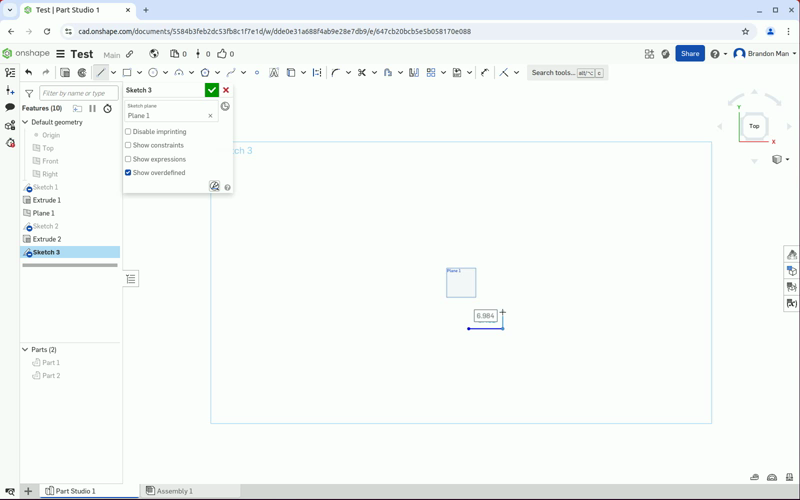
key_up(shift)
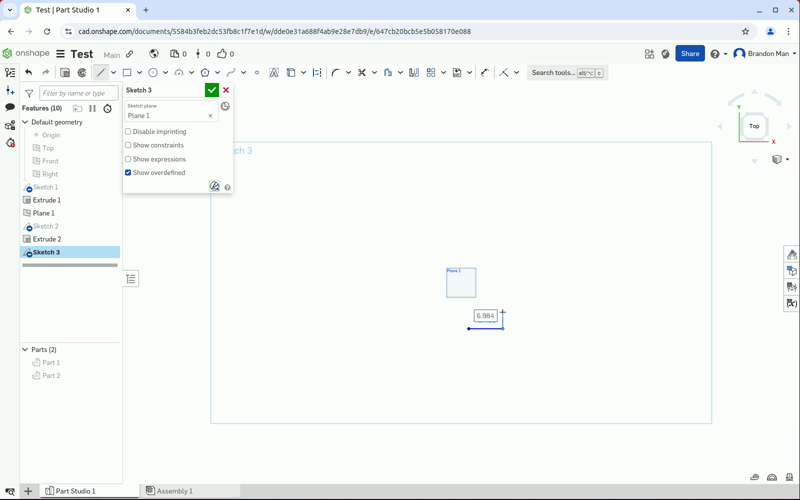
key_down(shift)
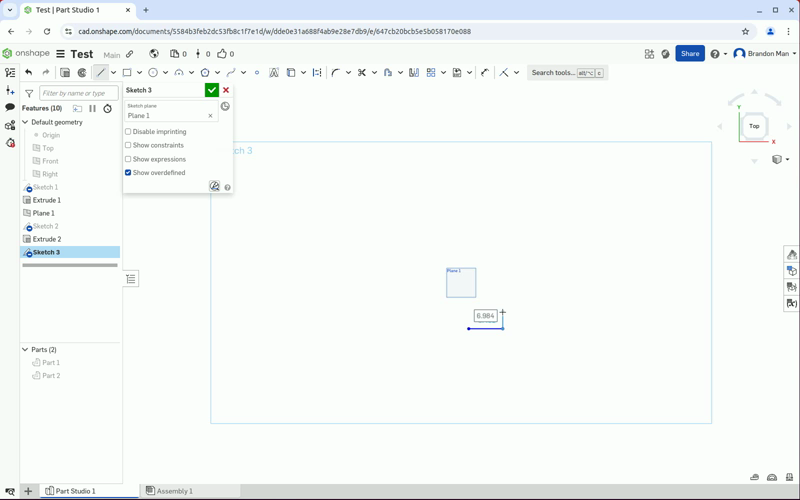
mouse_move(532, 311)
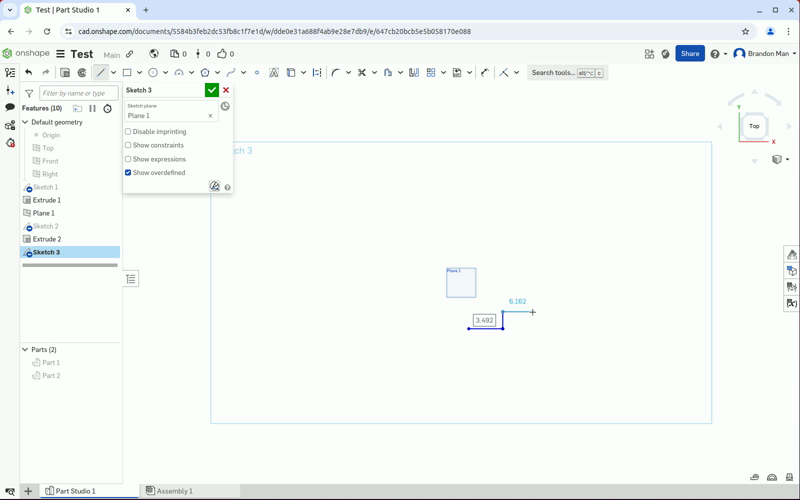
mouse_move(468, 311)
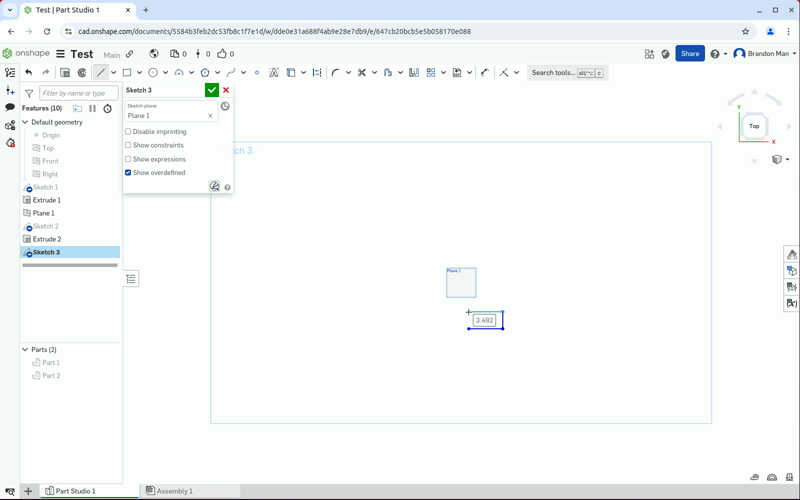
click(468, 311)
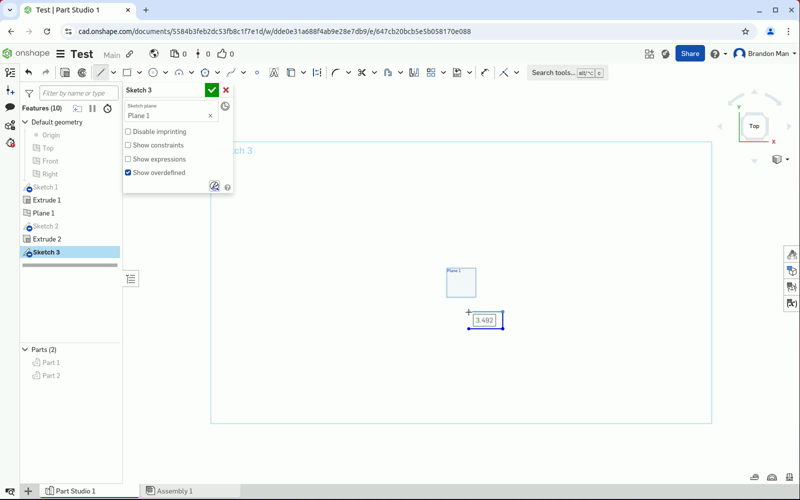
key_up(shift)
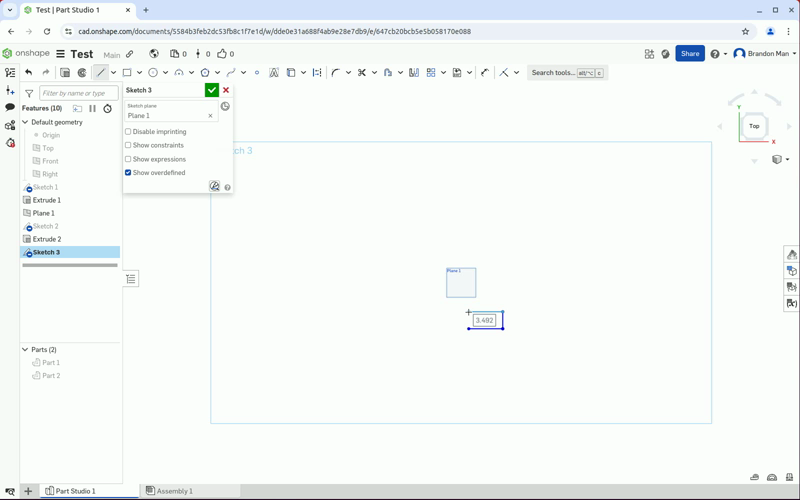
mouse_move(498, 311)
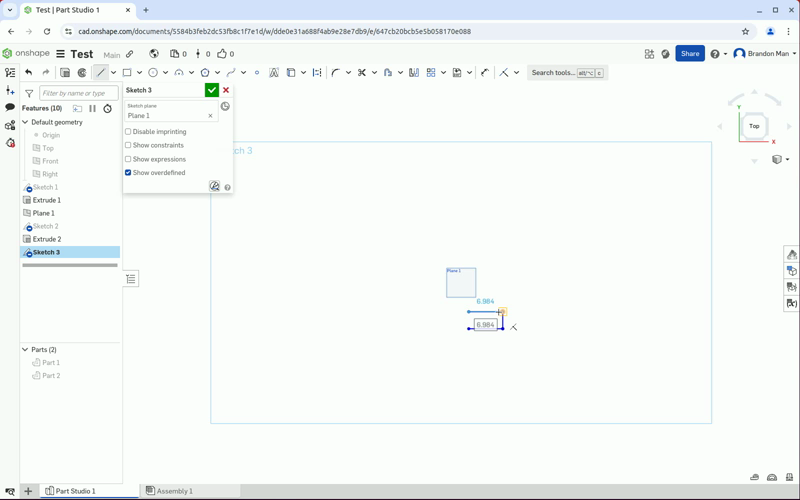
key_down(shift)
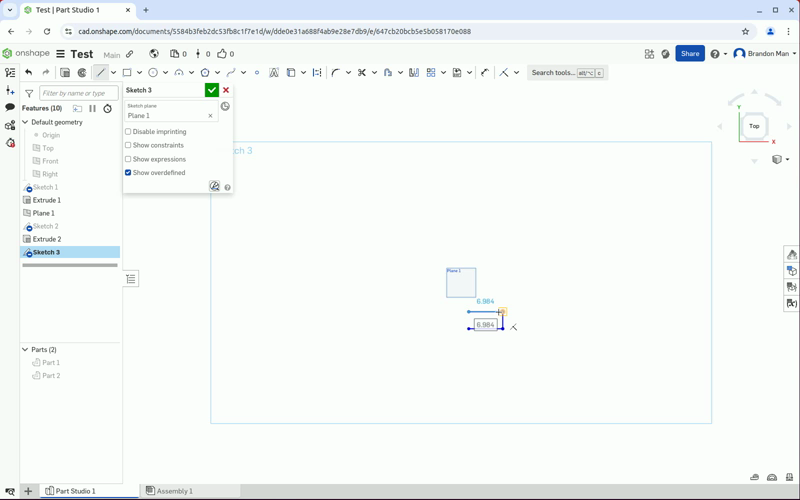
mouse_move(468, 328)
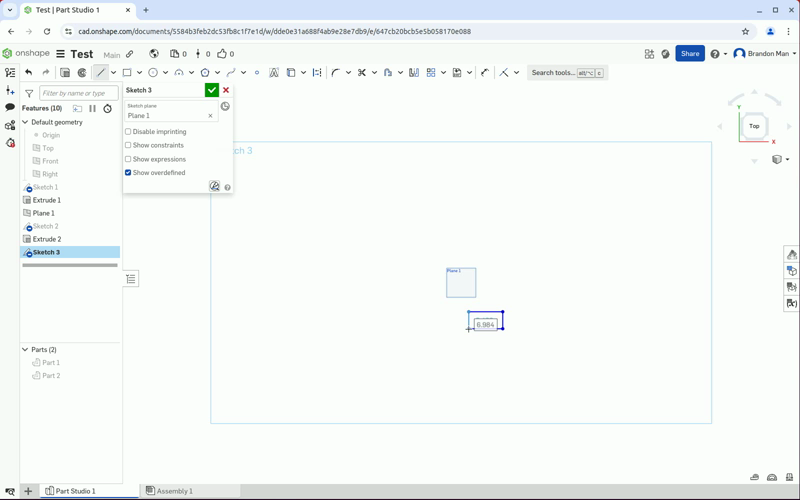
key_up(shift)
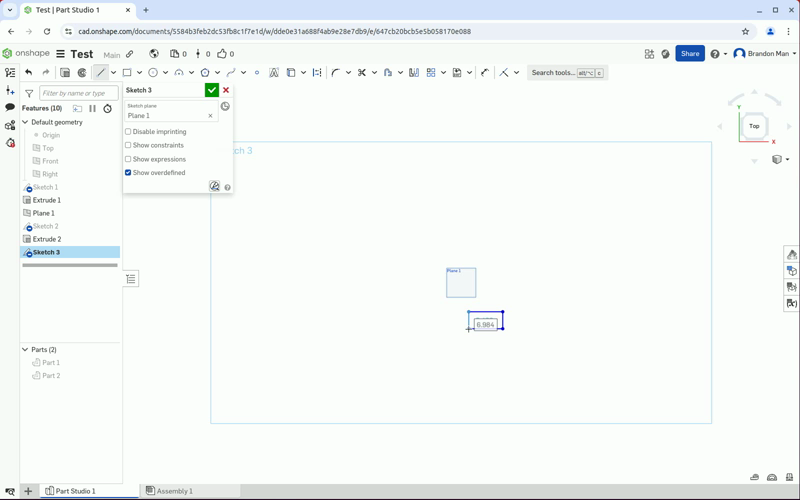
click(468, 328)
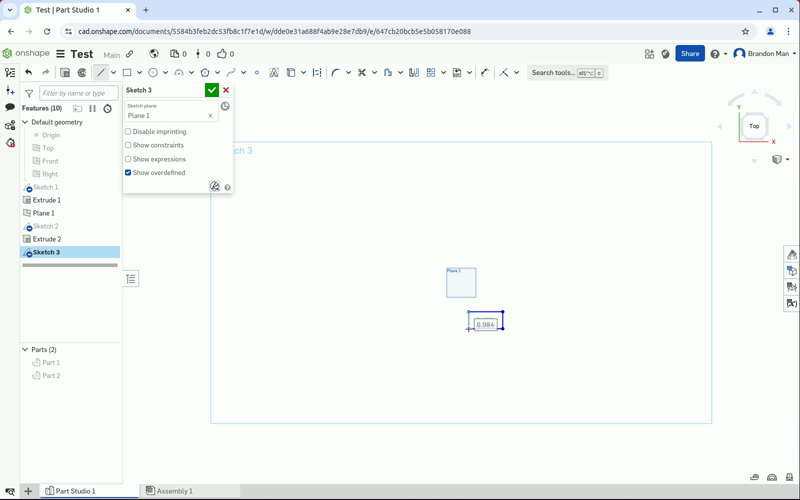
key(esc)
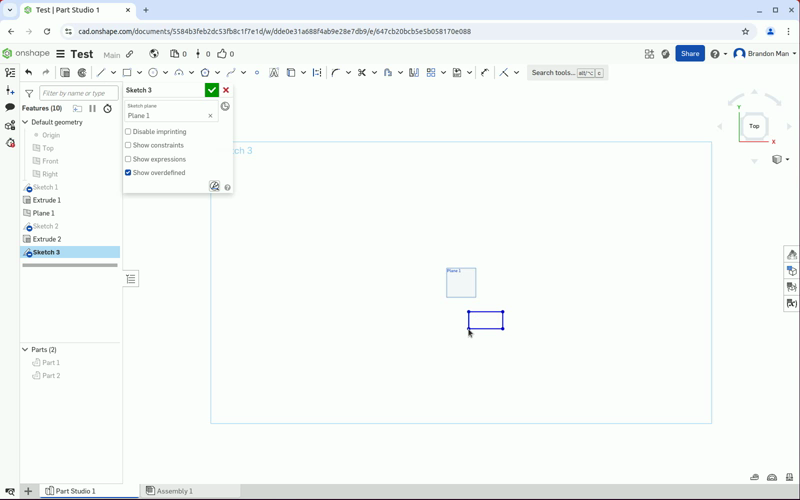
mouse_move(500, 322)
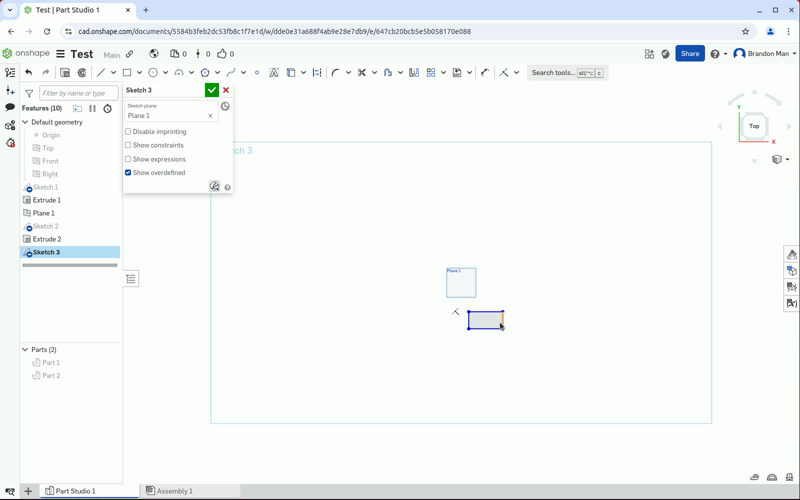
scroll(6)
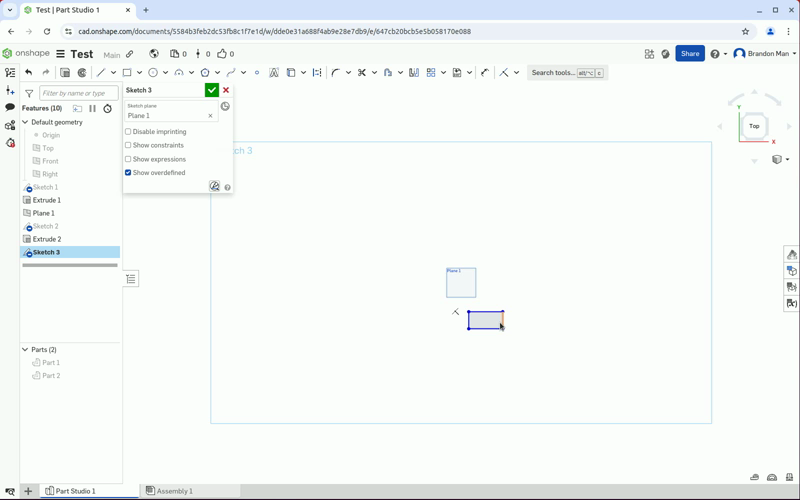
scroll(6)
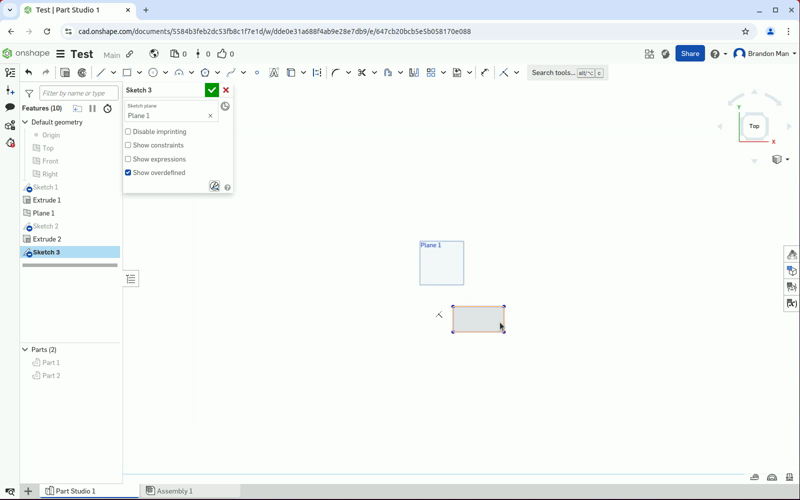
scroll(6)
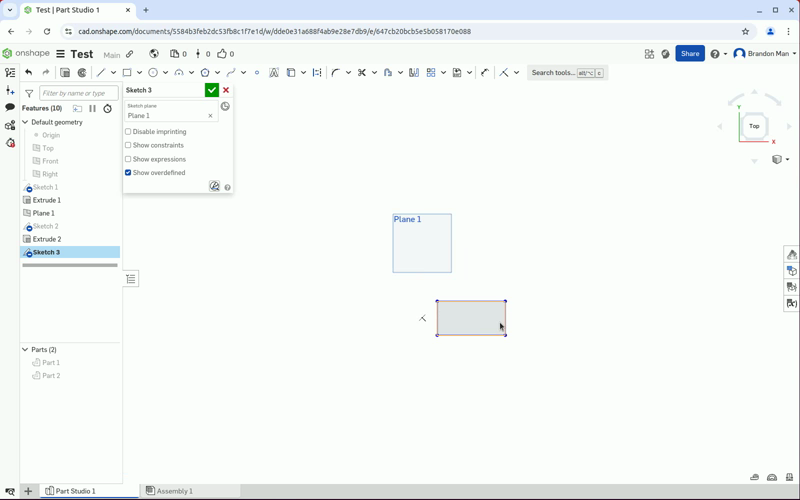
scroll(6)
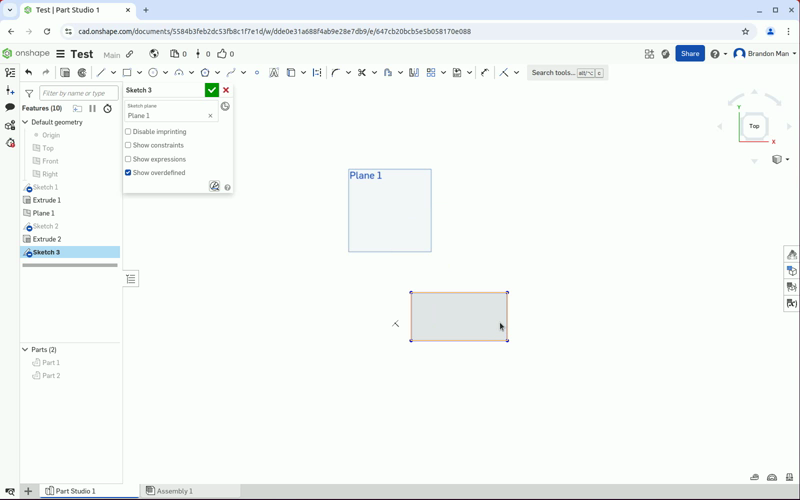
scroll(6)
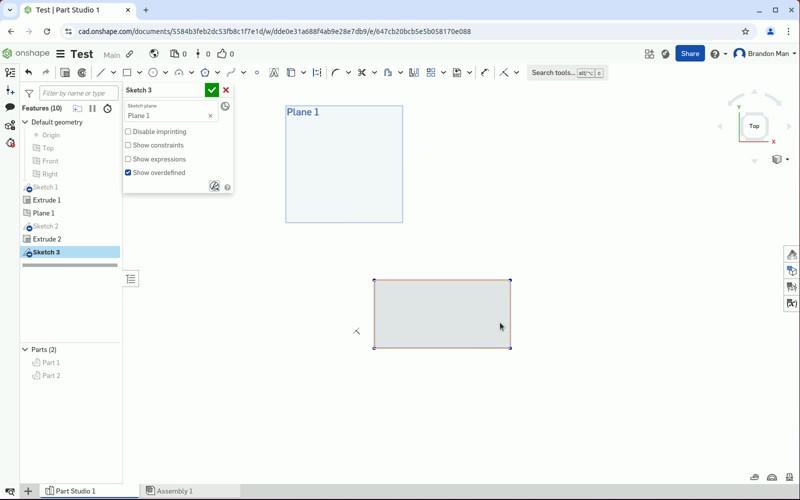
scroll(6)
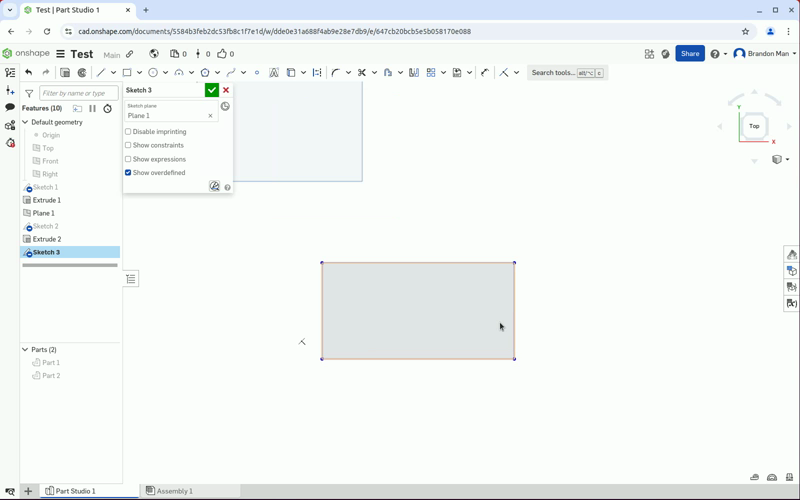
scroll(6)
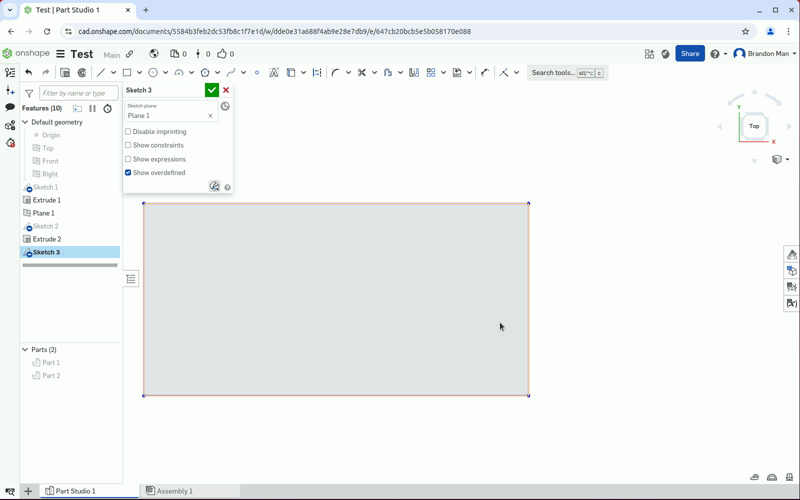
click(500, 322)
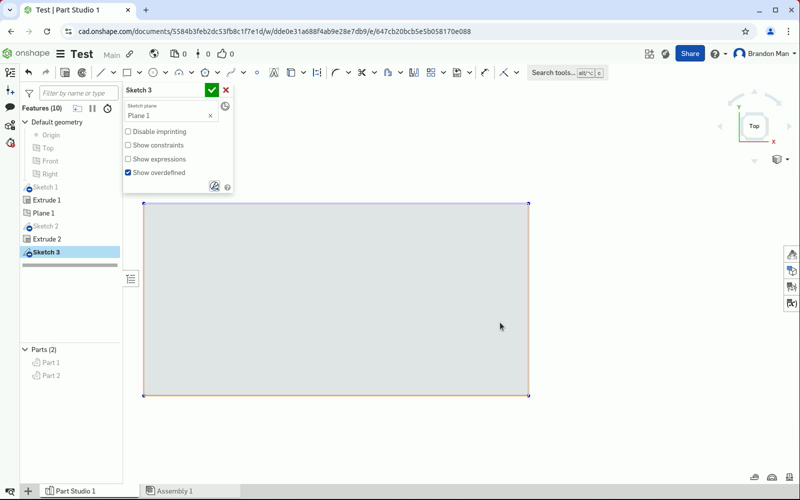
scroll(-6)
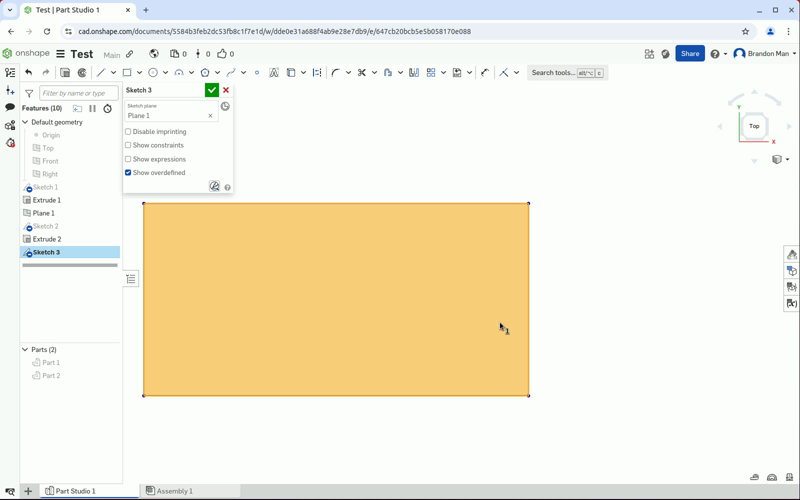
scroll(-6)
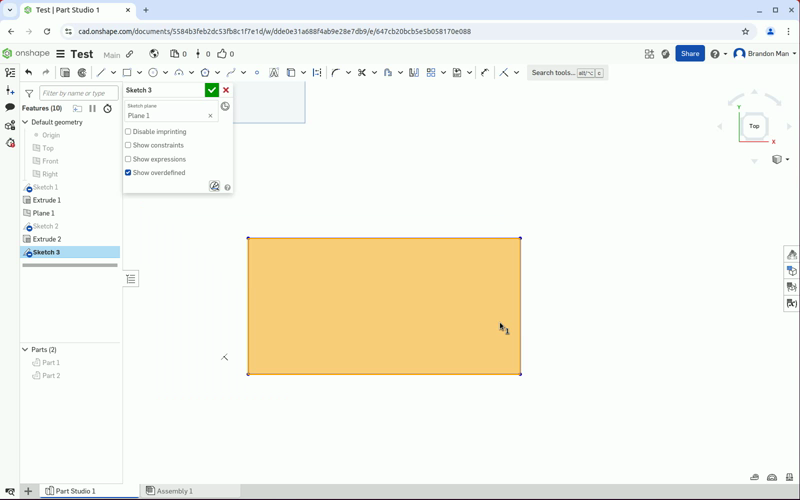
scroll(-6)
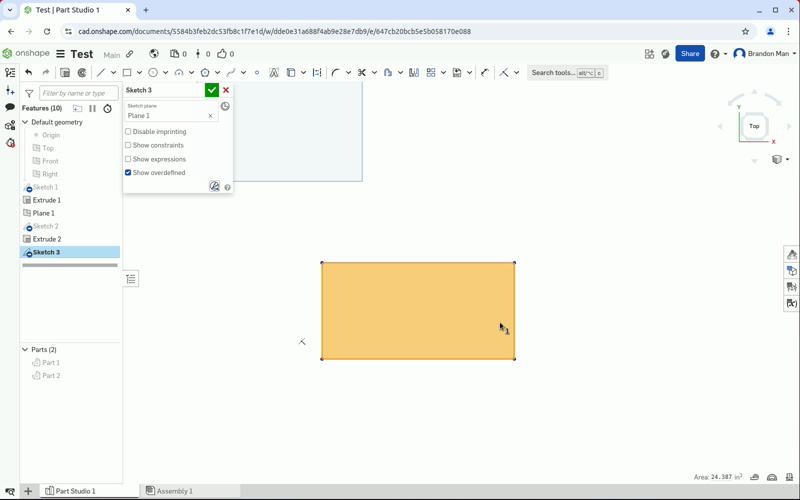
scroll(-6)
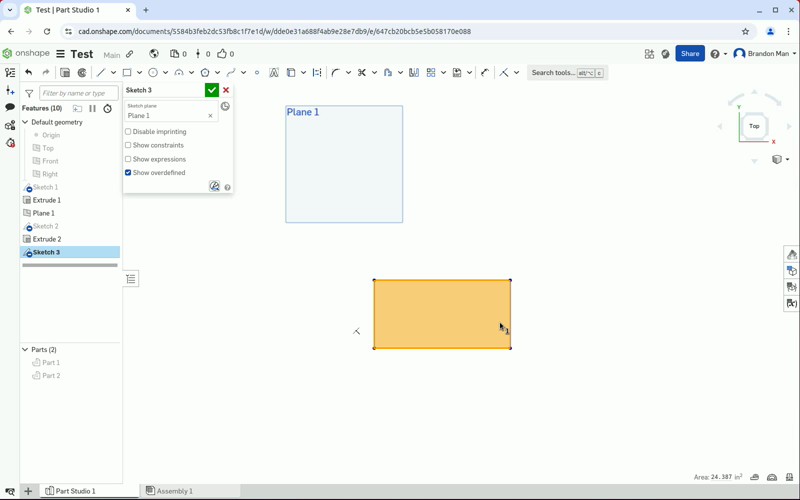
scroll(-6)
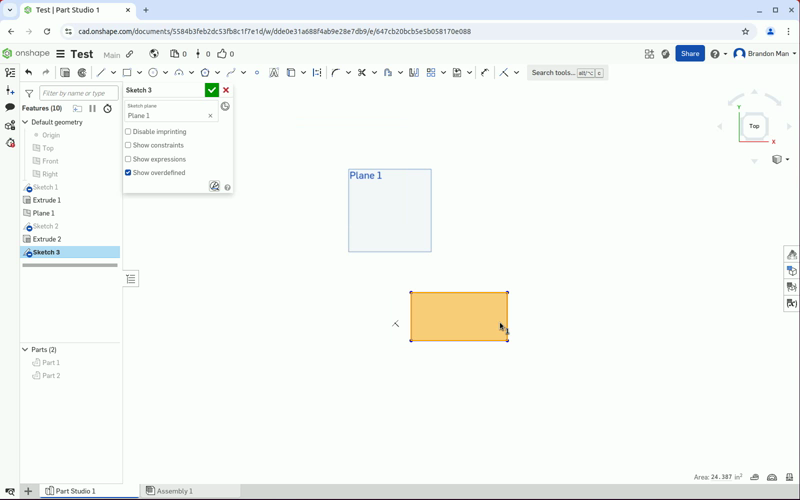
scroll(-6)
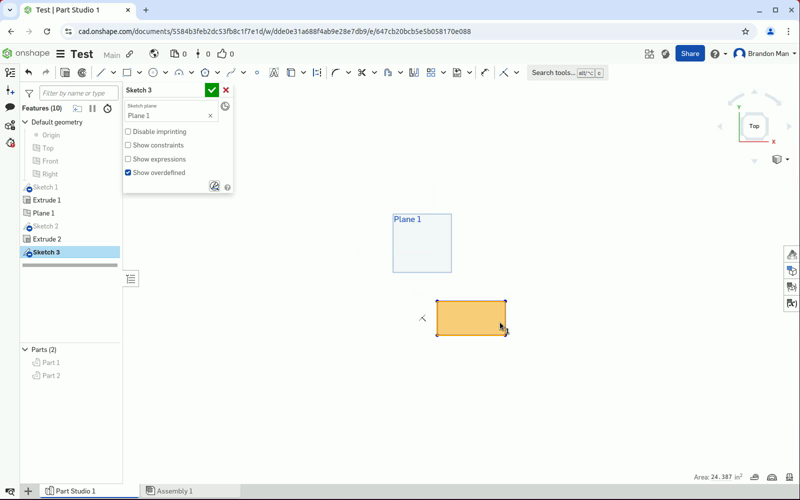
scroll(-6)
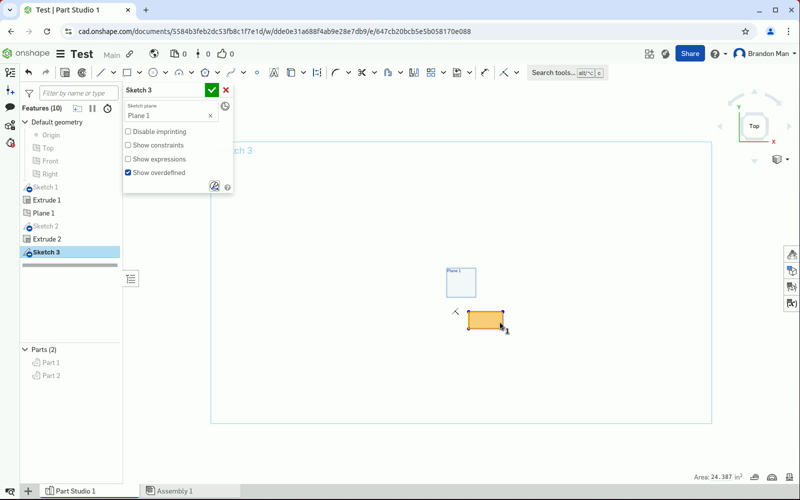
mouse_move(73, 352)
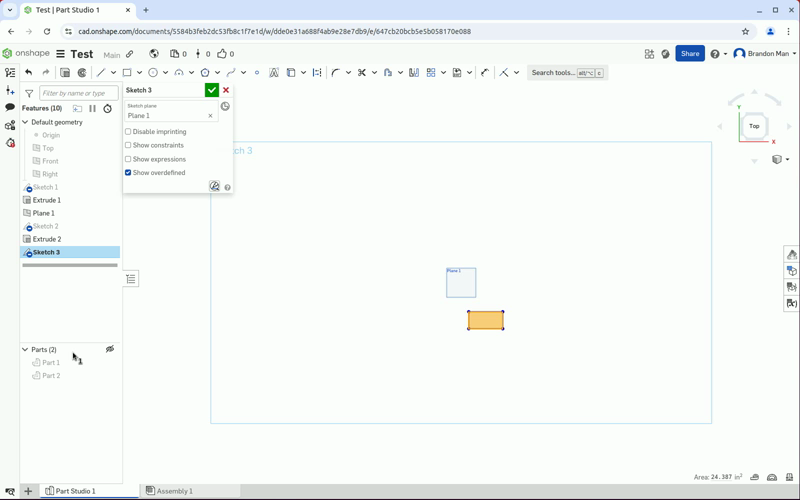
key(shift+y)
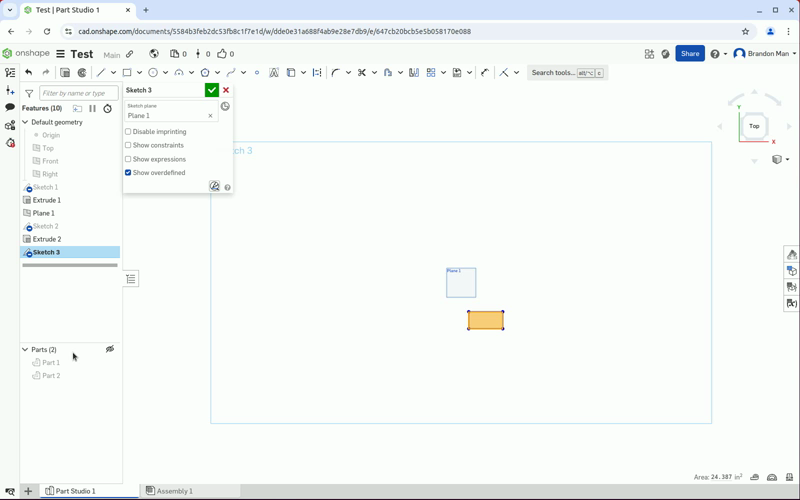
key(shift+e)
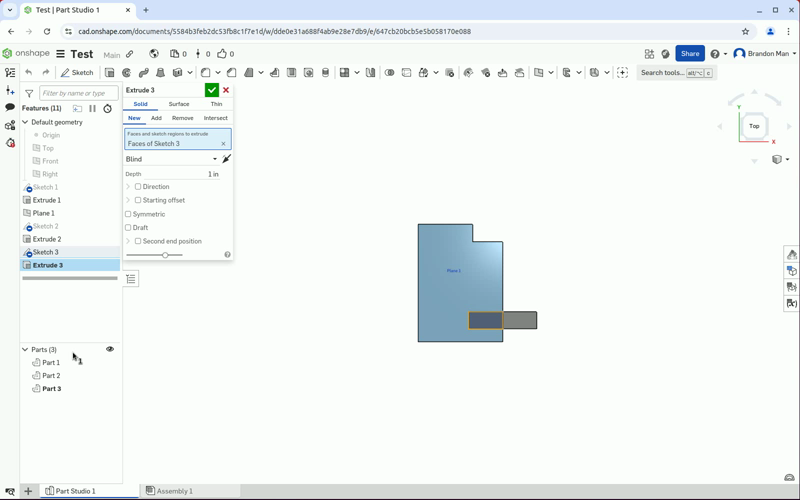
mouse_move(143, 106)
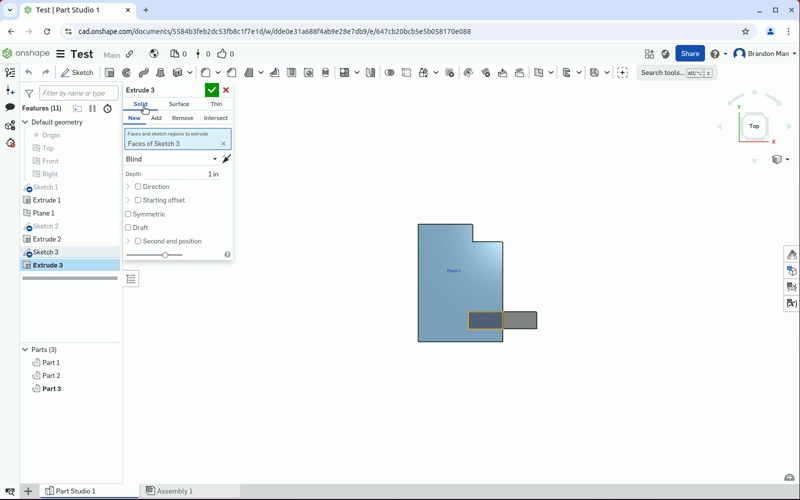
click(143, 106)
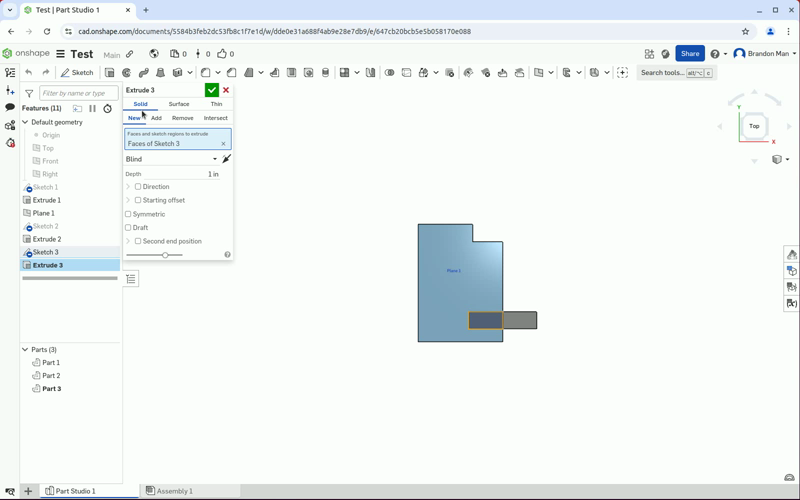
mouse_move(137, 120)
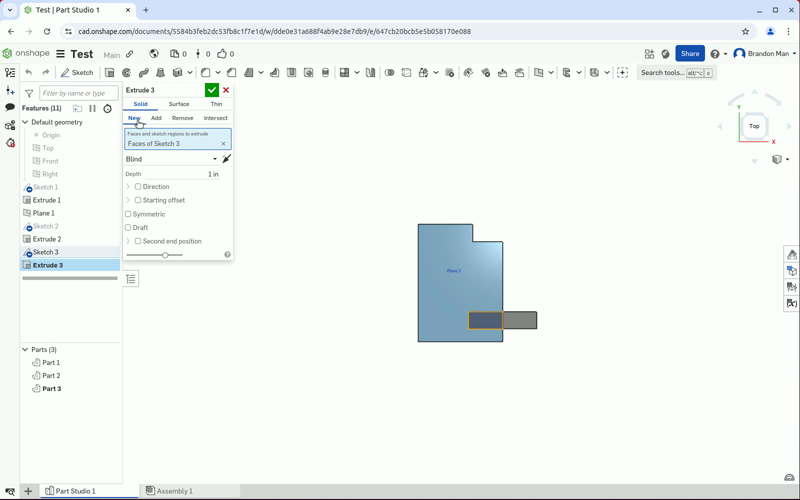
click(137, 120)
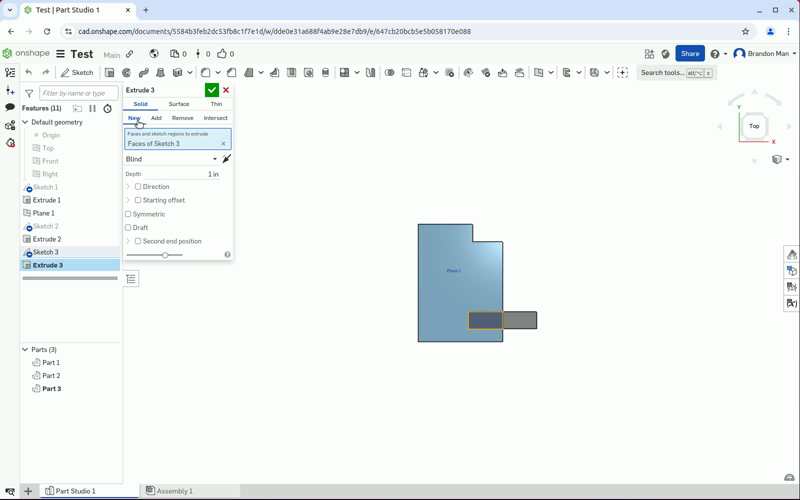
key(tab, 4)
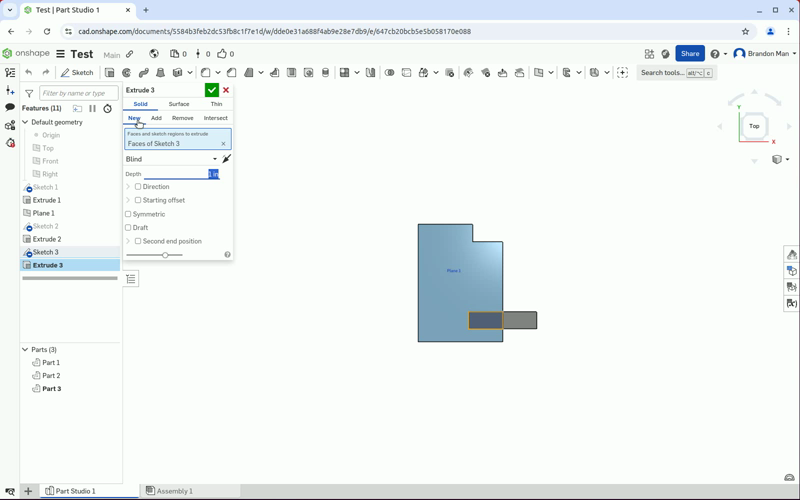
text(0.722)
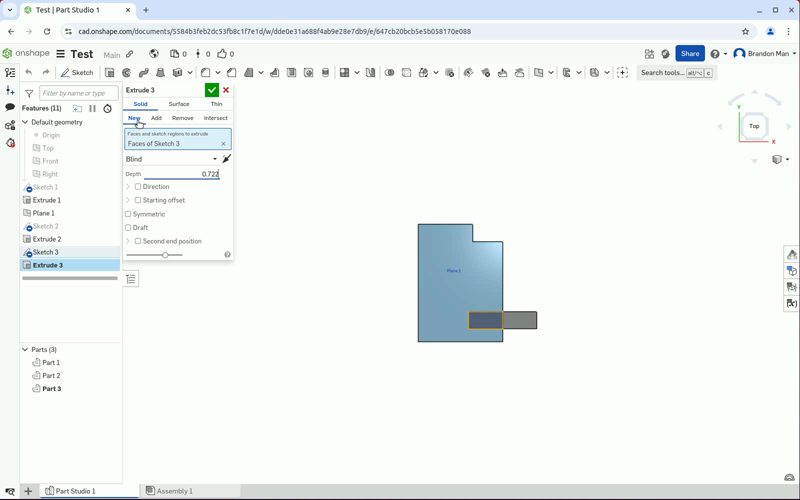
key(enter)
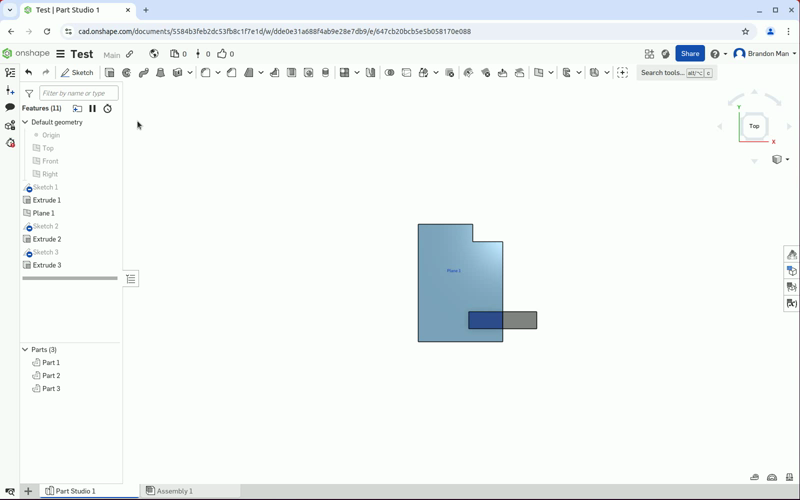
key(shift+h)
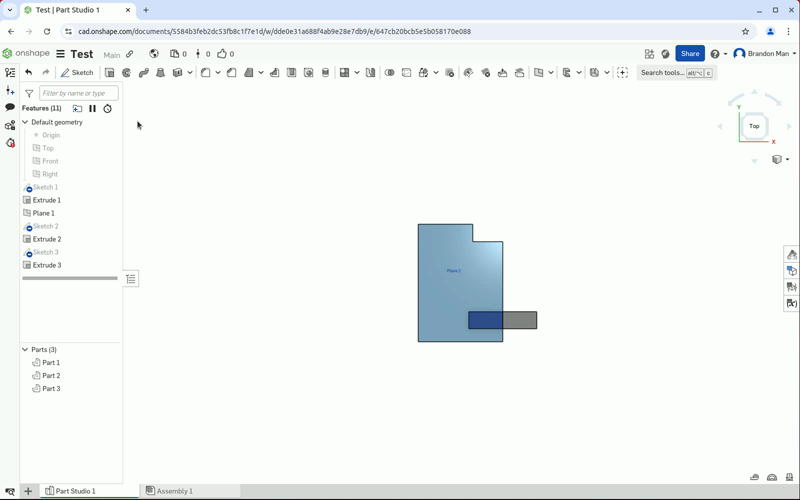
key(shift+h)
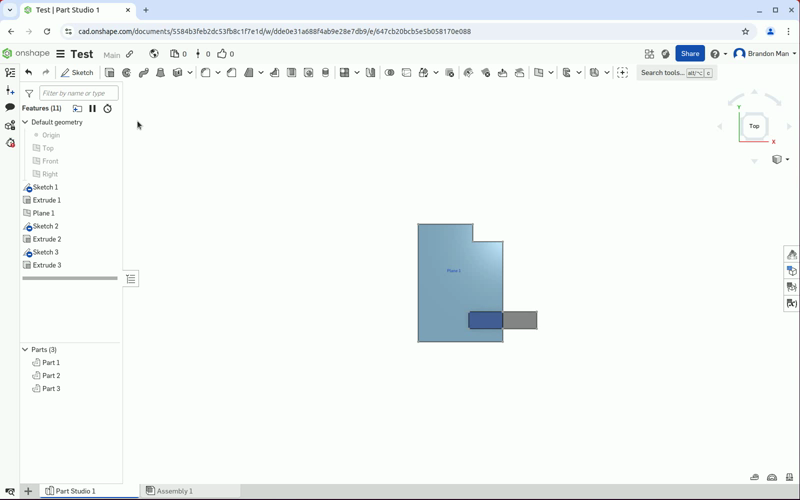
key(shift+7)
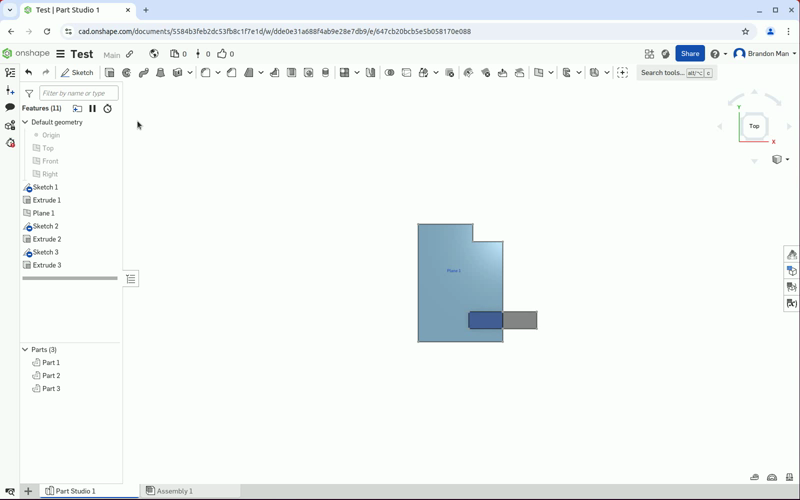
key(up, 3)
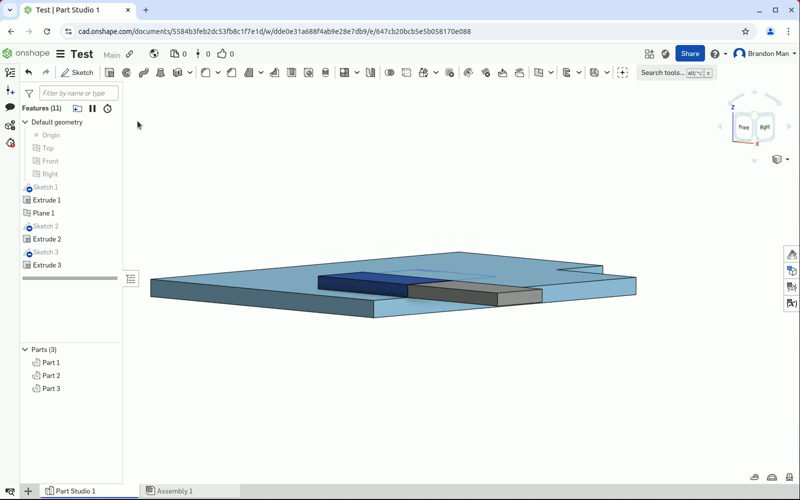
key(left, 3)
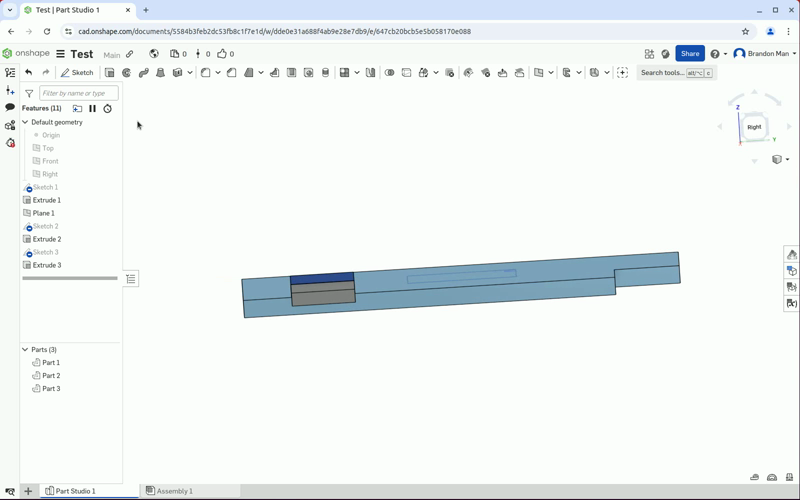
key(right, 3)
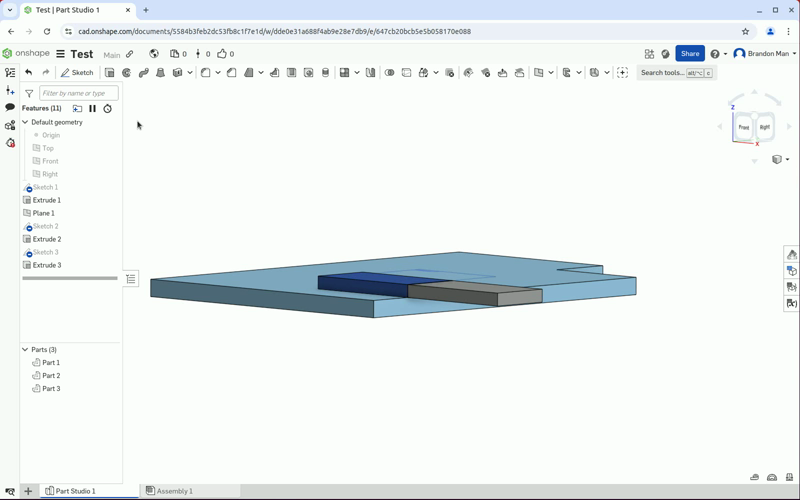
key(down, 3)
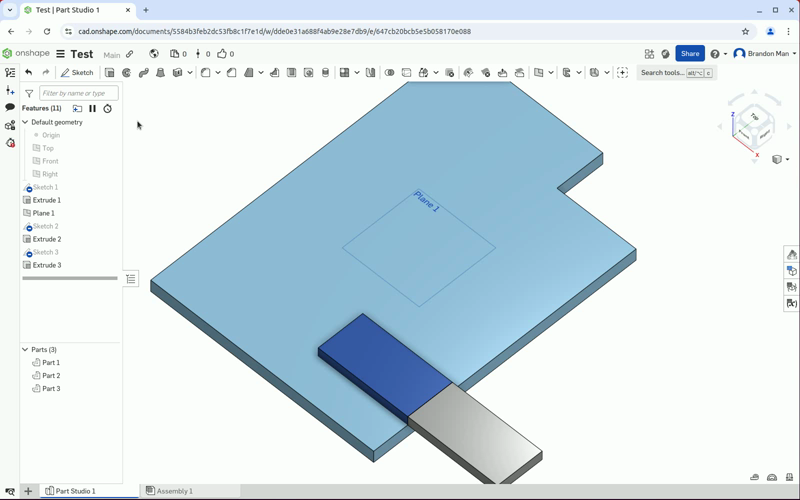
mouse_move(73, 189)
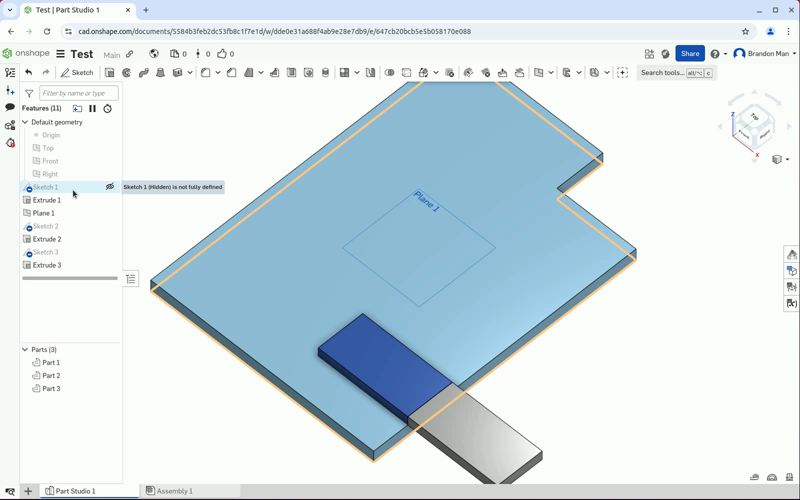
click(73, 189)